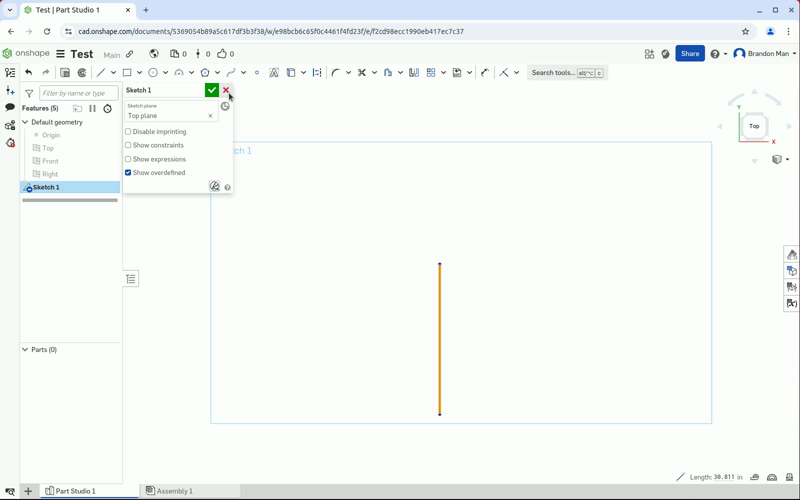
key(shift+h)
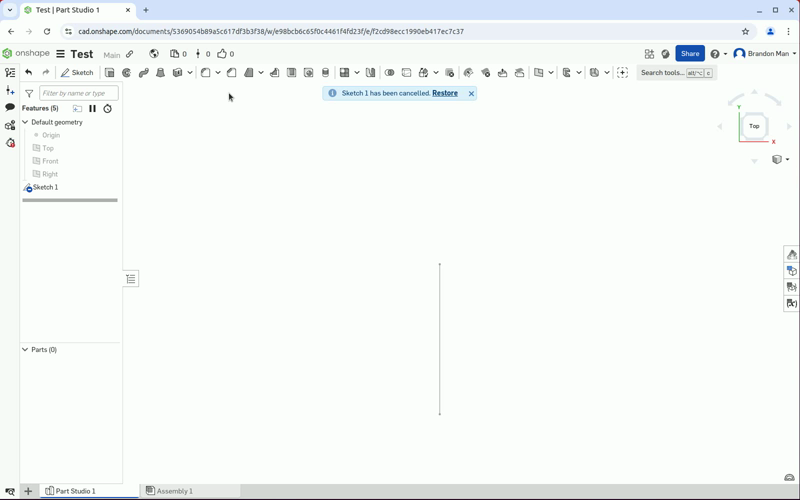
key(shift+s)
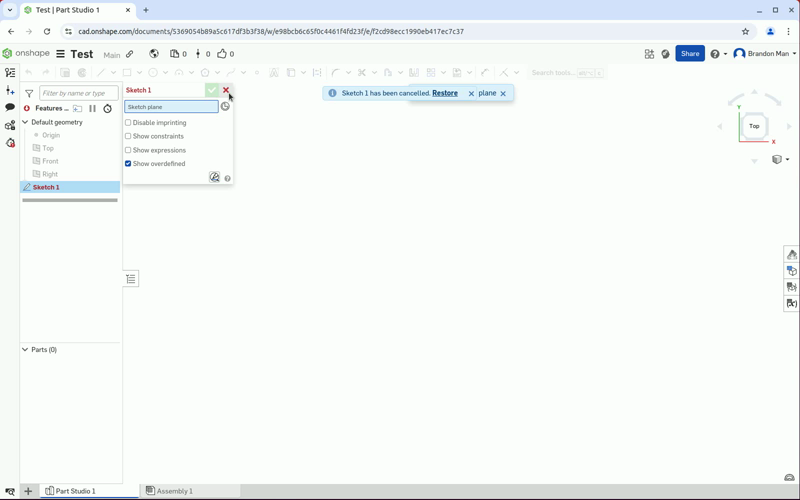
mouse_move(73, 150)
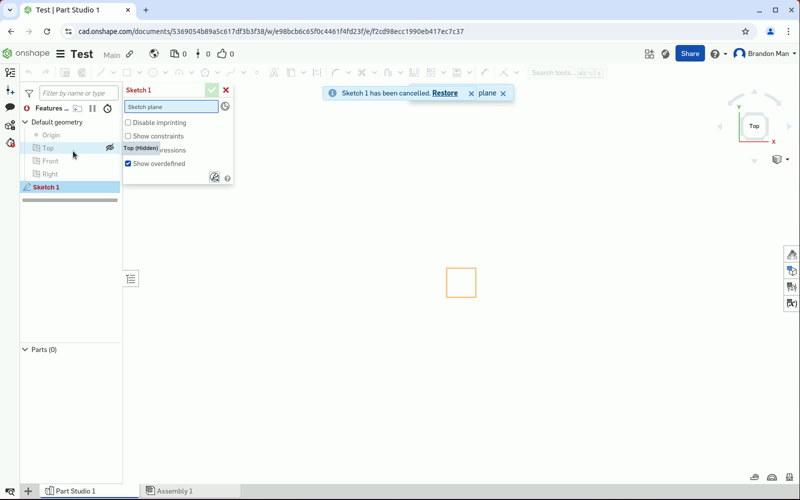
click(73, 150)
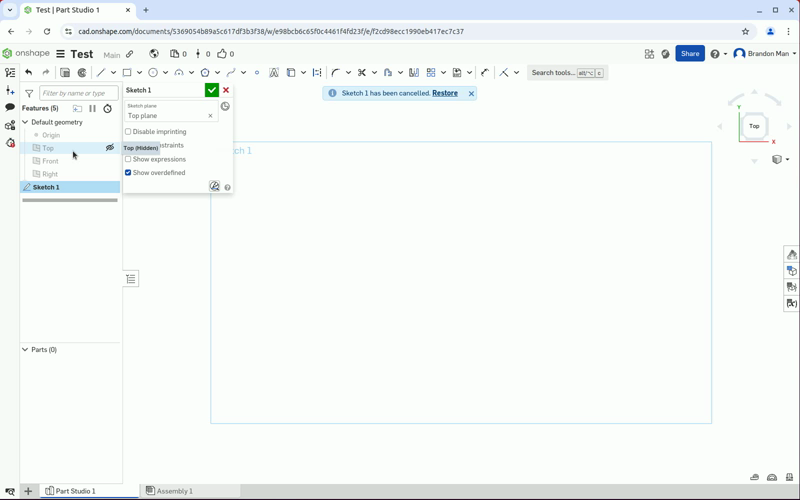
mouse_move(73, 352)
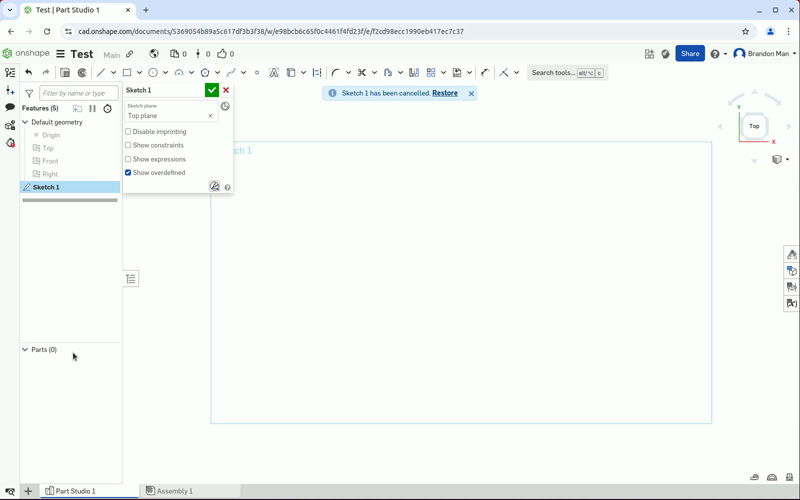
key(y)
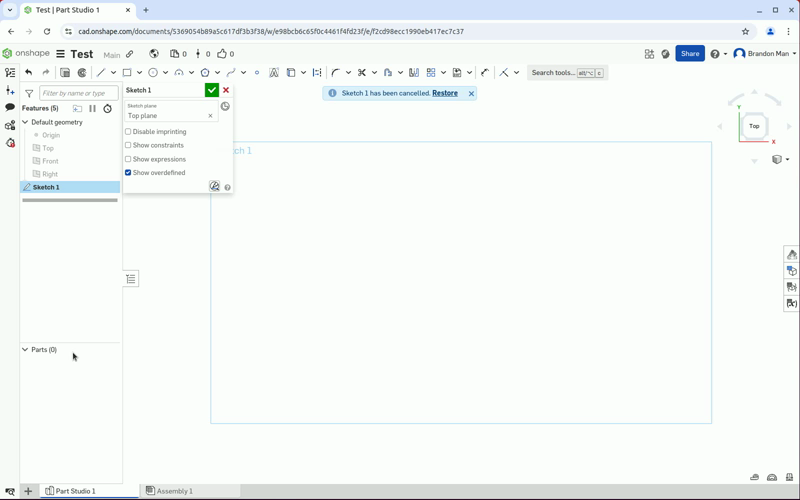
key(l)
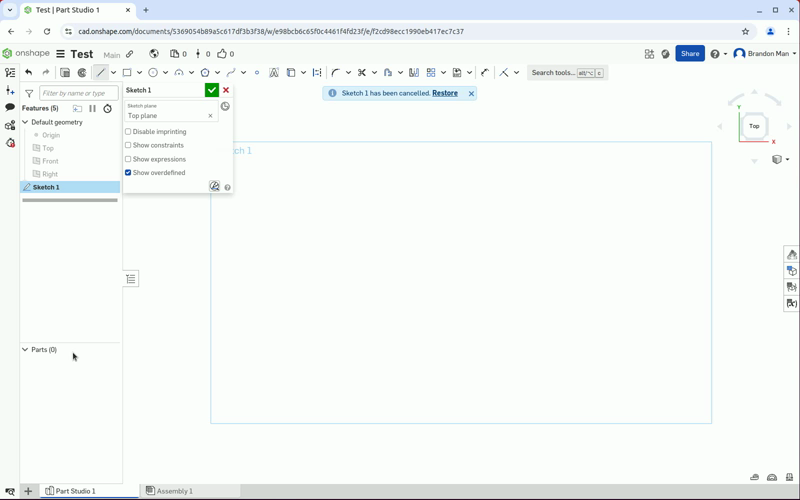
key_down(shift)
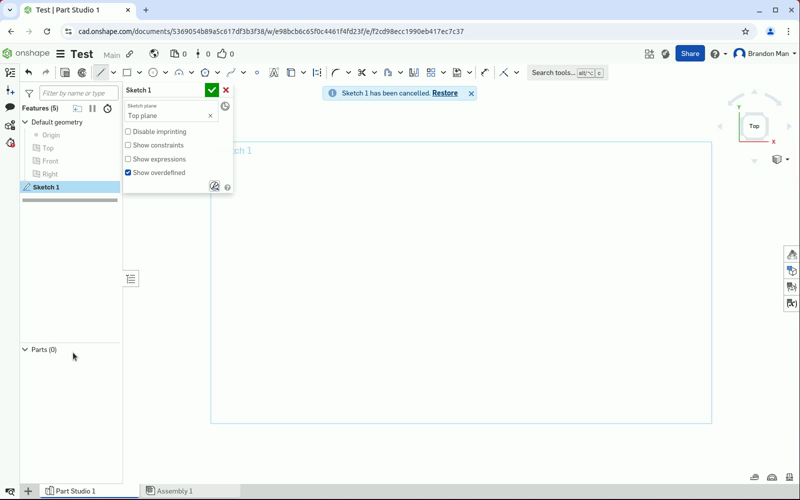
mouse_move(348, 327)
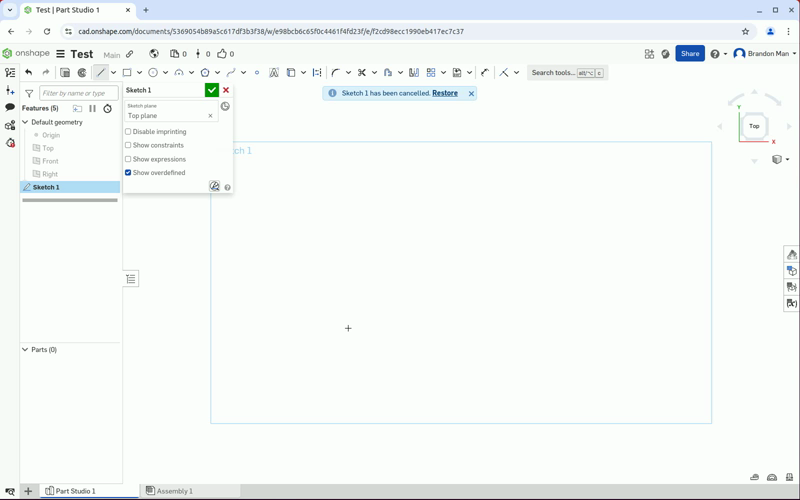
click(348, 327)
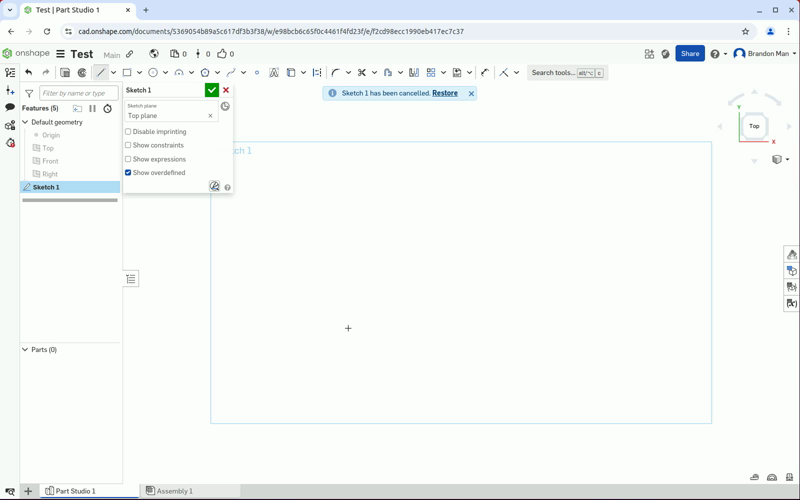
key_up(shift)
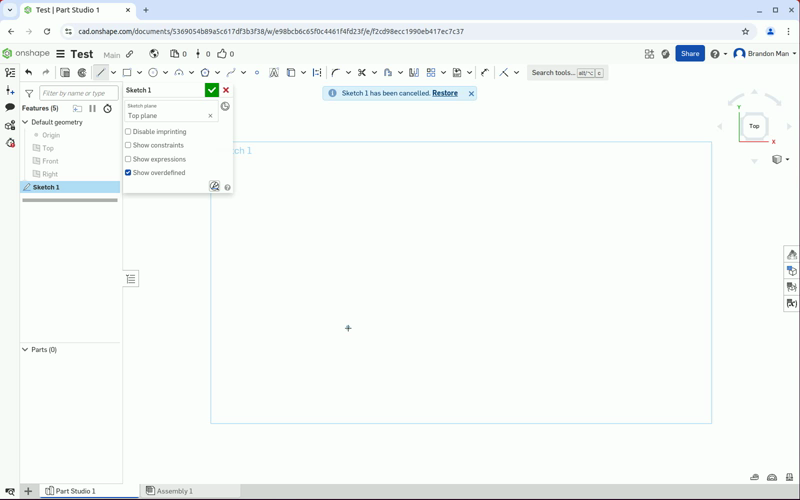
key_down(shift)
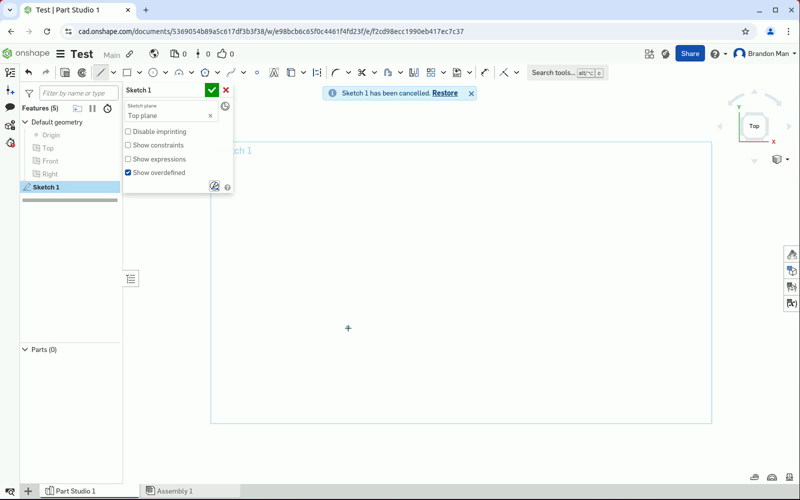
mouse_move(572, 327)
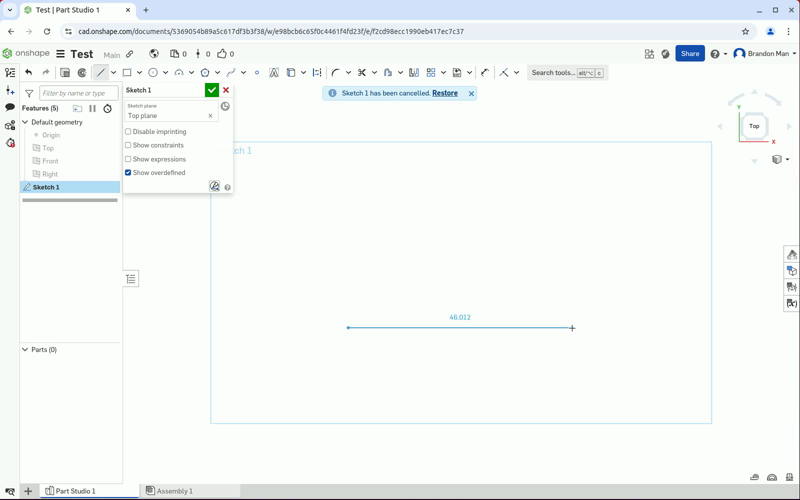
click(572, 327)
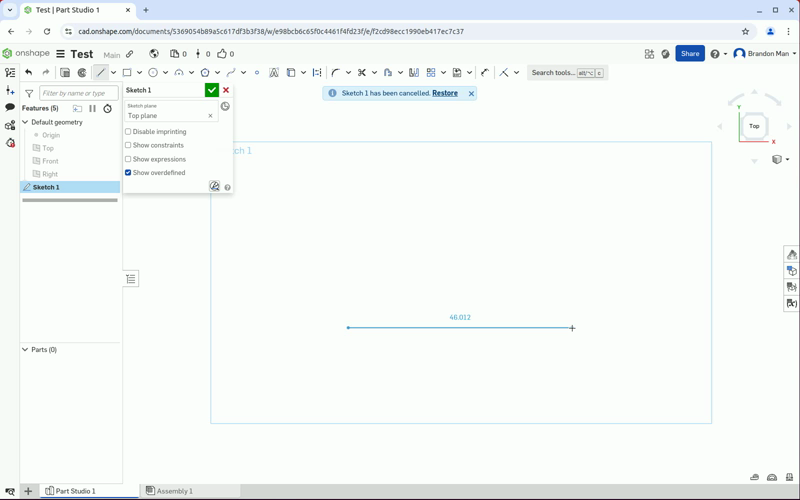
key_up(shift)
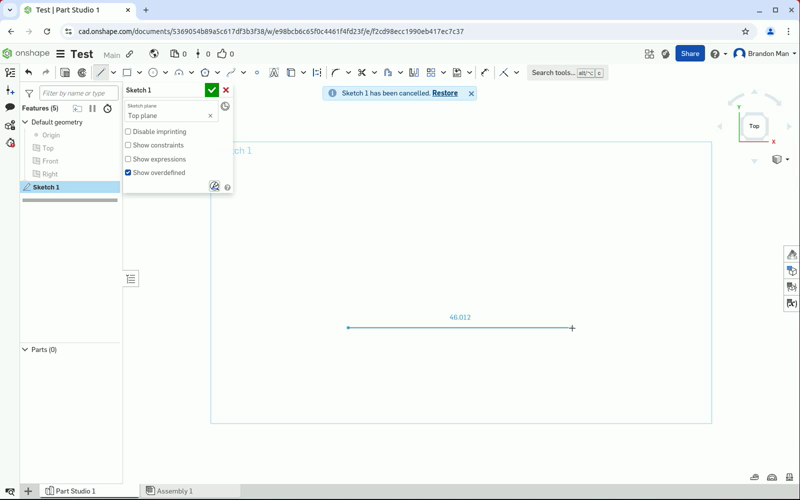
key_down(shift)
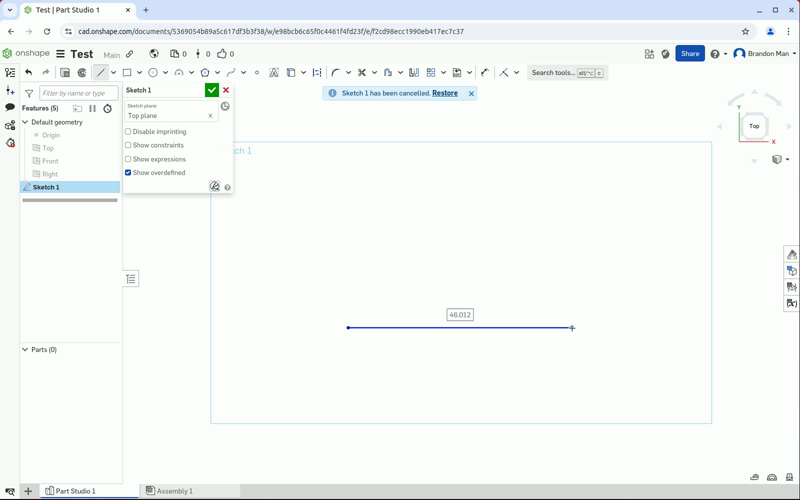
mouse_move(572, 237)
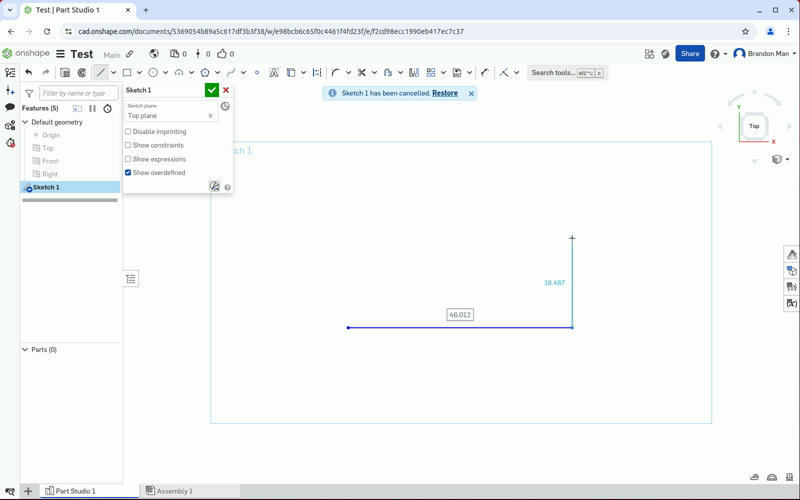
click(572, 237)
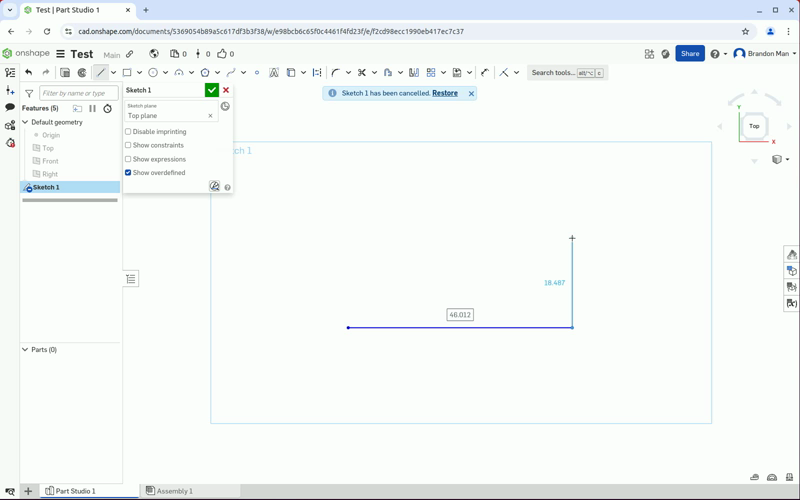
key_up(shift)
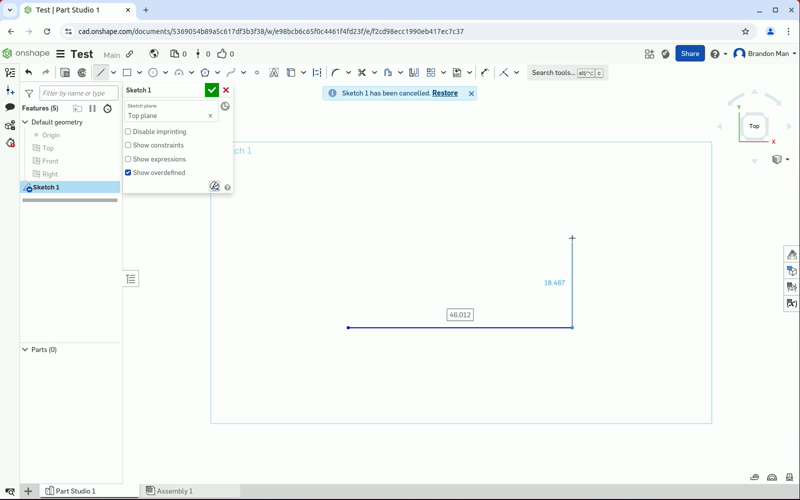
key_down(shift)
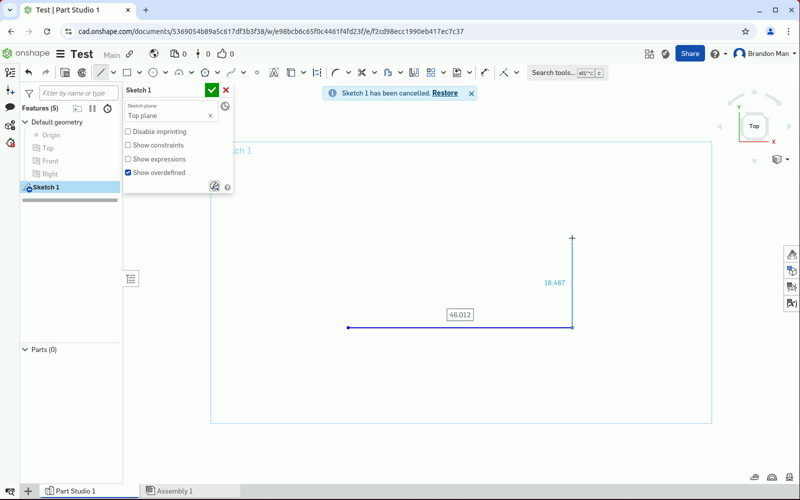
mouse_move(348, 237)
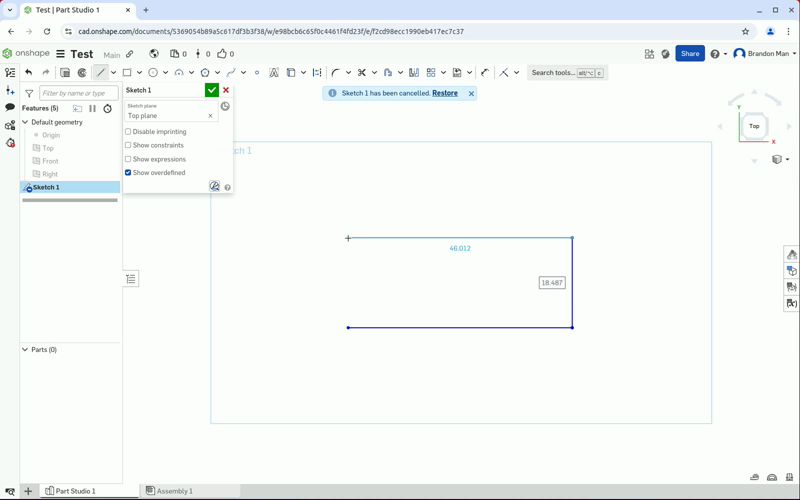
click(348, 237)
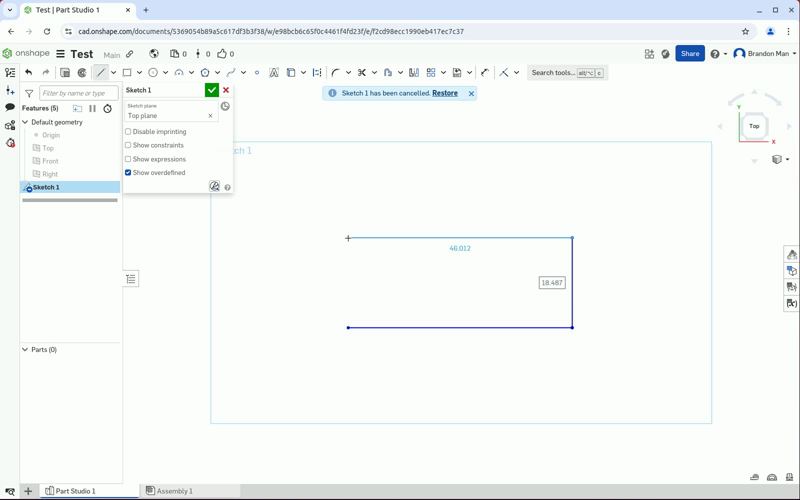
key_up(shift)
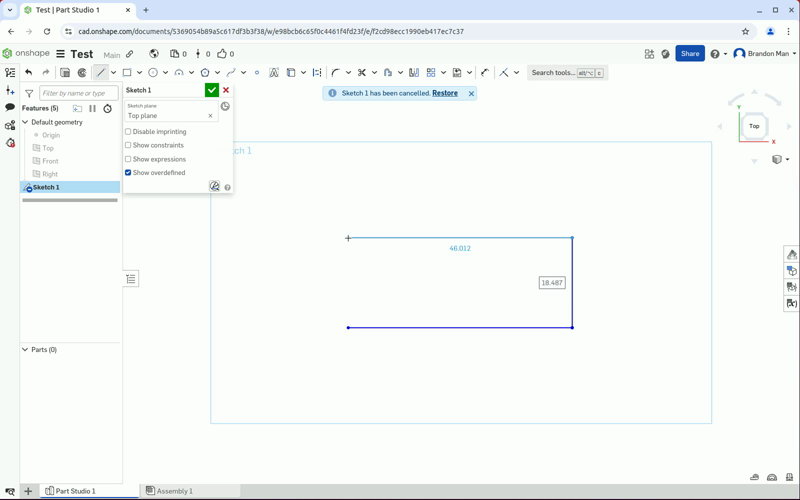
key_down(shift)
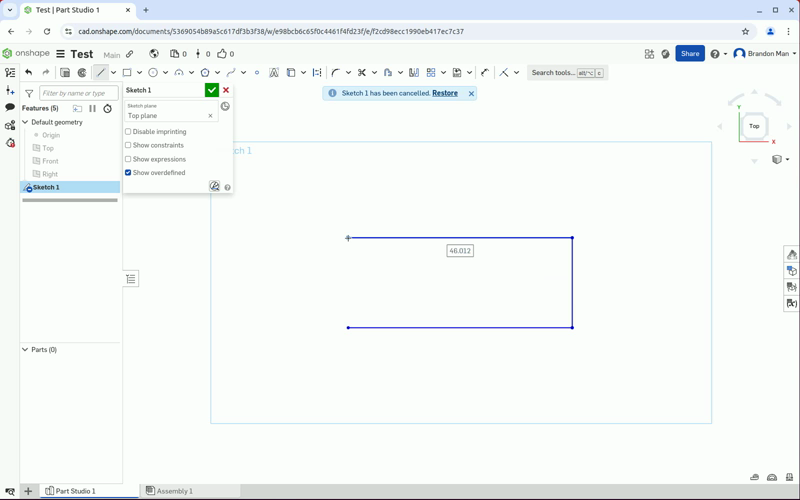
mouse_move(348, 327)
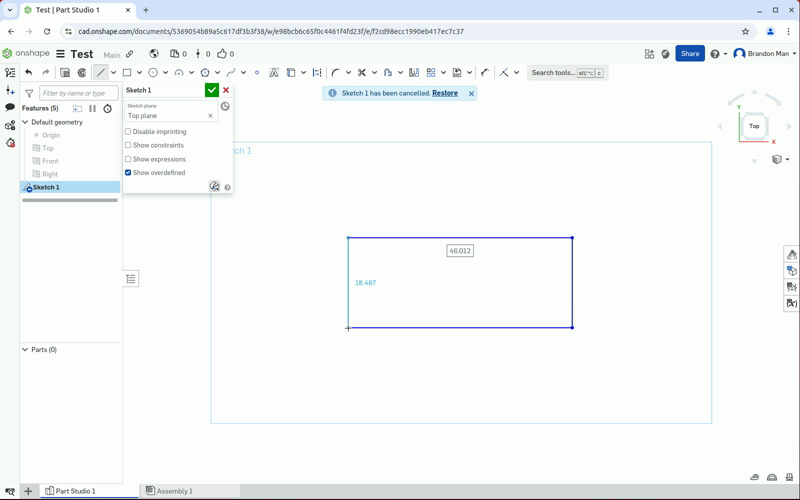
key_up(shift)
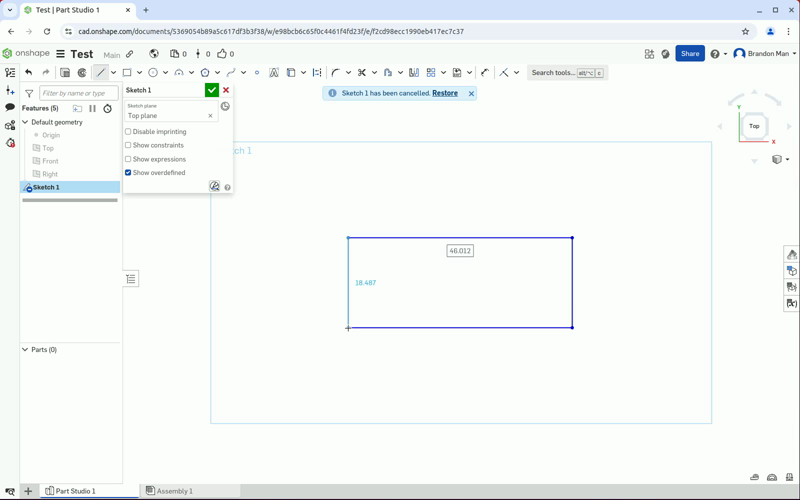
click(348, 327)
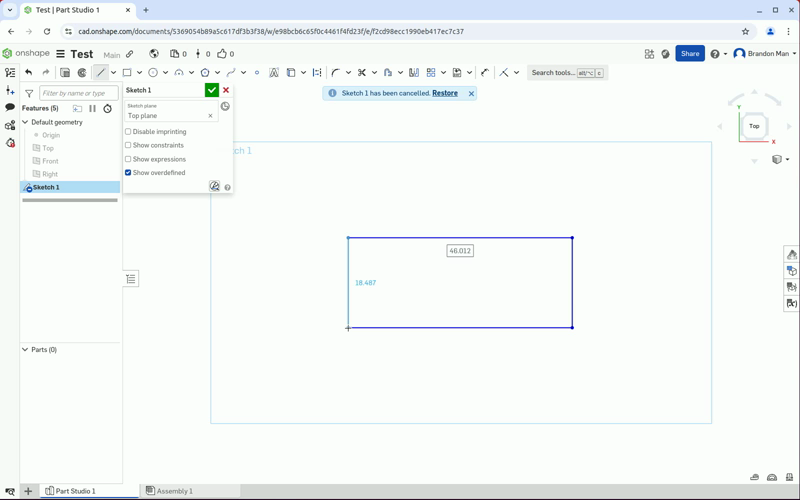
key(esc)
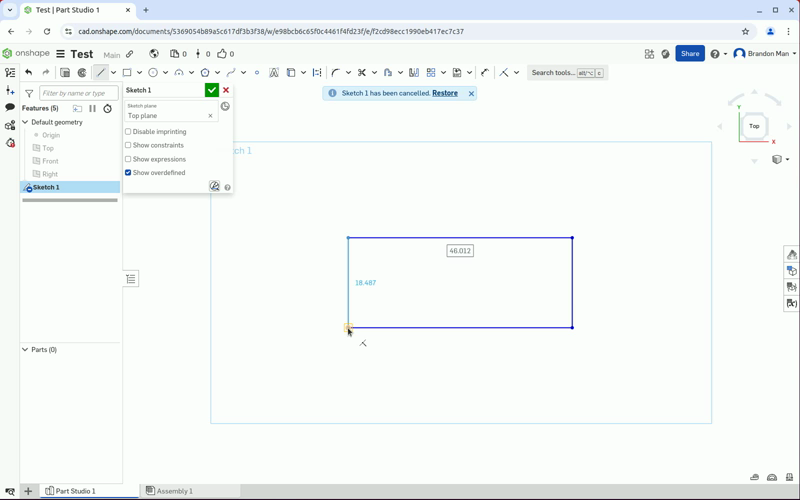
mouse_move(416, 291)
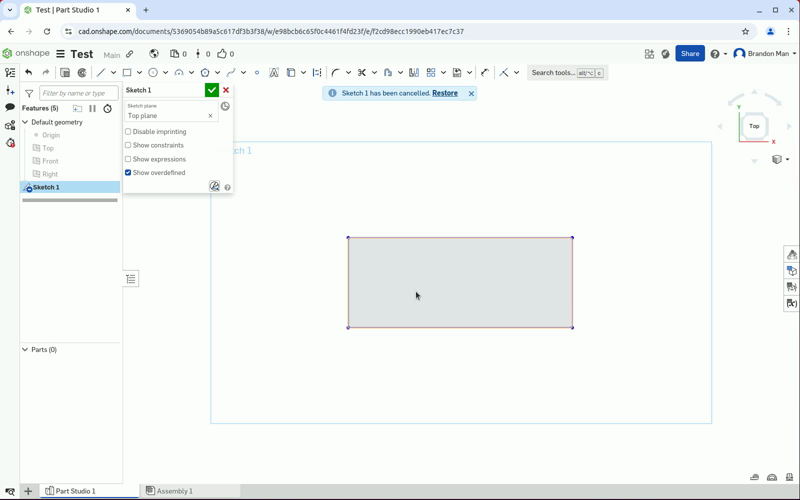
click(416, 291)
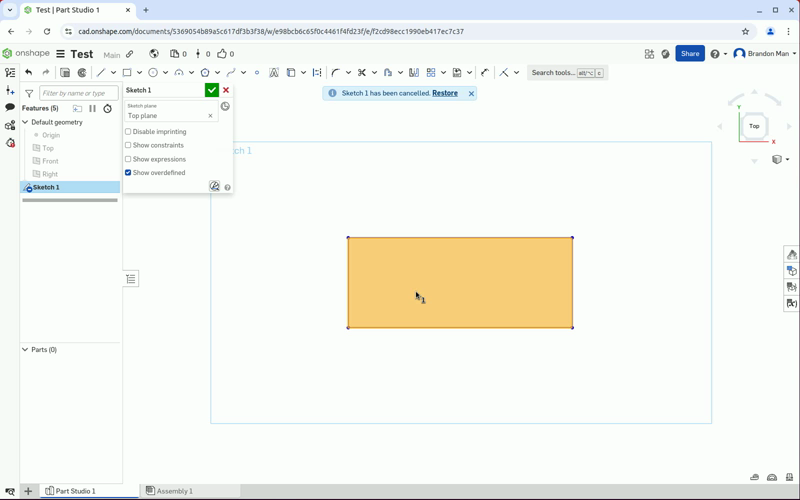
mouse_move(73, 352)
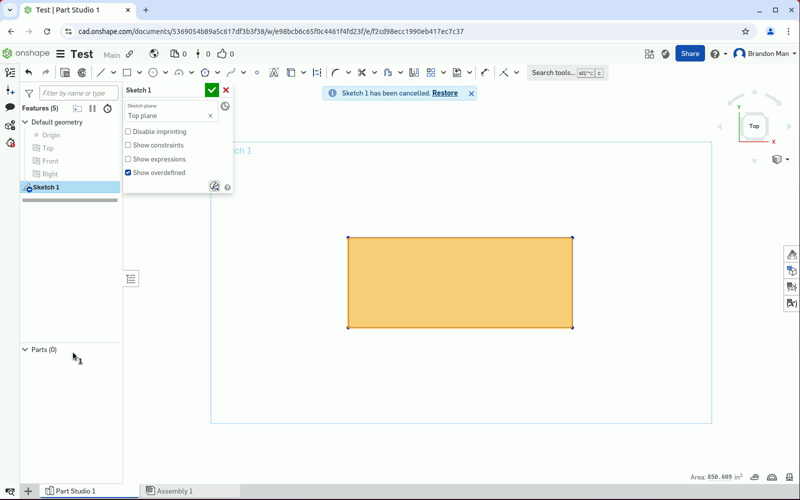
key(shift+y)
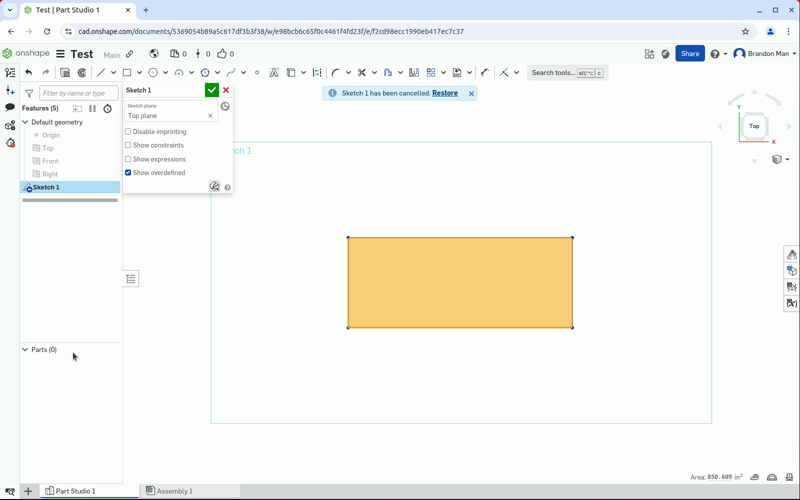
key(shift+e)
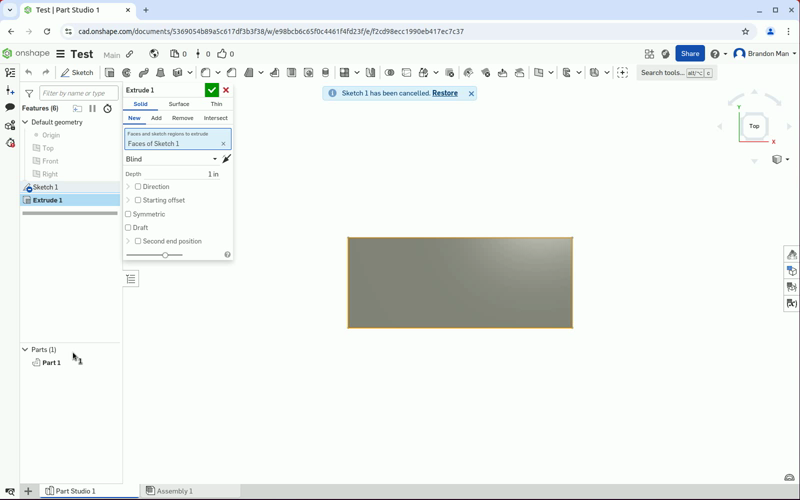
mouse_move(143, 106)
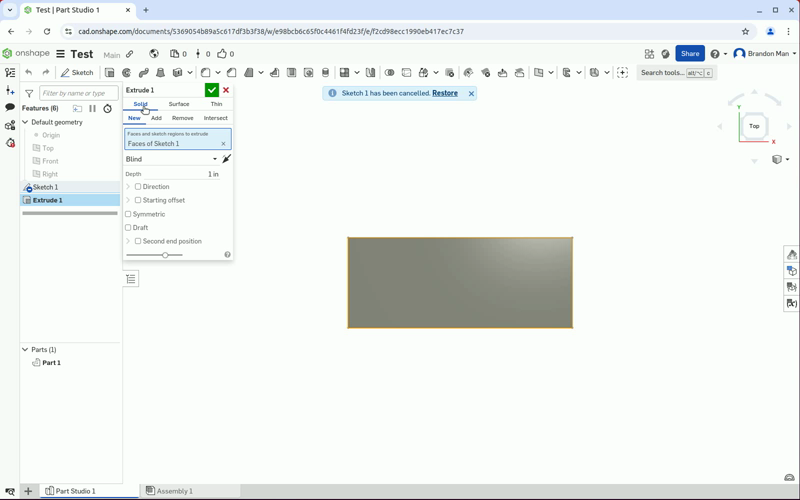
click(143, 106)
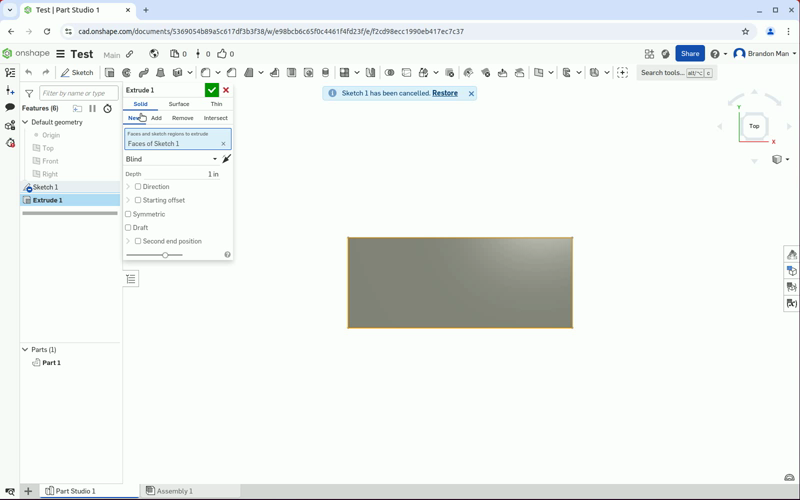
mouse_move(137, 120)
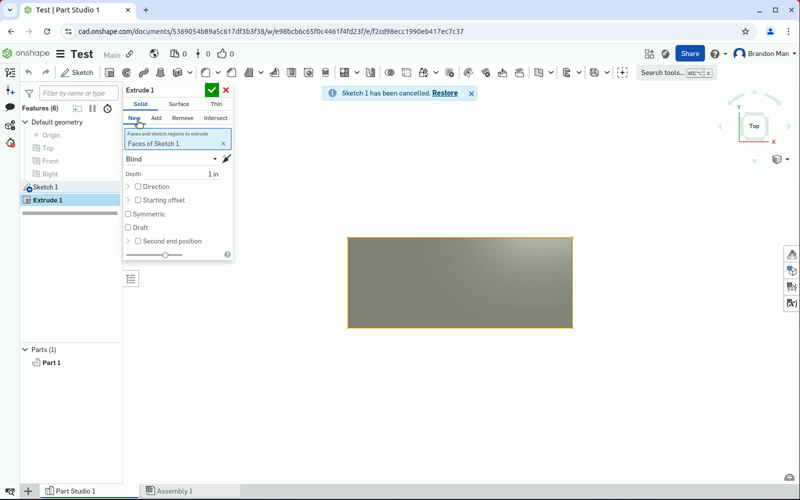
click(137, 120)
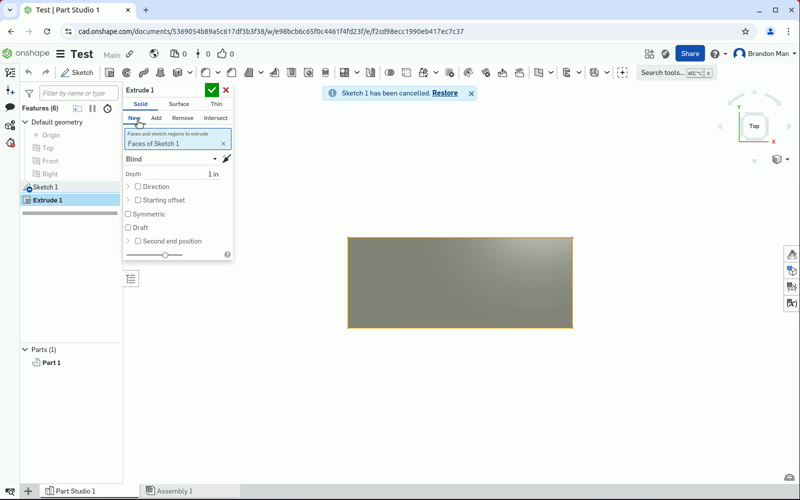
key(tab, 4)
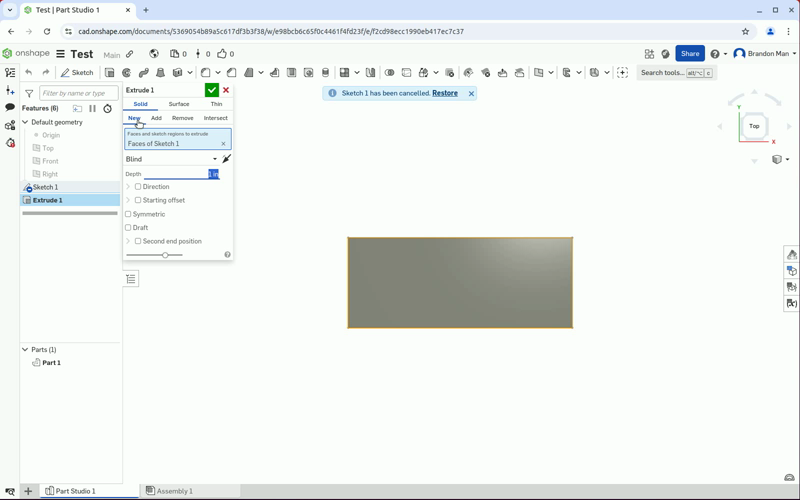
text(27.922)
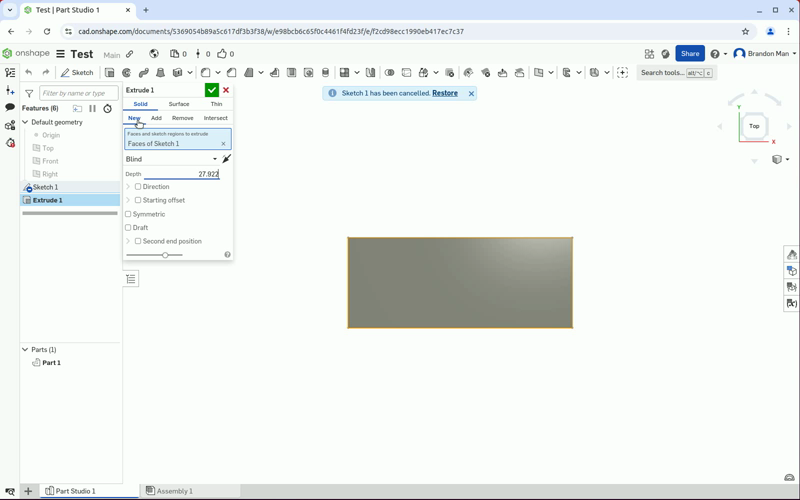
key(tab, 3)
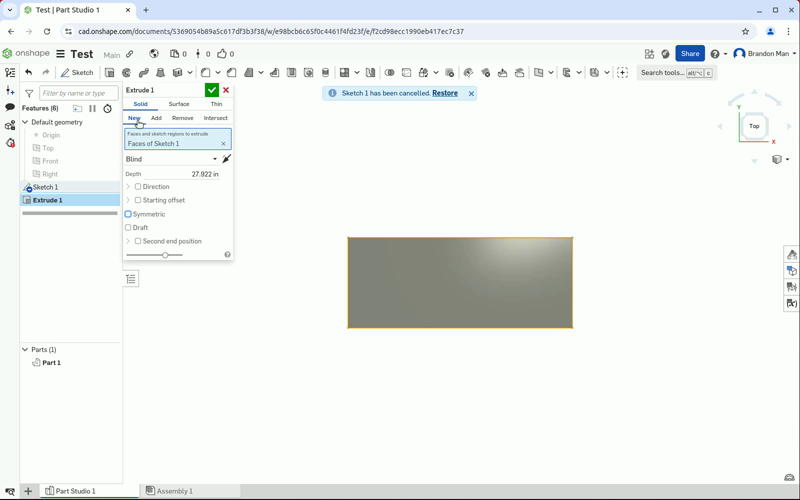
key(space)
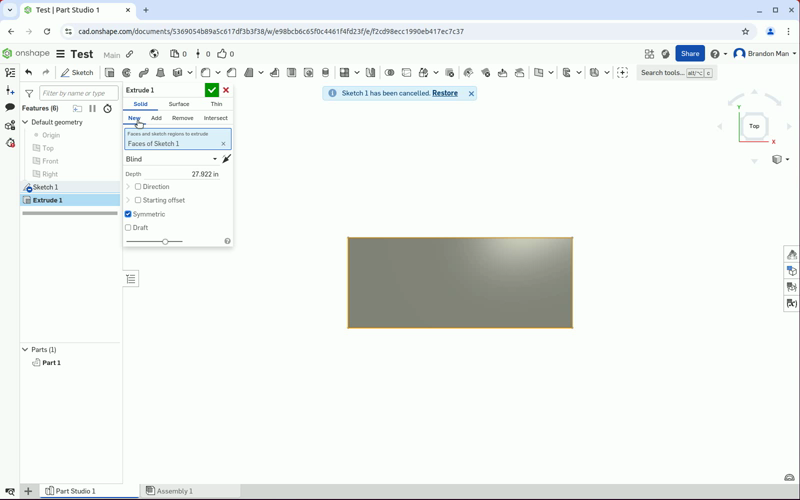
key(enter)
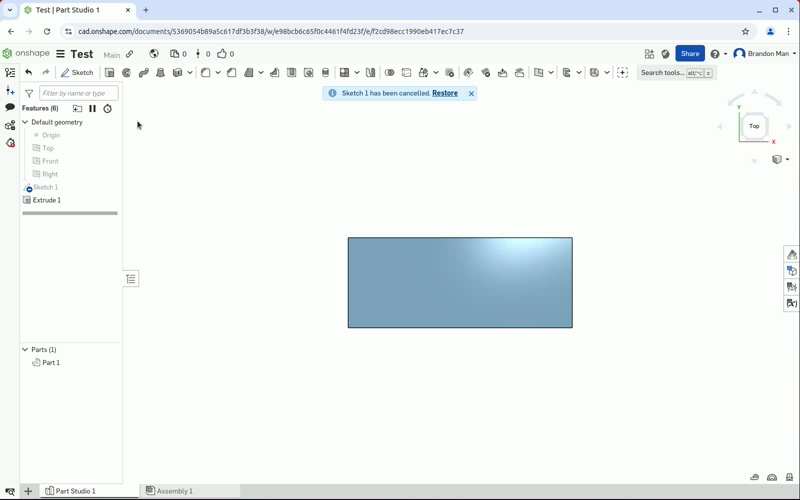
key(shift+h)
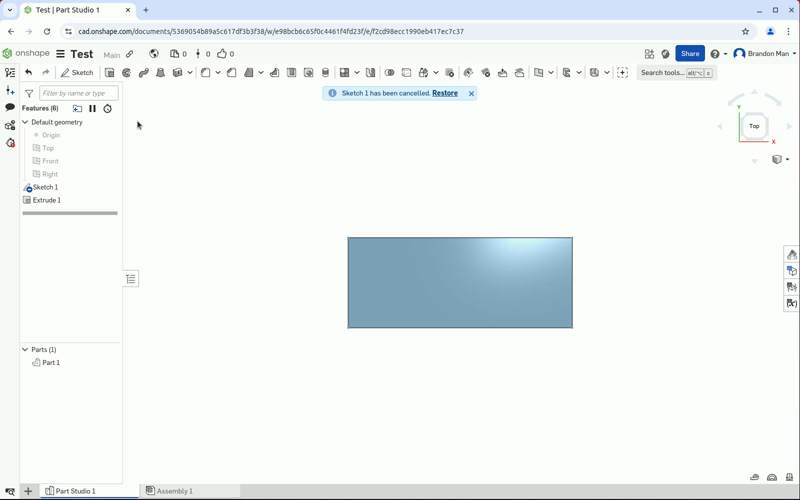
key(shift+h)
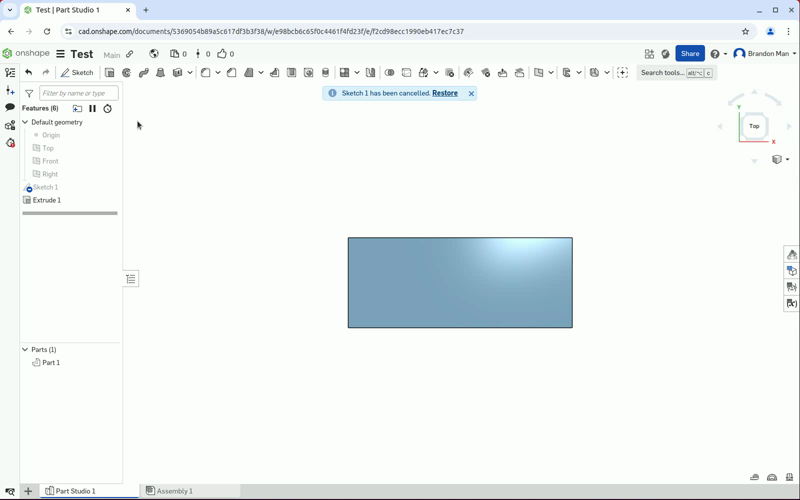
mouse_move(73, 189)
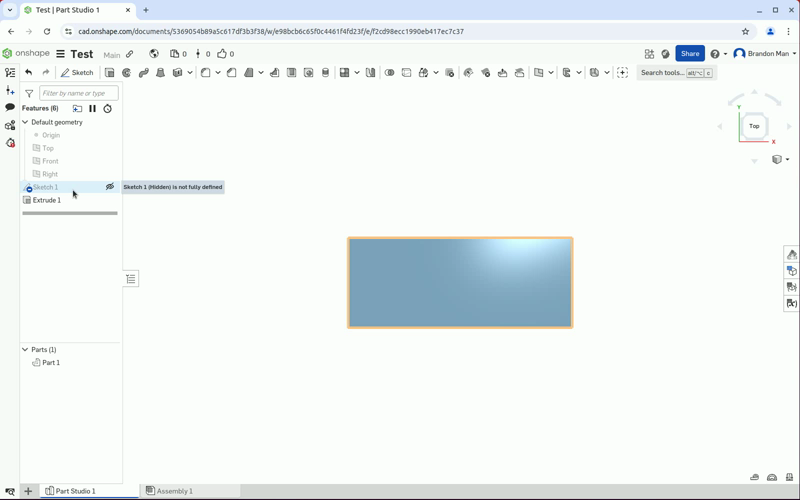
click(73, 189)
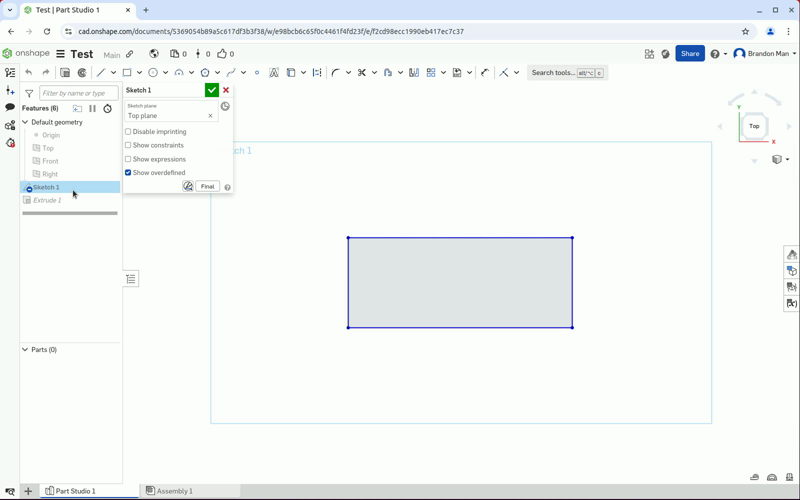
mouse_move(229, 92)
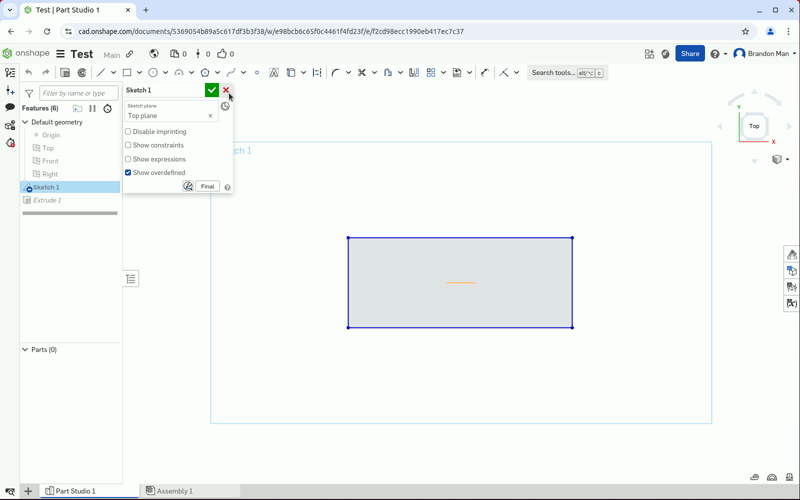
click(229, 92)
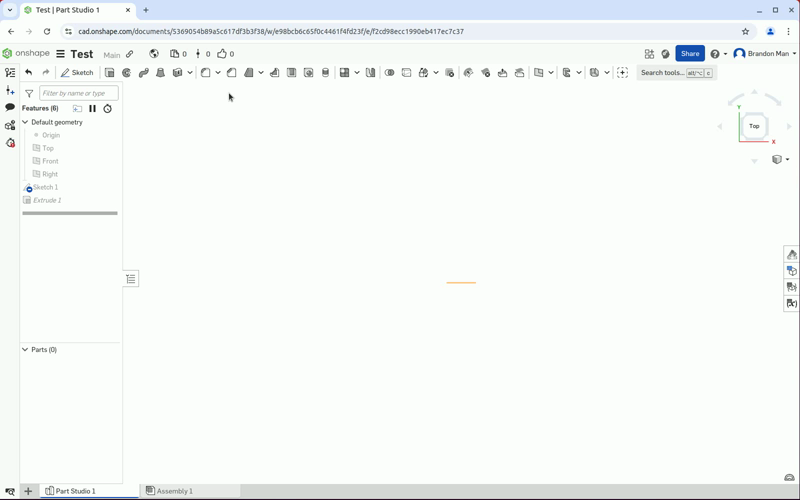
mouse_move(541, 75)
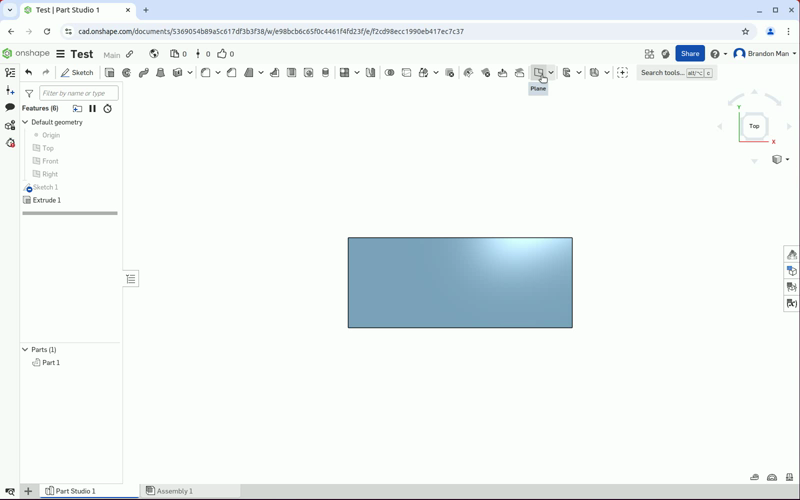
click(541, 75)
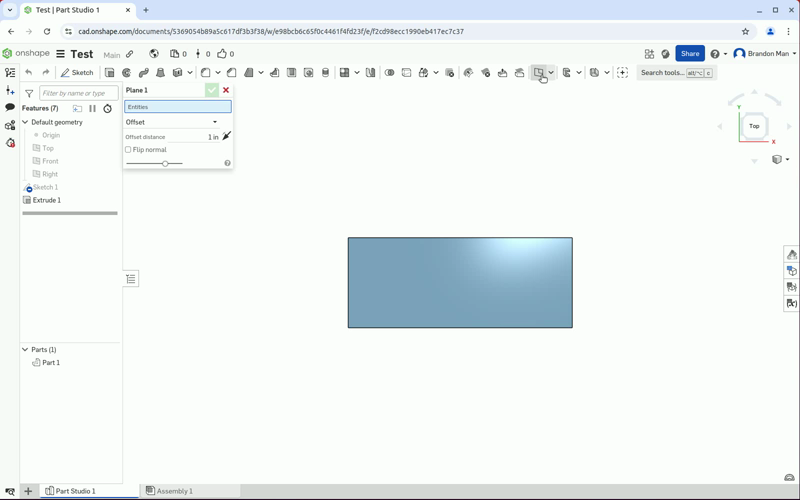
mouse_move(73, 150)
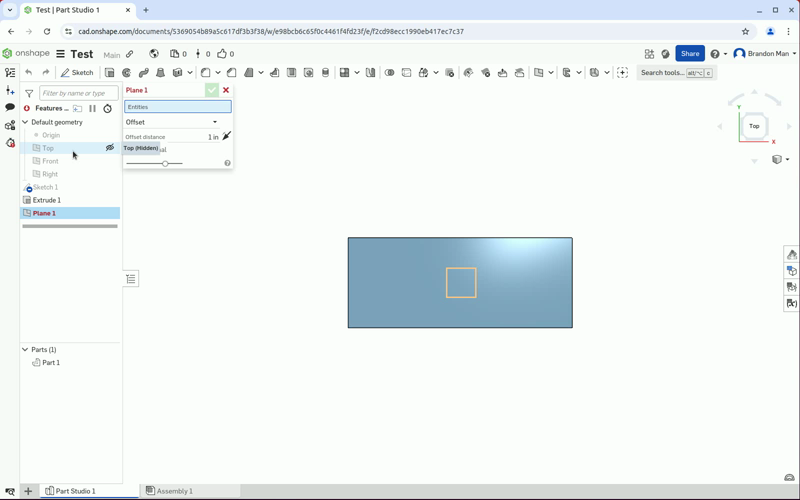
click(73, 150)
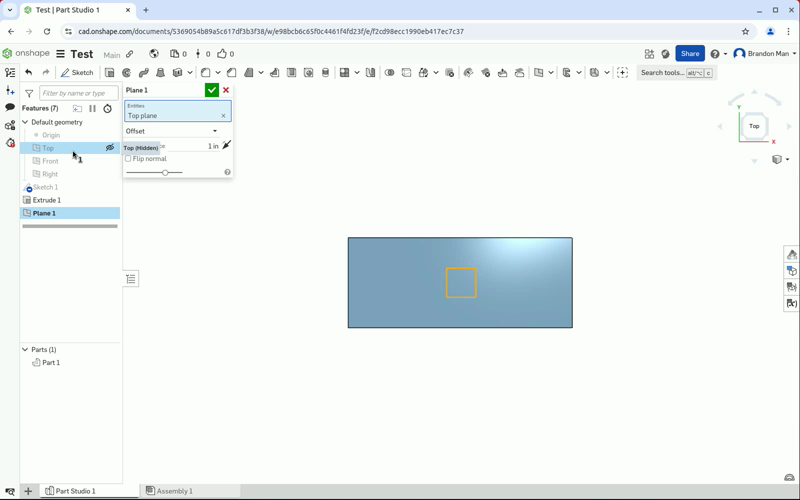
key(tab, 2)
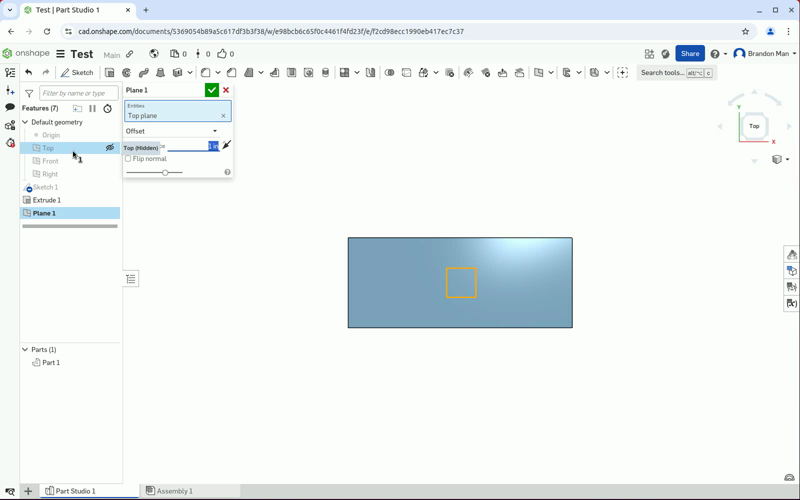
text(13.957)
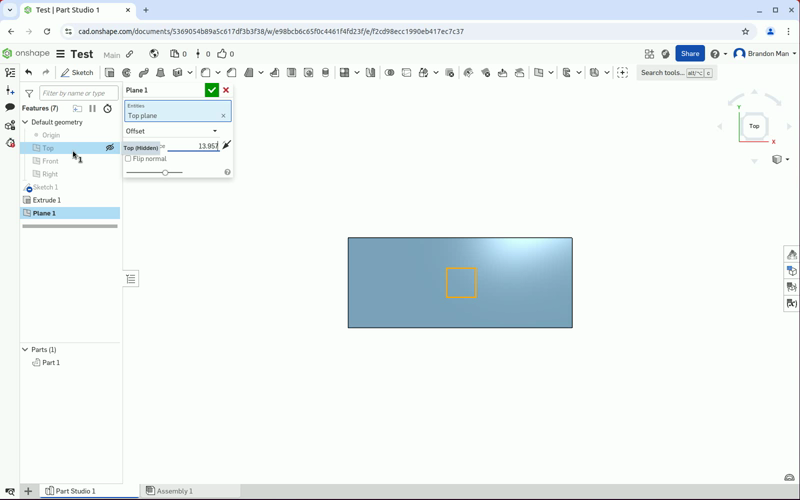
key(enter, 2)
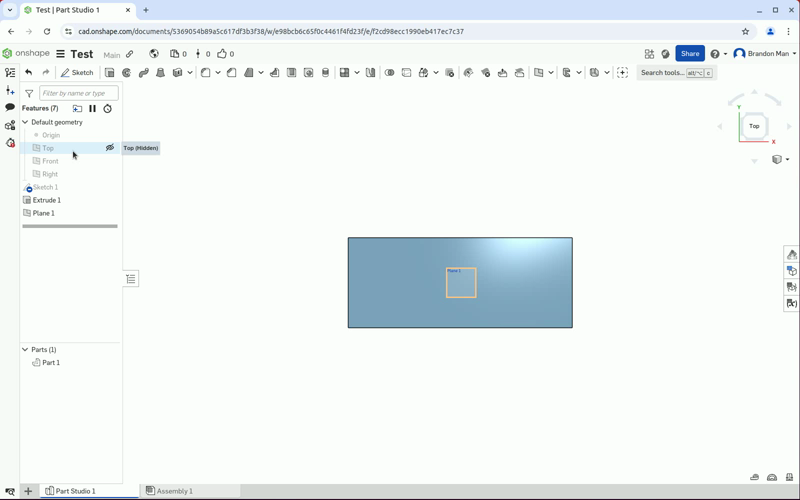
key(shift+s)
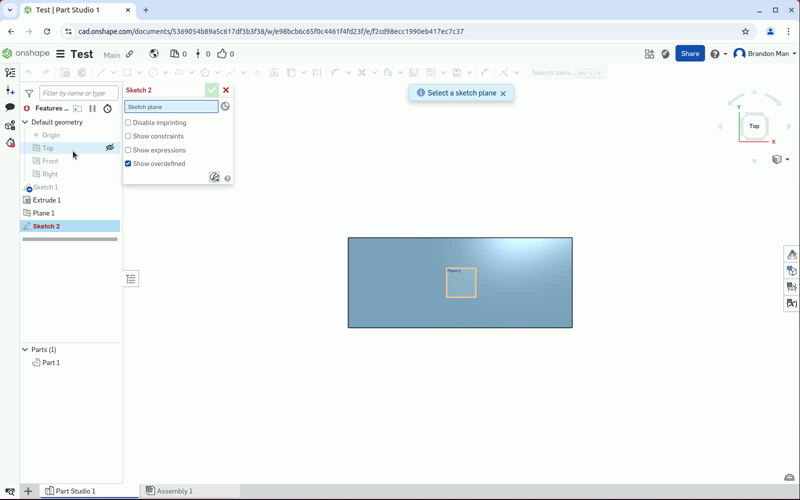
mouse_move(73, 215)
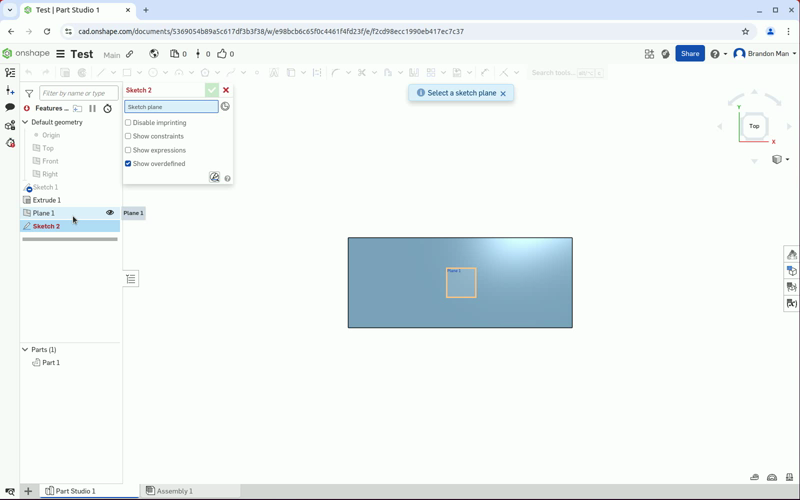
click(73, 215)
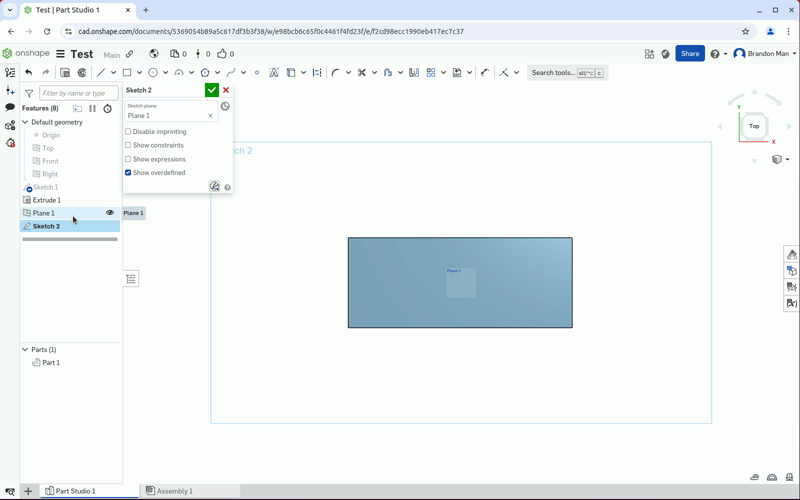
mouse_move(73, 352)
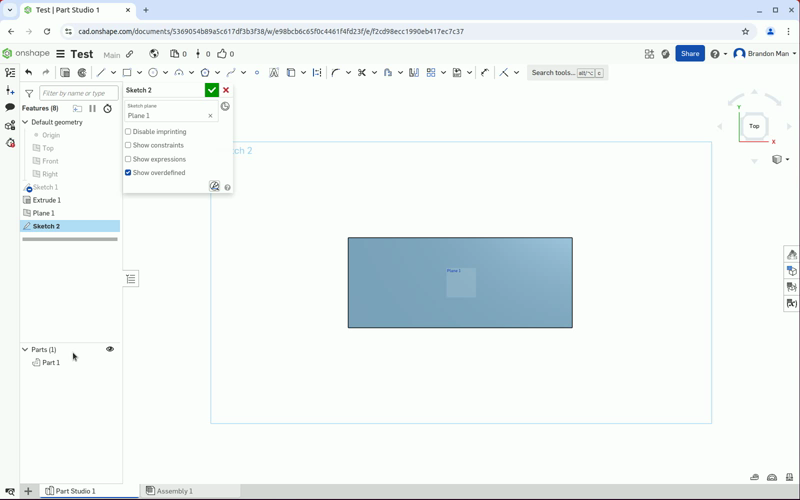
key(y)
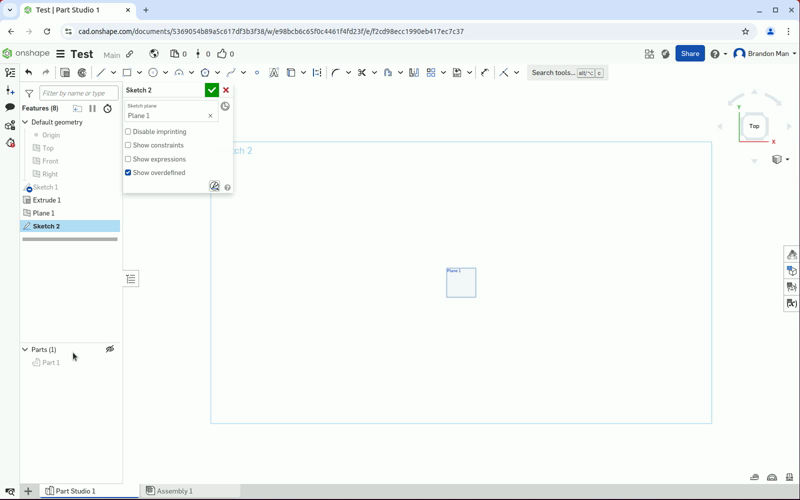
key(l)
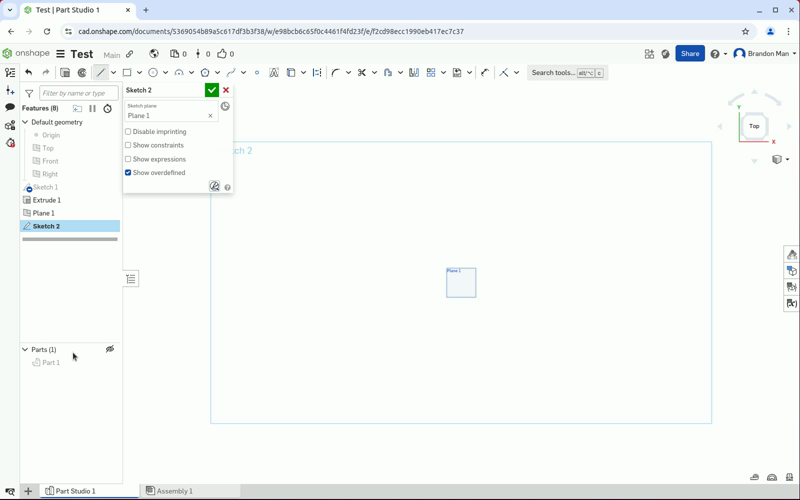
key_down(shift)
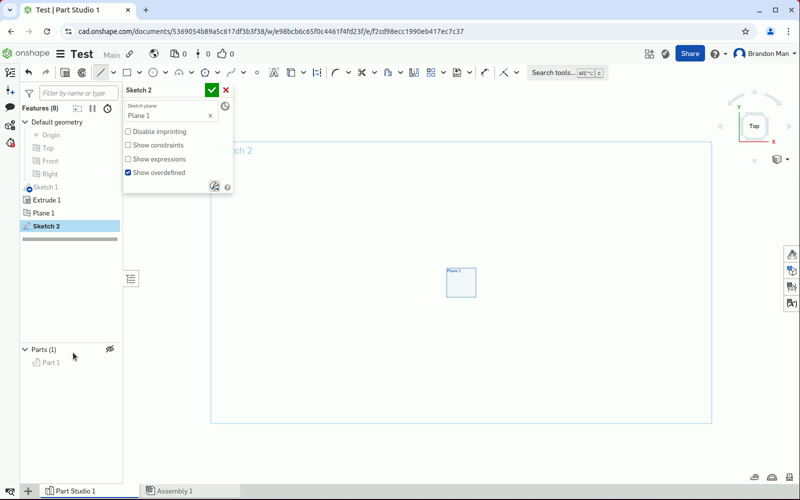
mouse_move(348, 327)
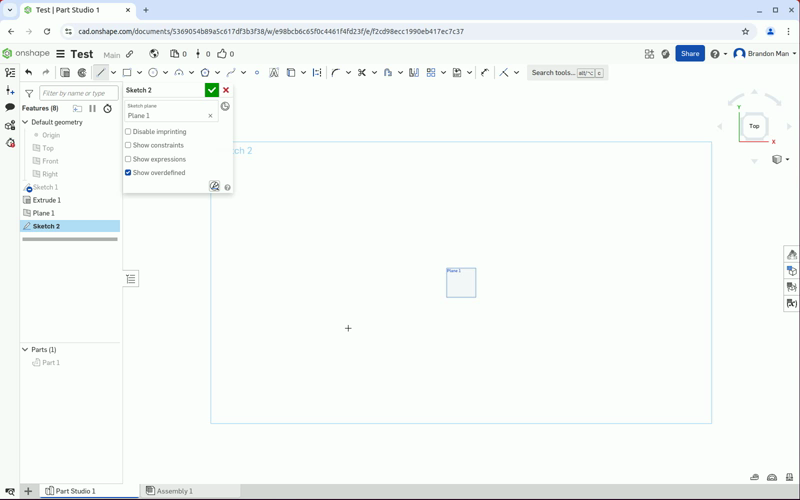
click(348, 327)
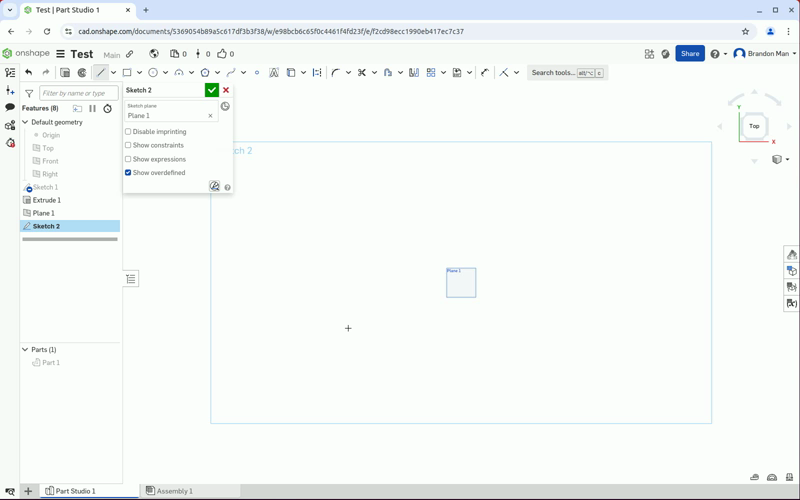
key_up(shift)
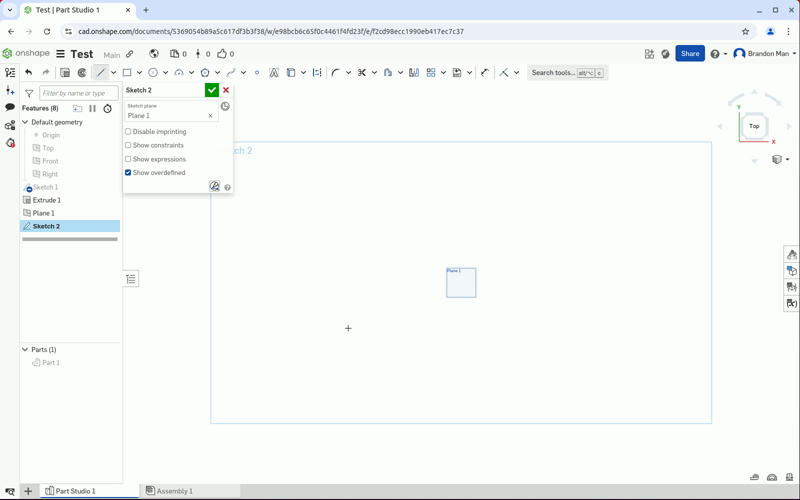
key_down(shift)
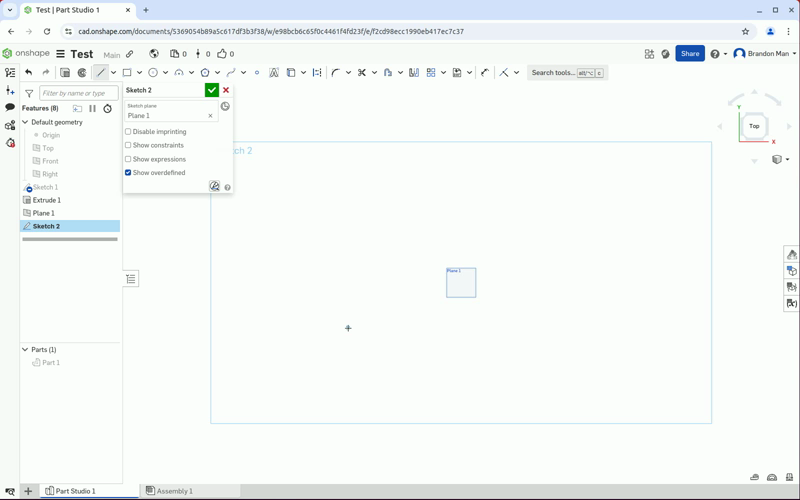
mouse_move(415, 327)
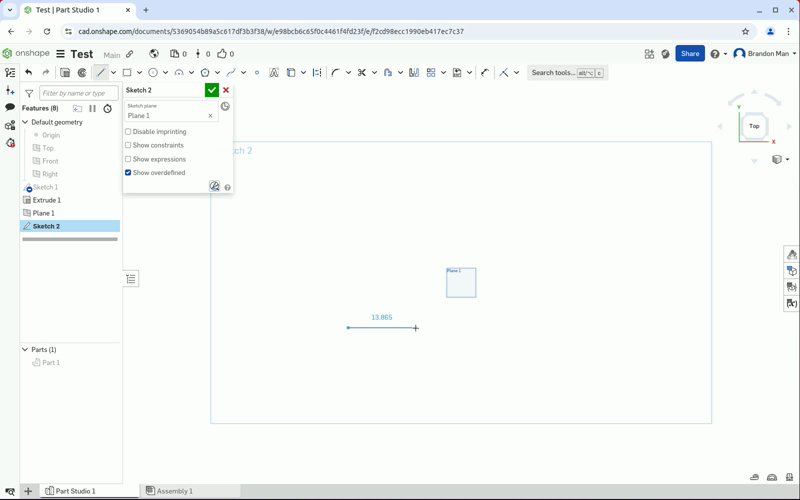
click(415, 327)
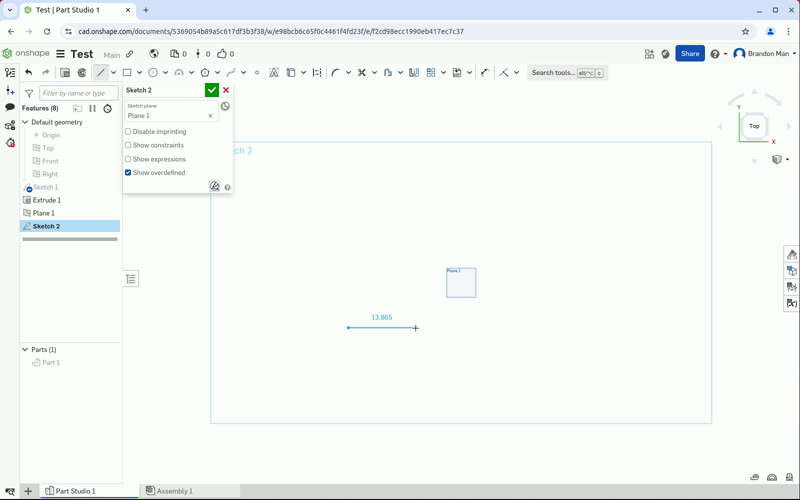
key_up(shift)
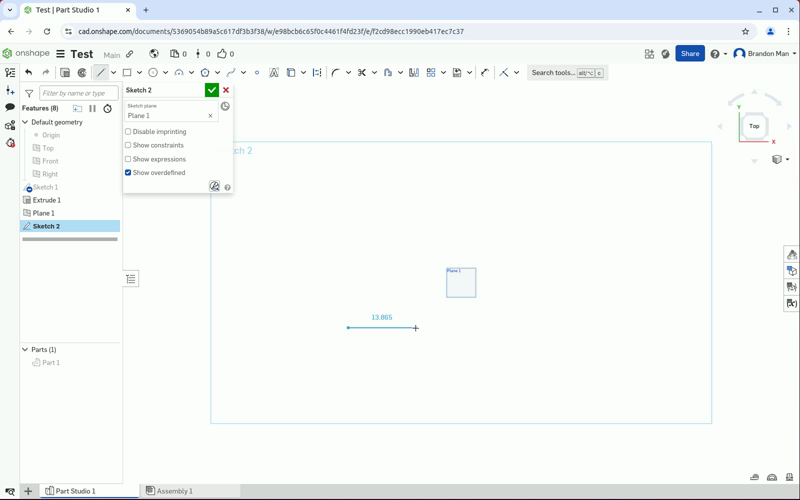
key_down(shift)
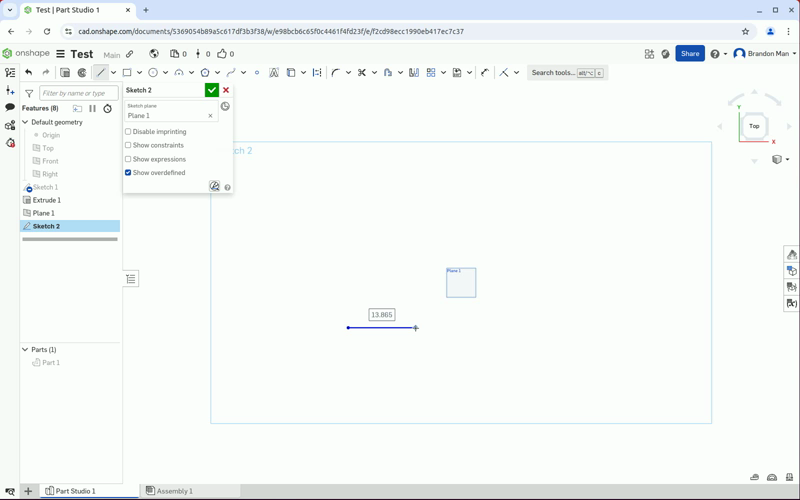
mouse_move(415, 237)
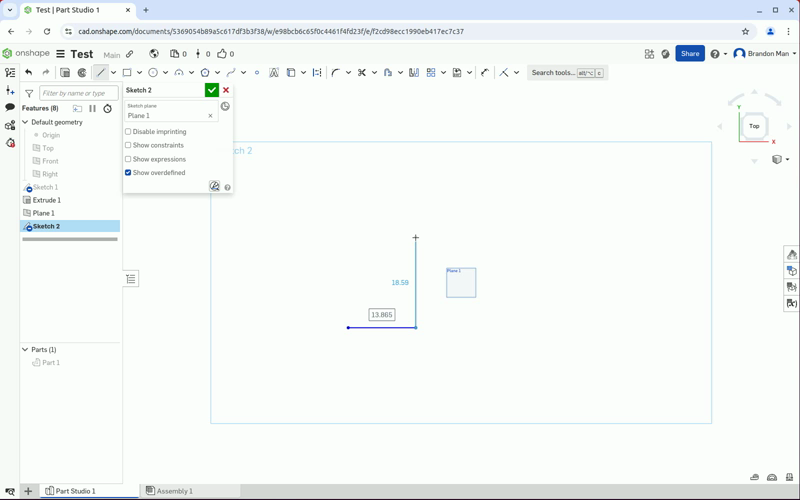
click(415, 237)
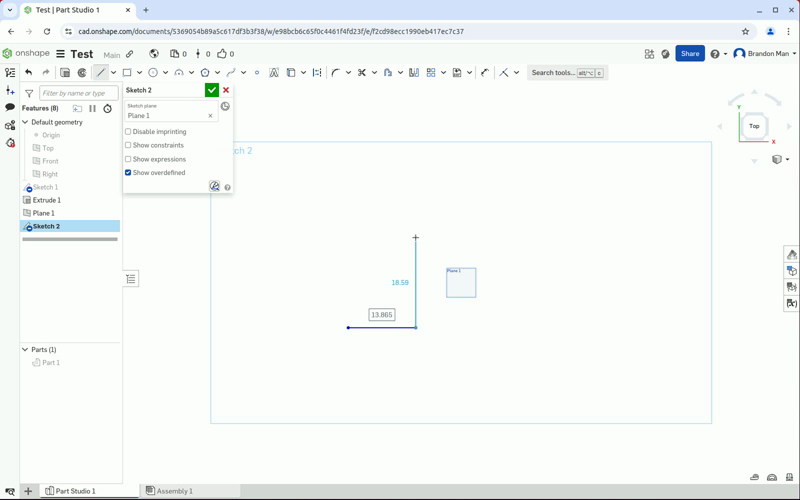
key_up(shift)
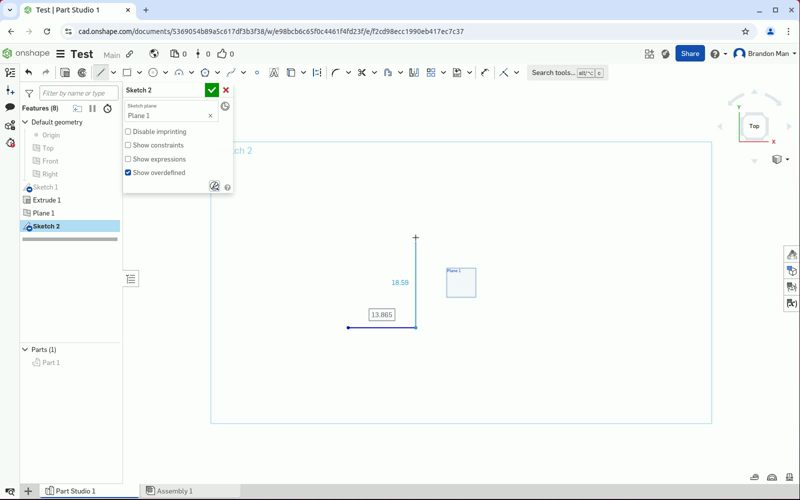
key_down(shift)
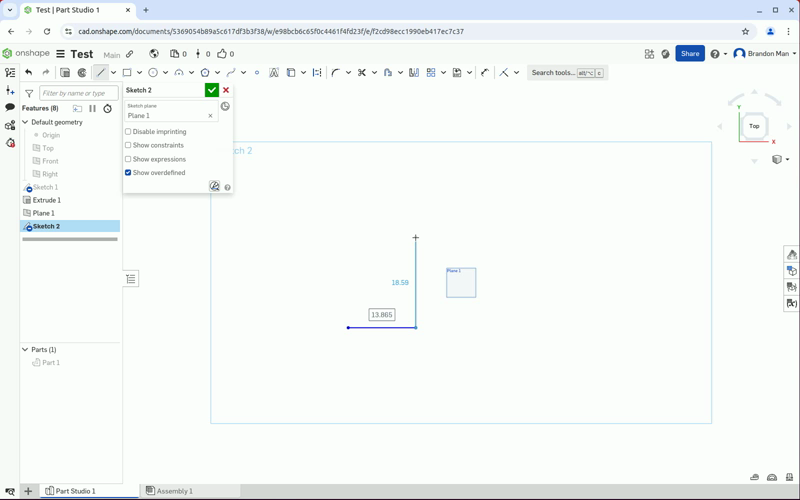
mouse_move(348, 237)
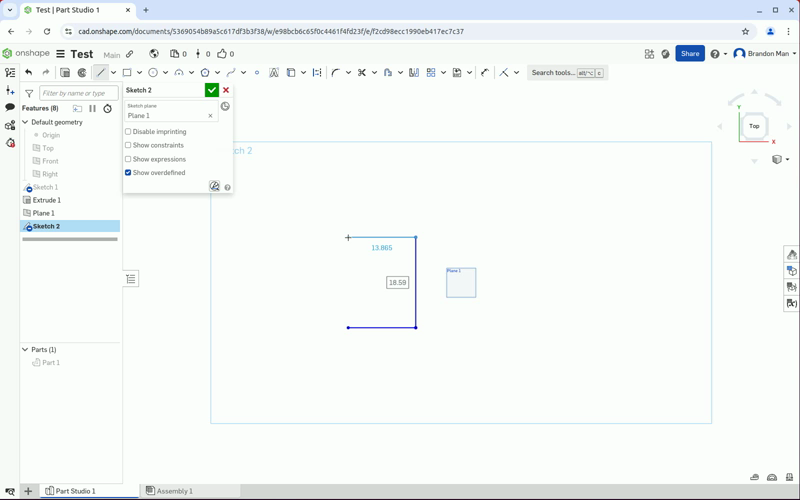
click(348, 237)
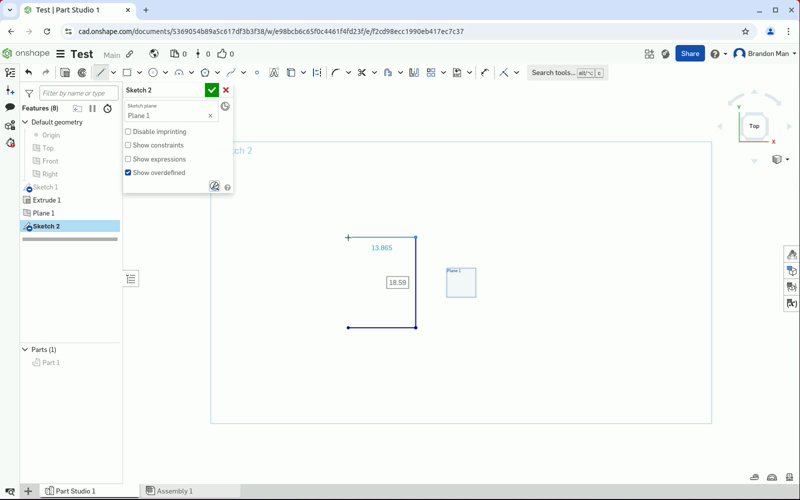
key_up(shift)
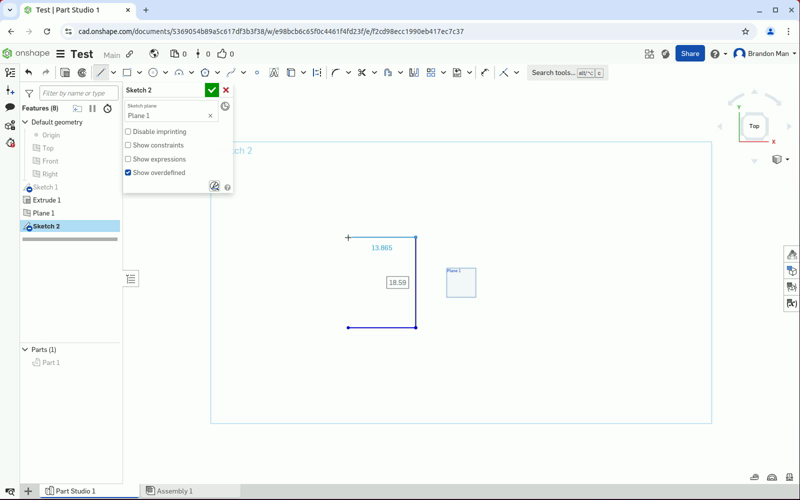
key_down(shift)
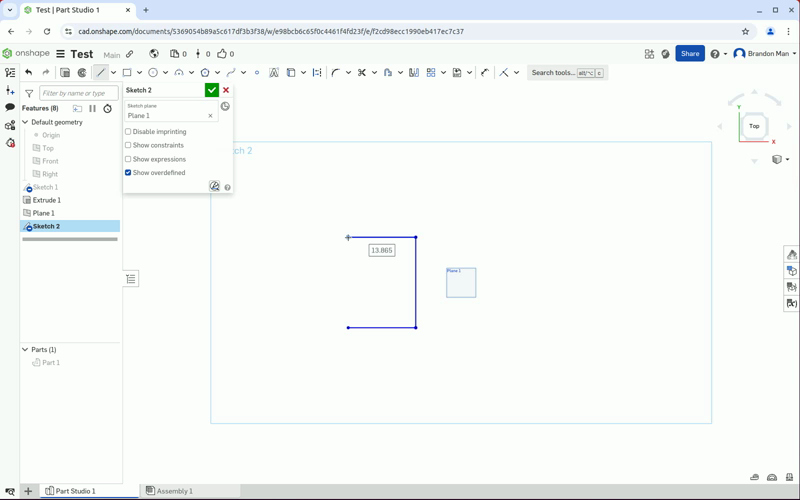
mouse_move(348, 327)
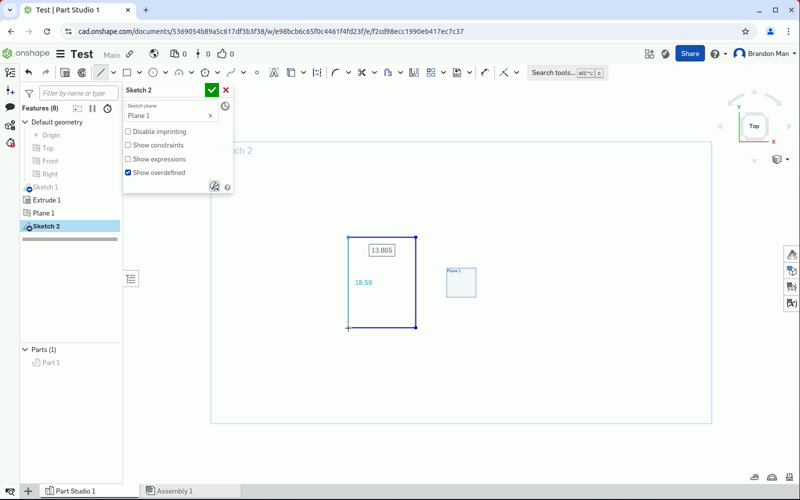
key_up(shift)
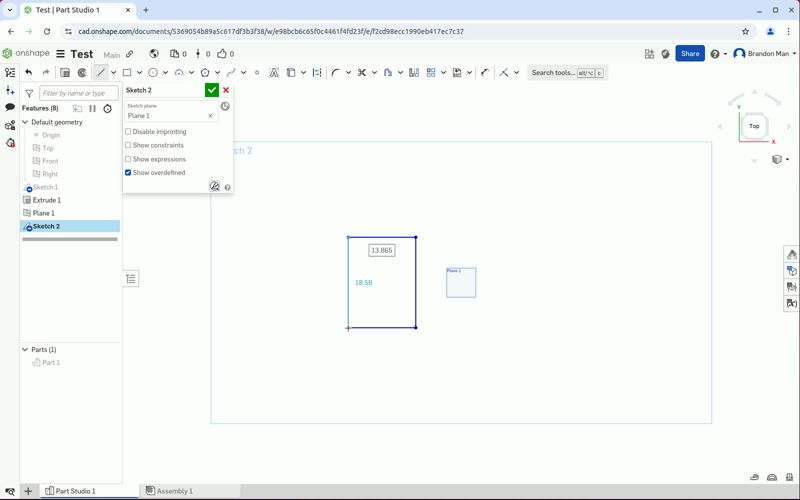
click(348, 327)
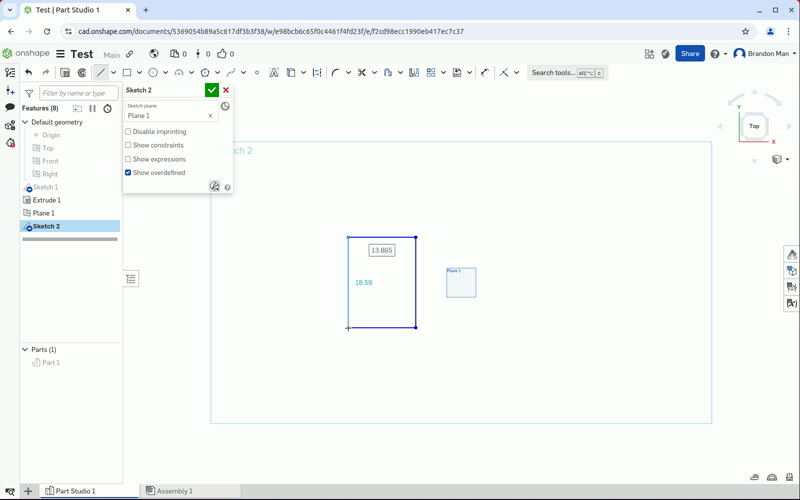
key(esc)
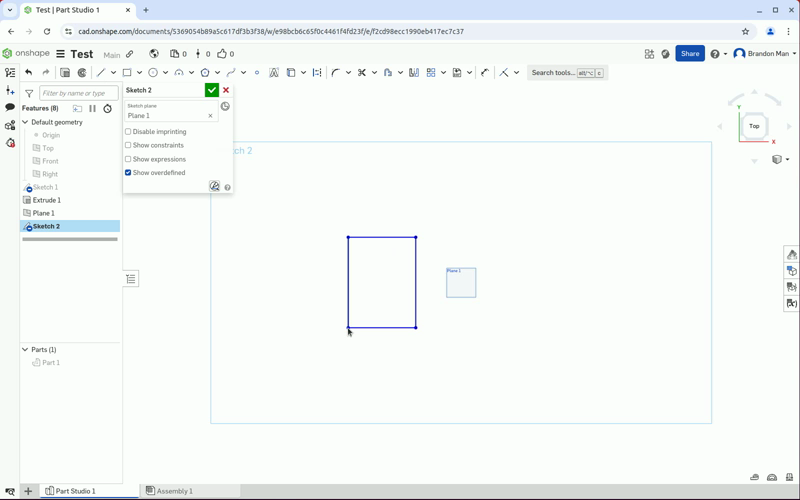
mouse_move(409, 278)
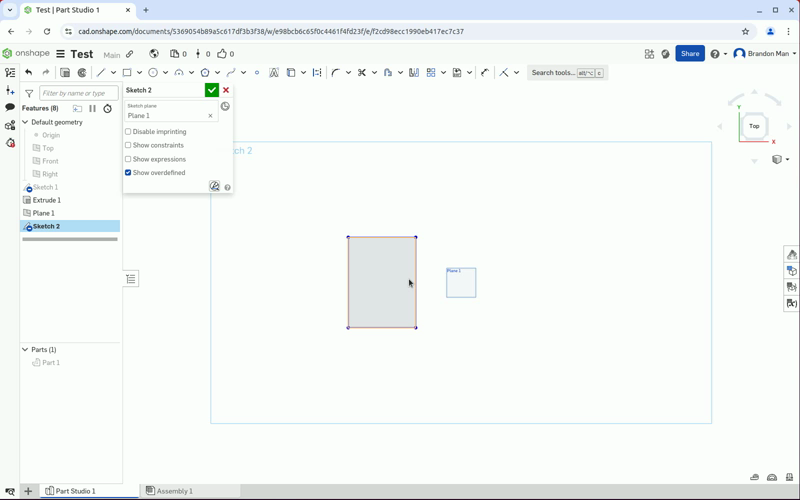
click(409, 278)
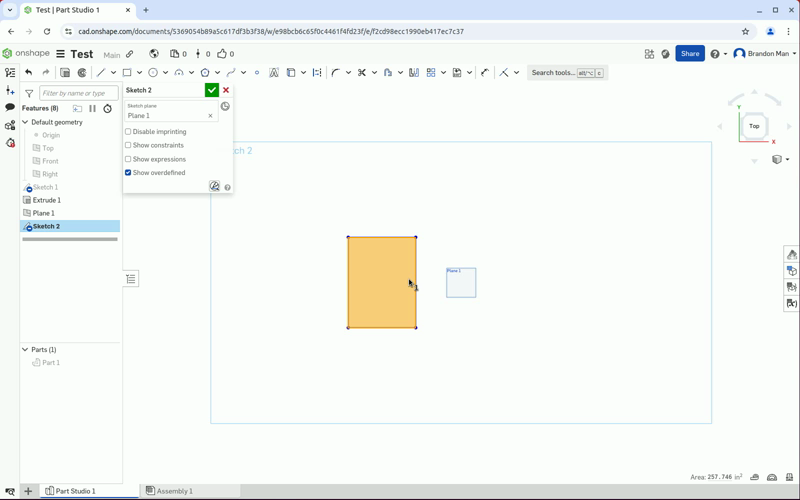
mouse_move(73, 352)
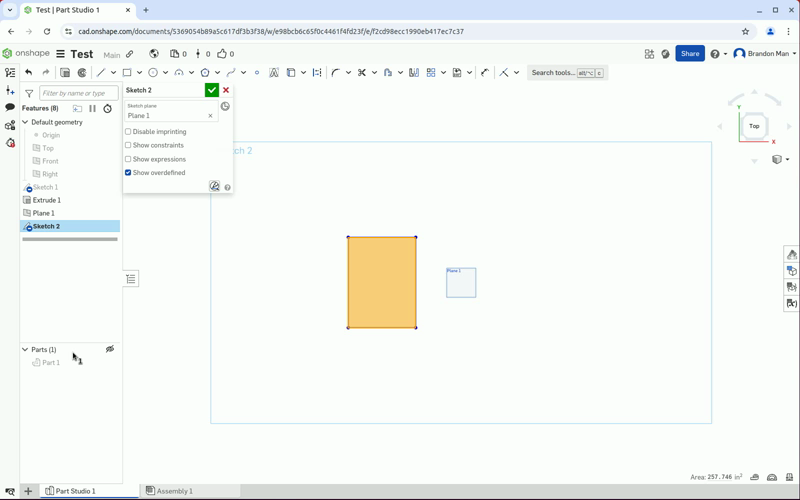
key(shift+y)
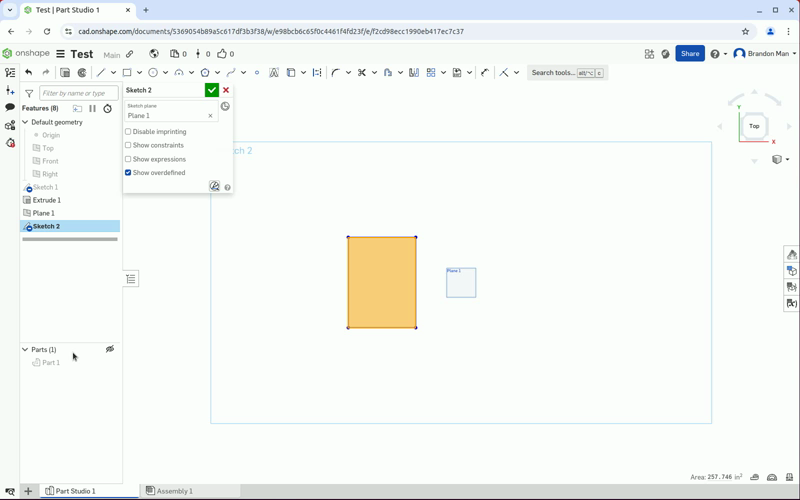
key(shift+e)
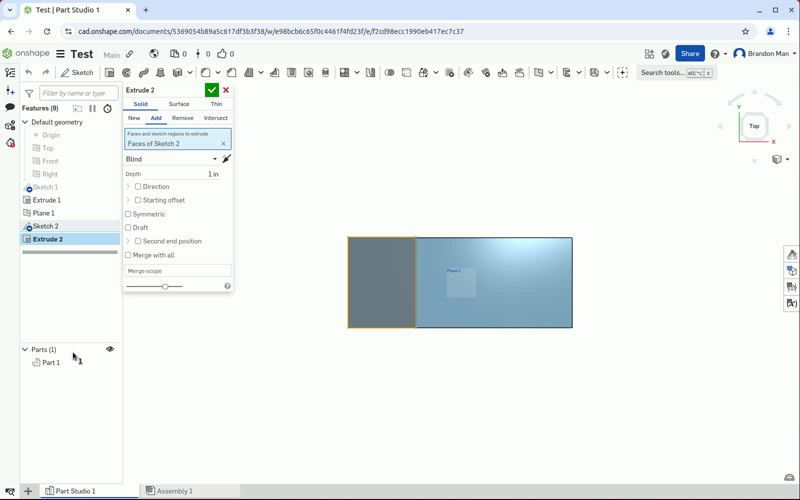
mouse_move(143, 106)
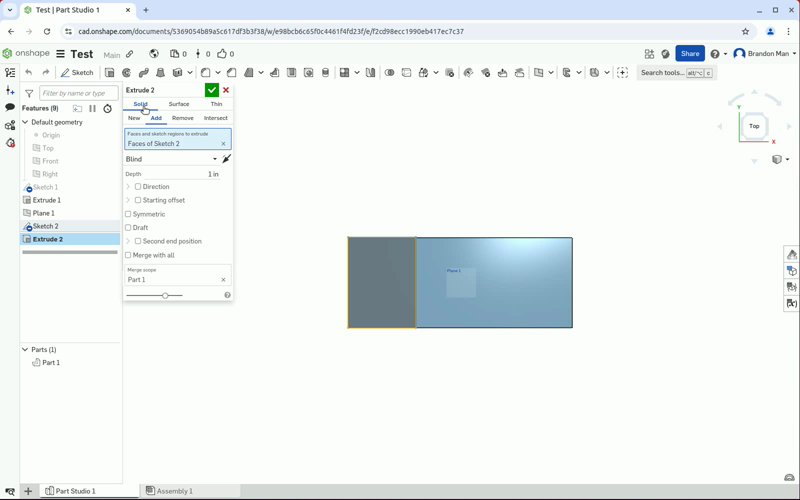
click(143, 106)
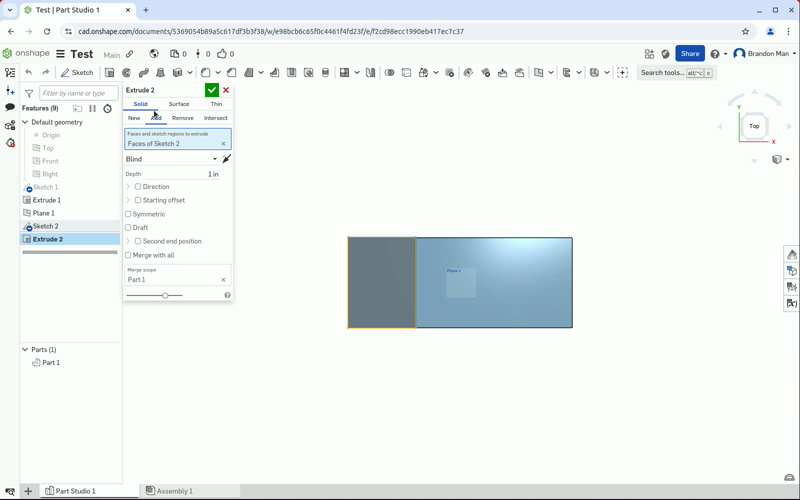
mouse_move(186, 120)
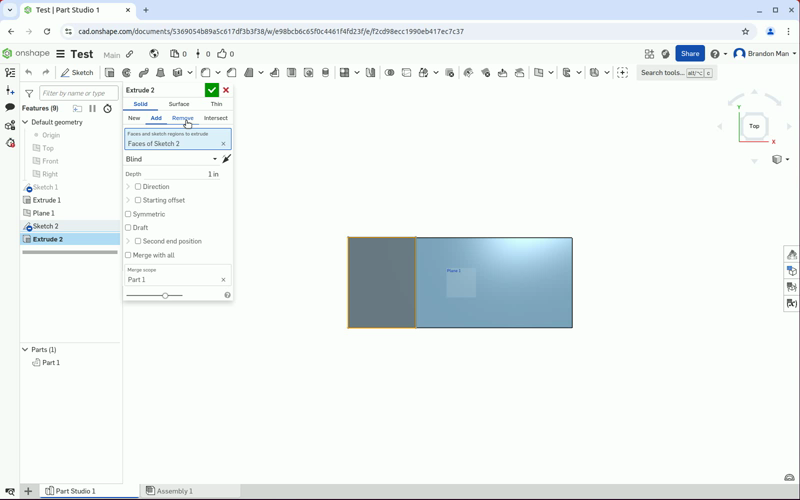
click(186, 120)
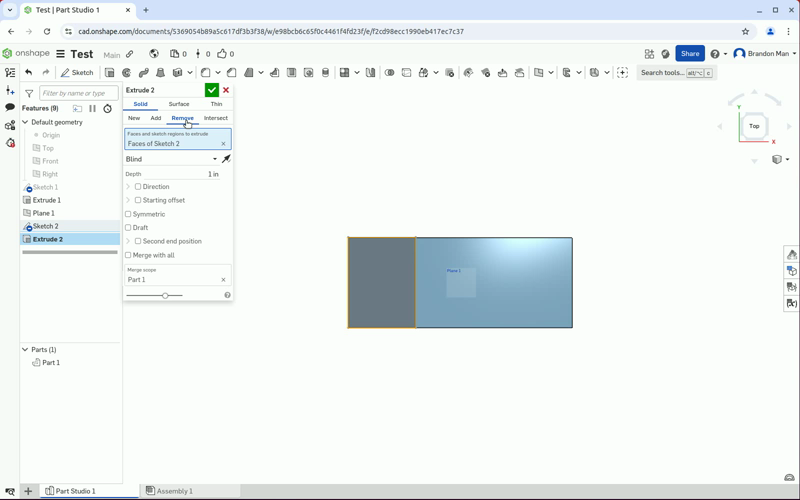
key(tab, 4)
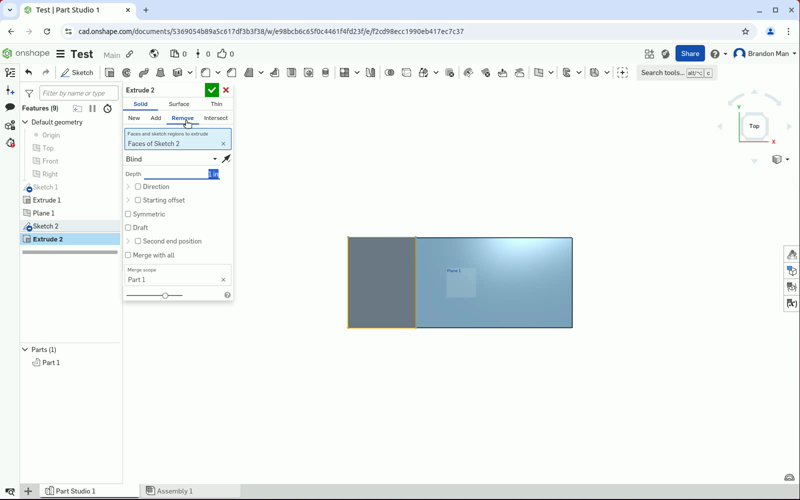
text(9.147)
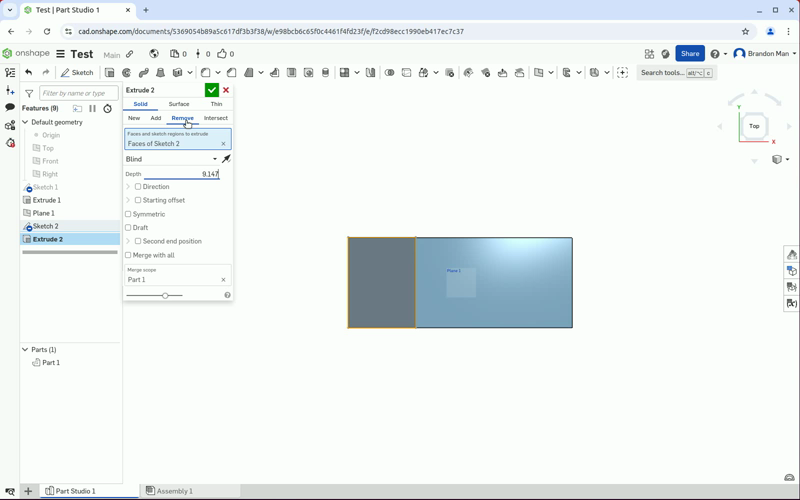
key(tab, 6)
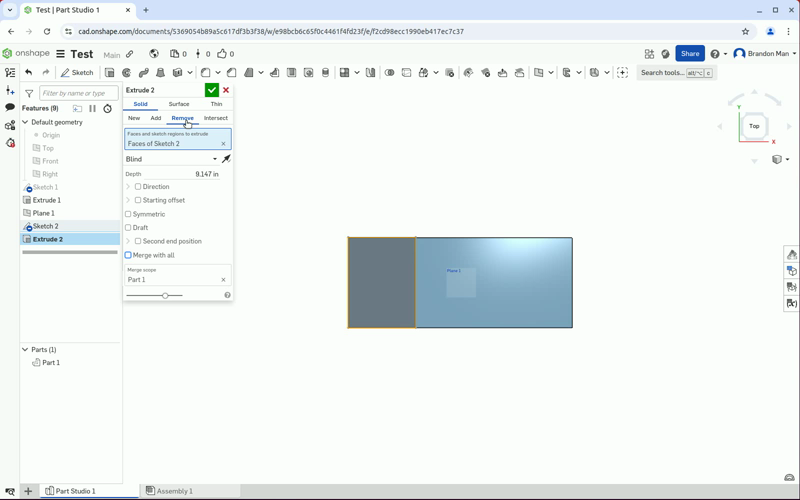
key(space)
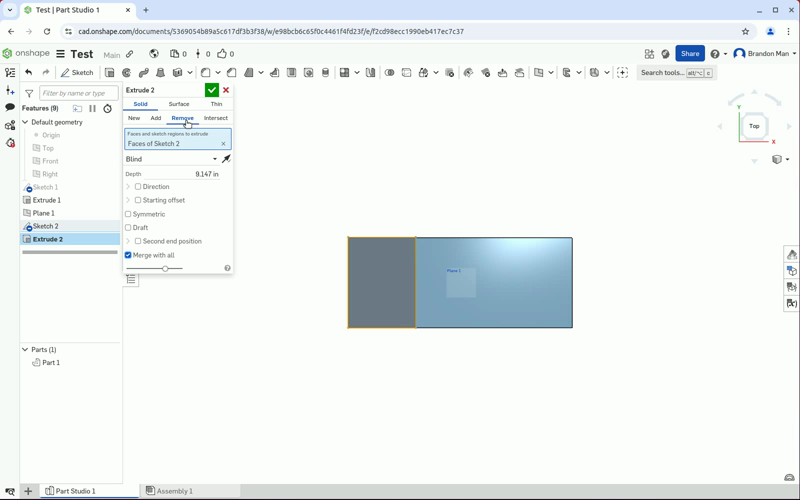
key(enter)
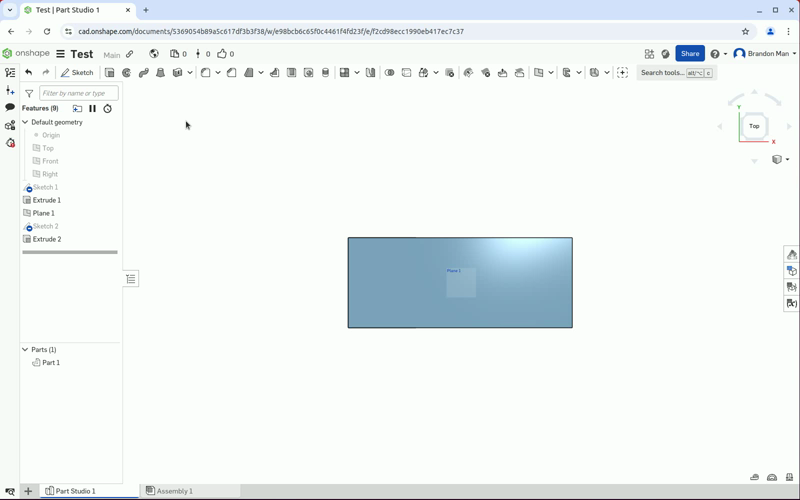
key(shift+h)
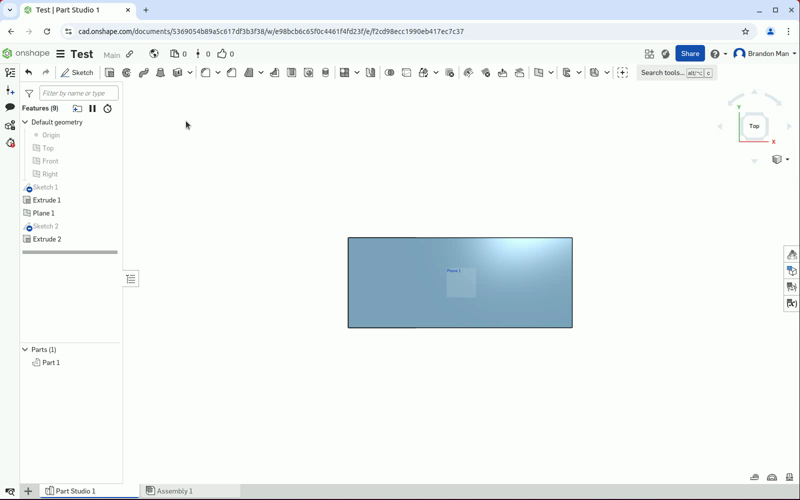
key(shift+h)
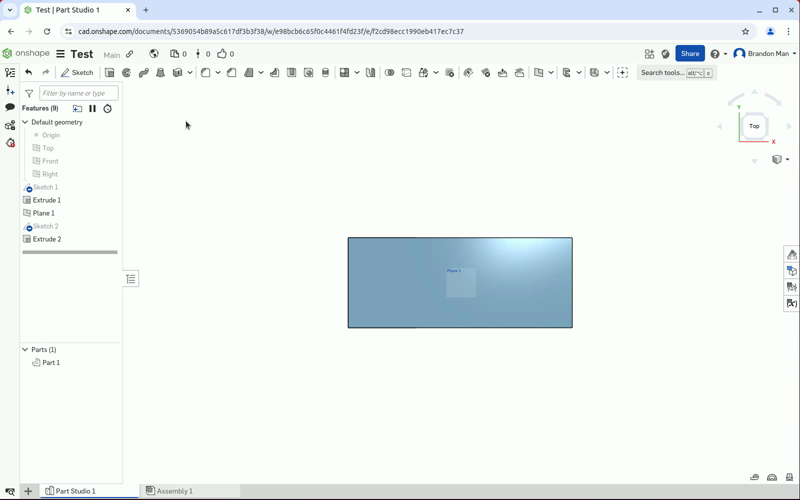
mouse_move(73, 189)
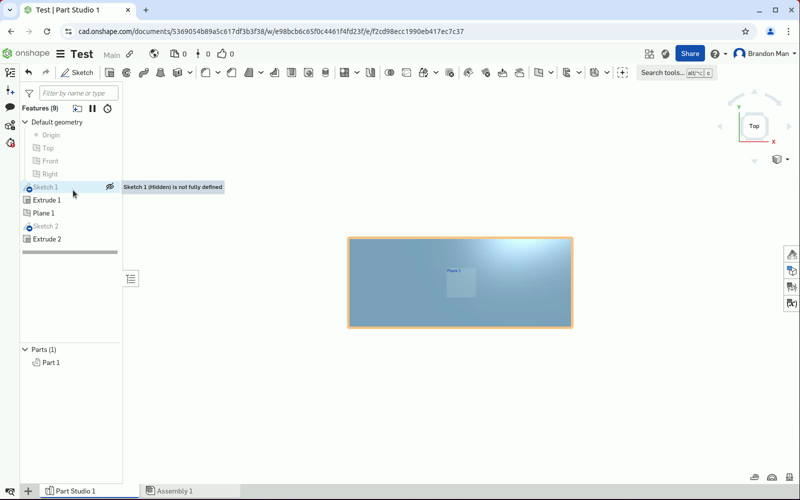
click(73, 189)
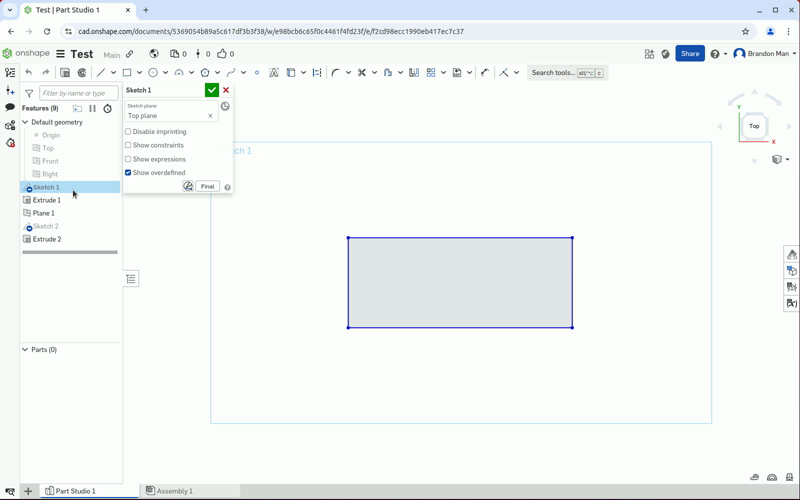
mouse_move(229, 92)
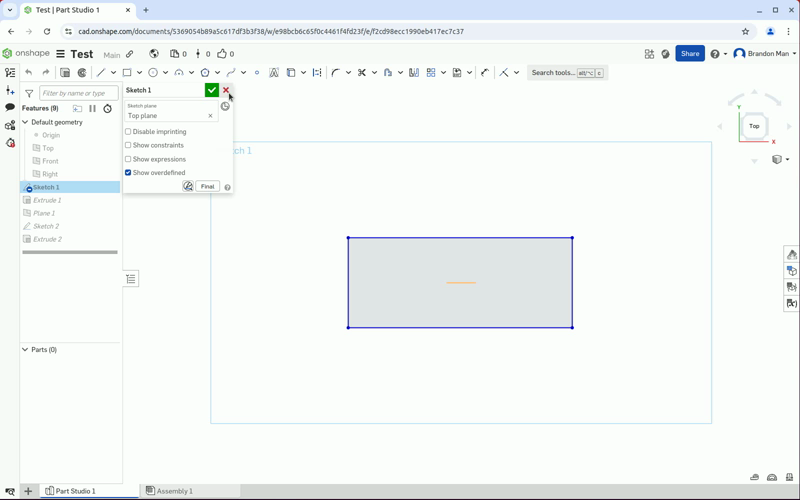
click(229, 92)
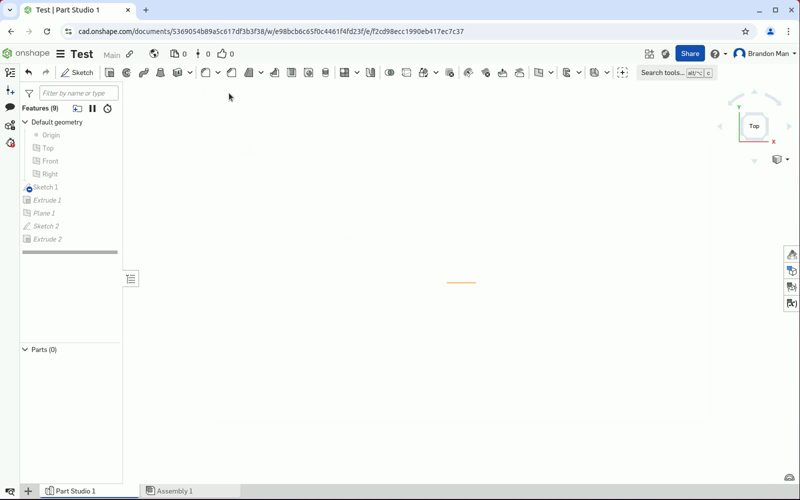
key(shift+s)
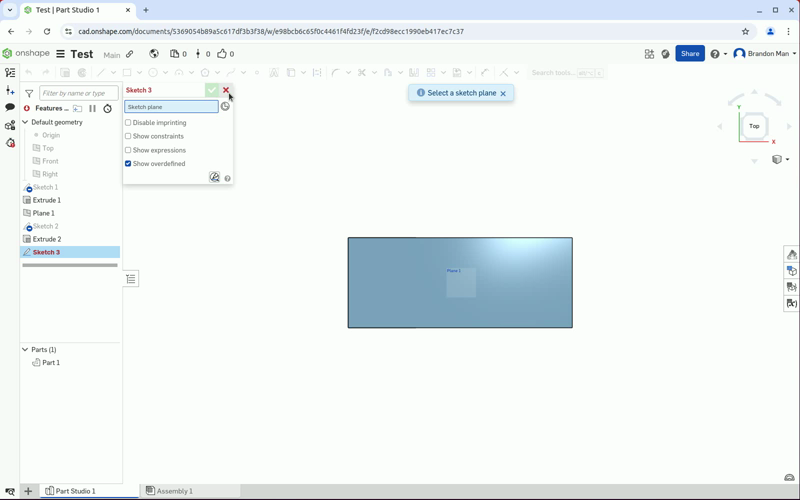
mouse_move(73, 215)
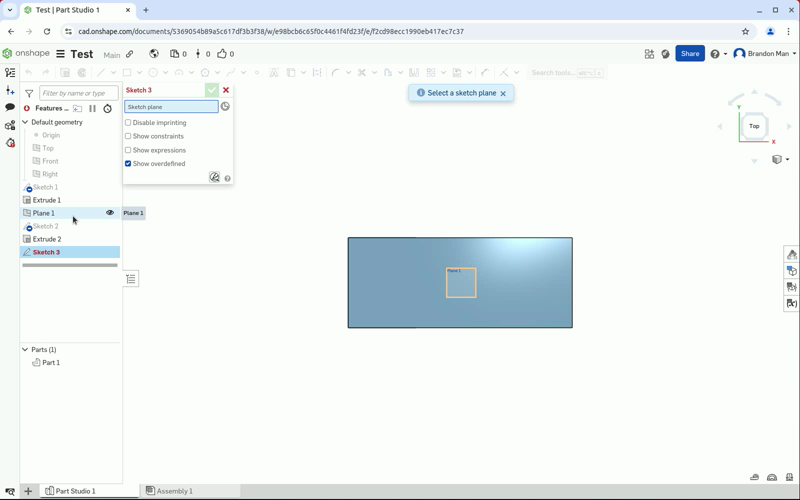
click(73, 215)
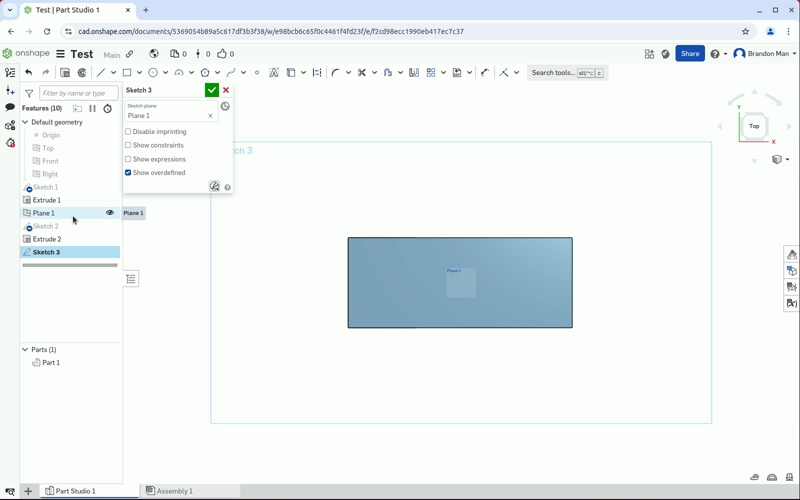
mouse_move(73, 352)
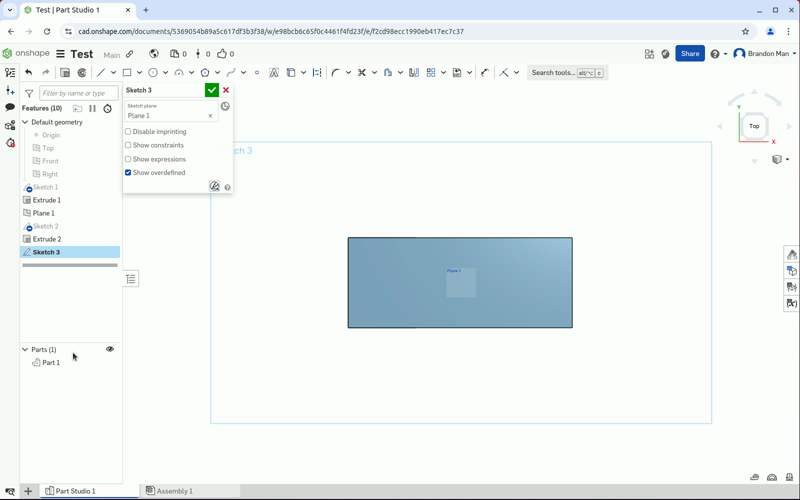
key(y)
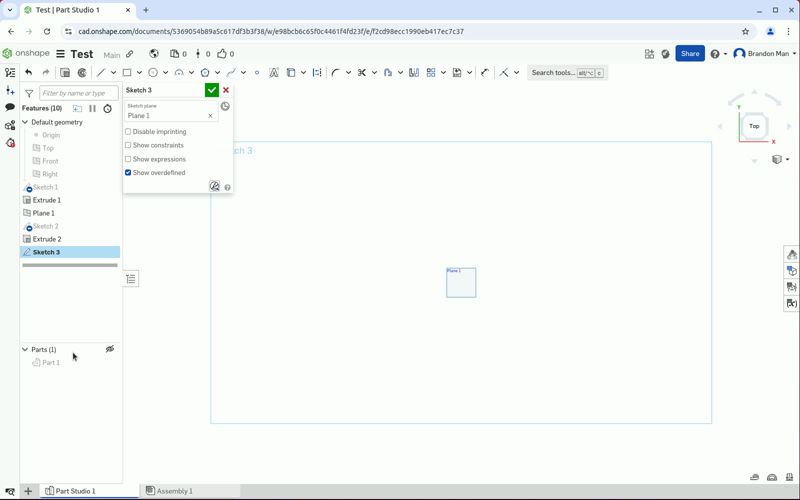
key(l)
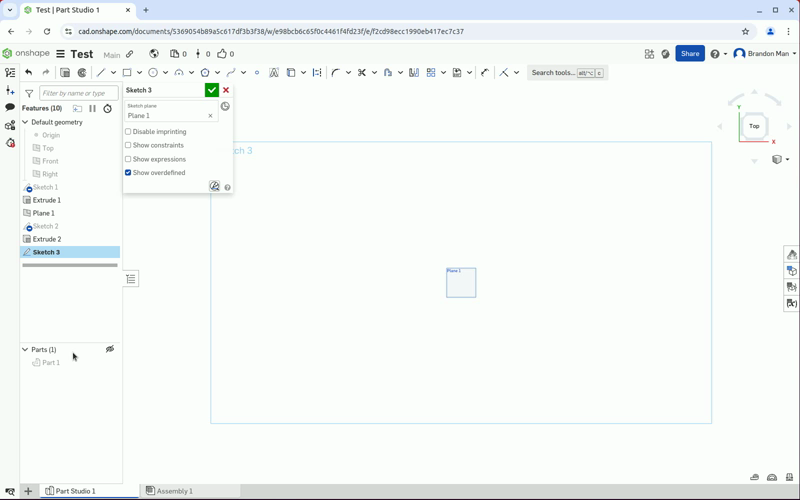
key_down(shift)
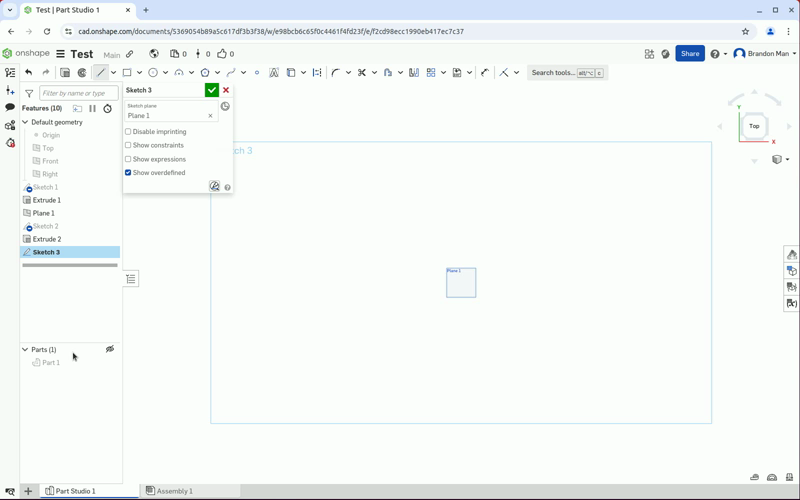
mouse_move(505, 327)
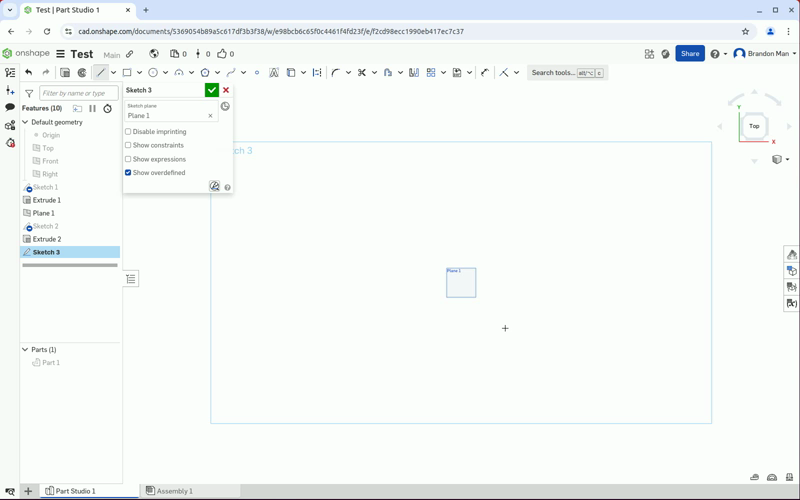
click(505, 327)
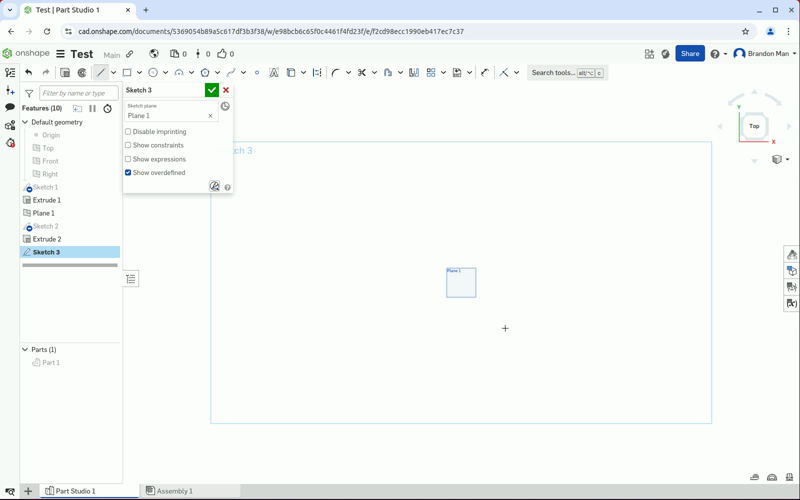
key_up(shift)
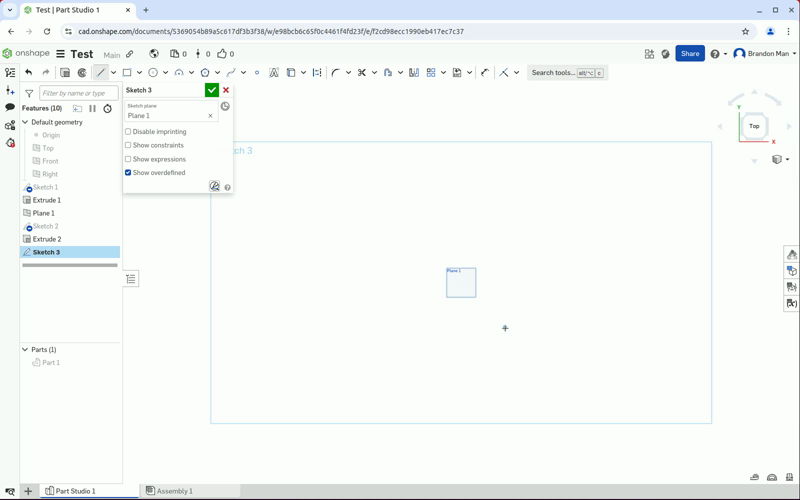
key_down(shift)
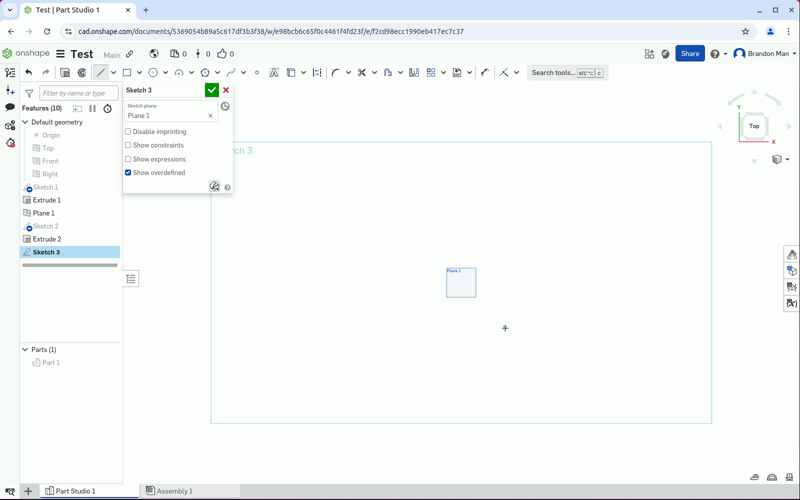
mouse_move(573, 327)
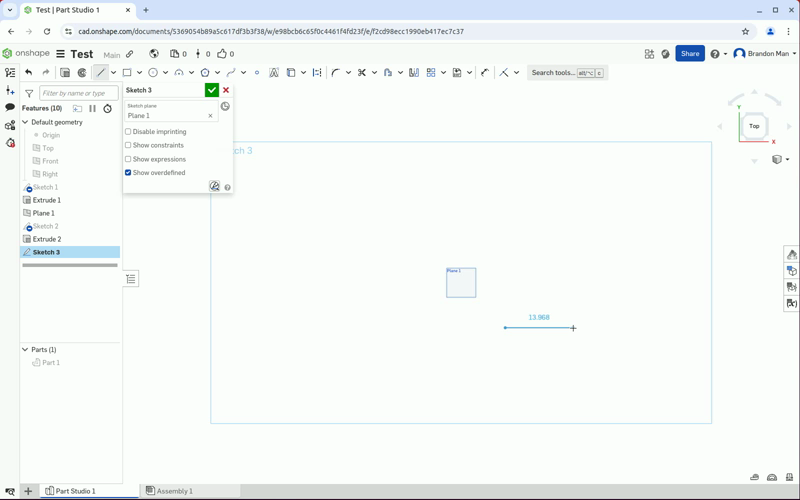
click(573, 327)
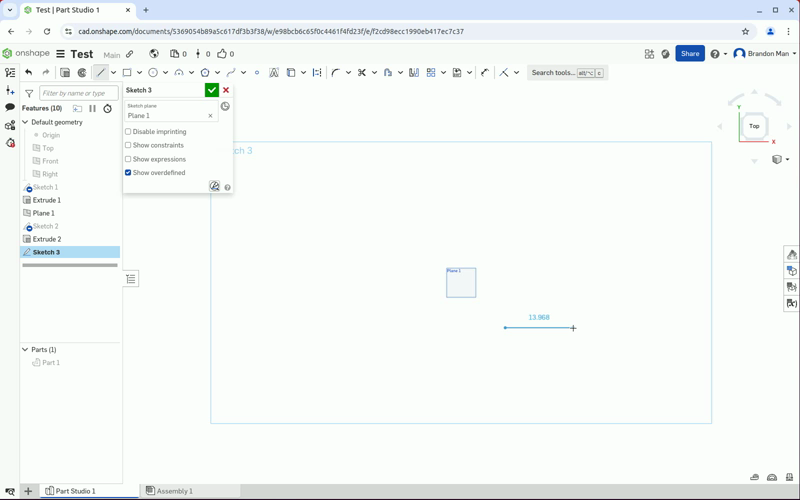
key_up(shift)
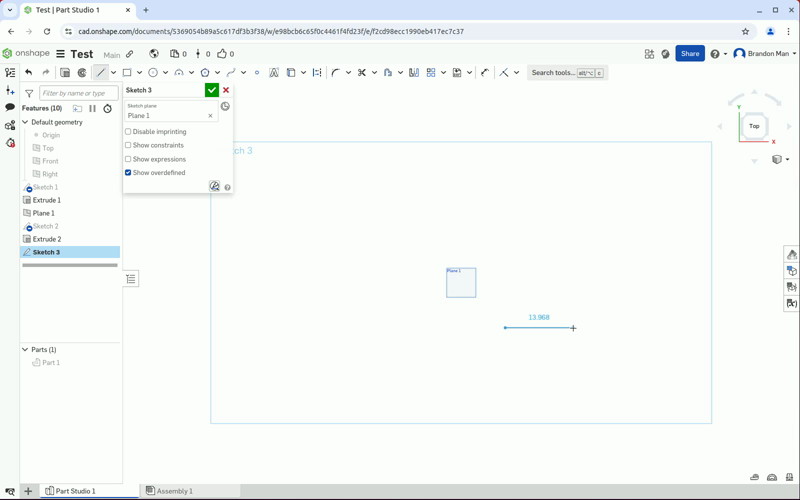
key_down(shift)
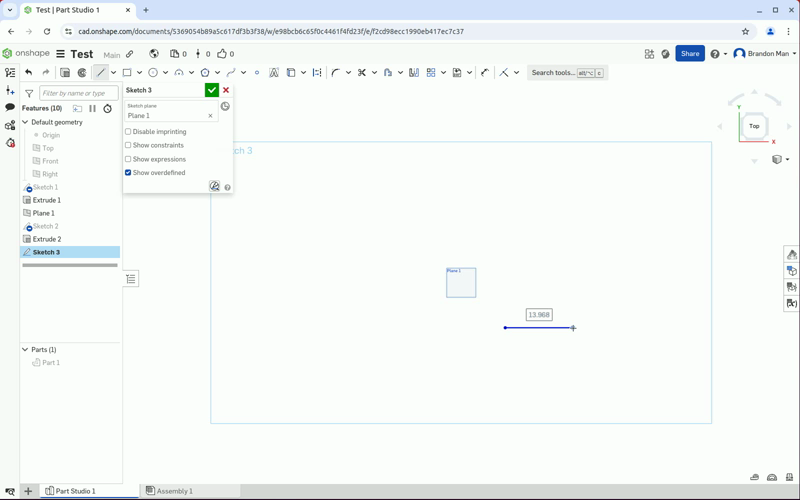
mouse_move(573, 237)
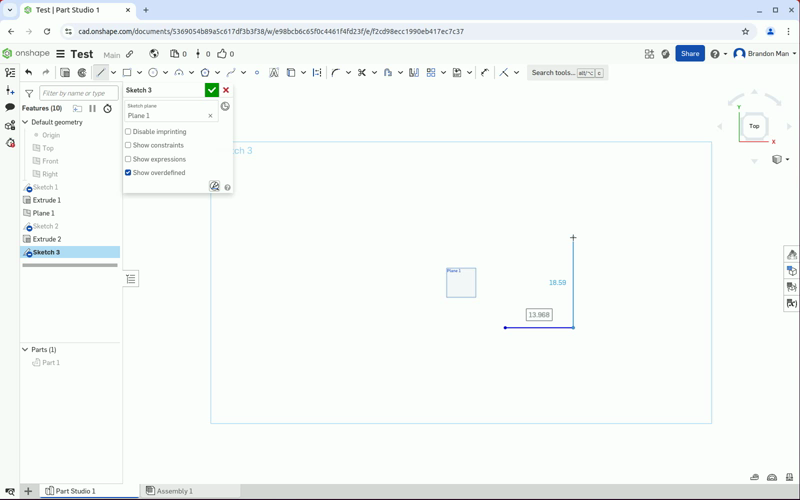
click(573, 237)
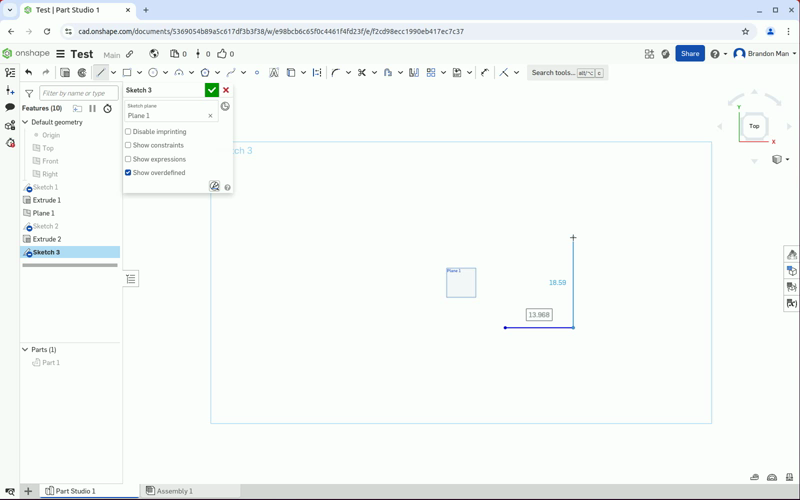
key_up(shift)
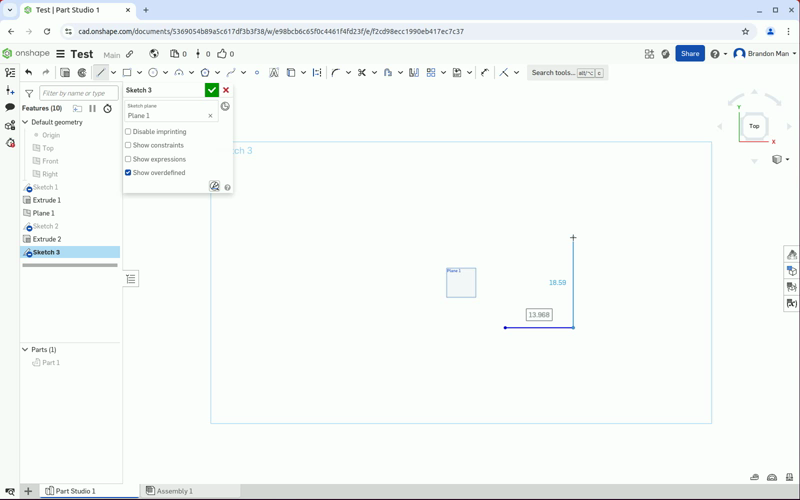
key_down(shift)
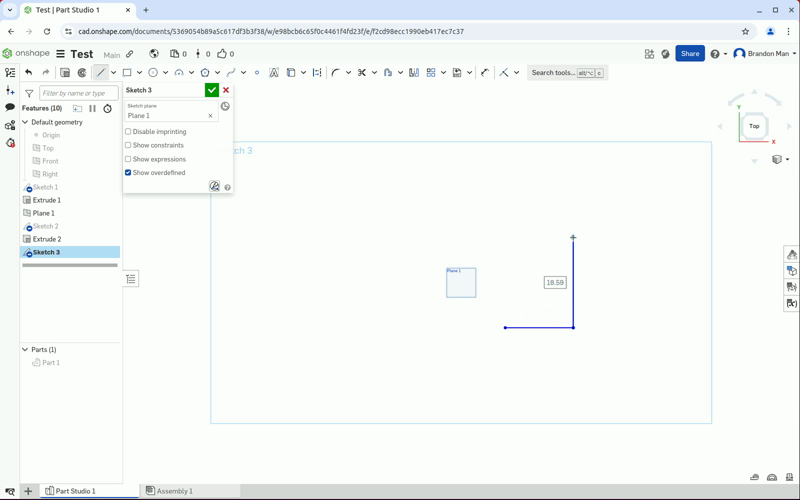
mouse_move(505, 237)
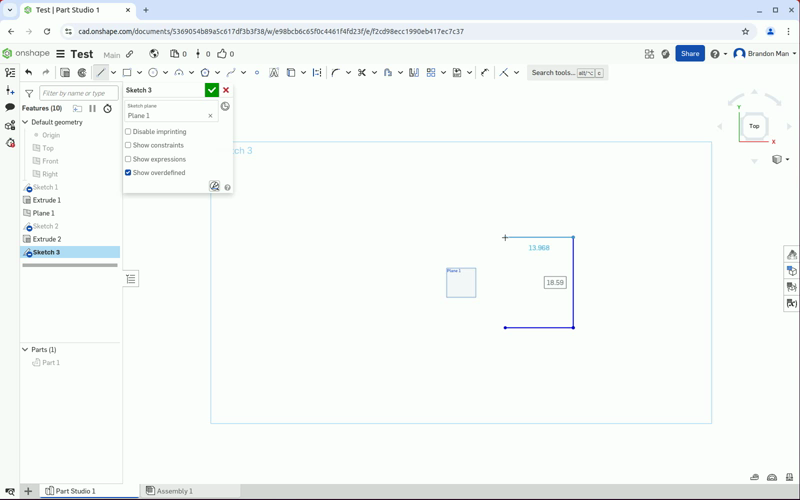
click(505, 237)
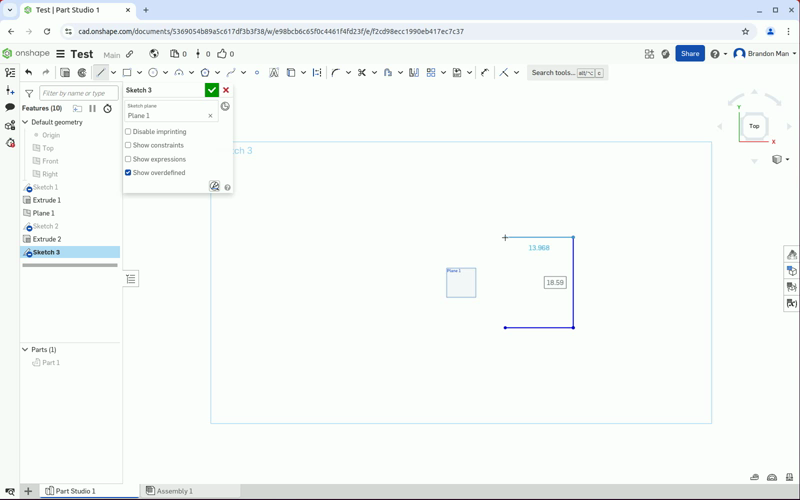
key_up(shift)
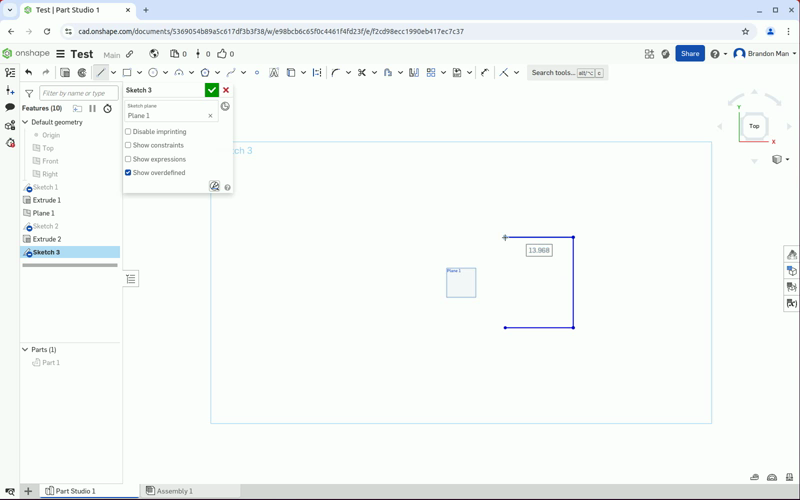
key_down(shift)
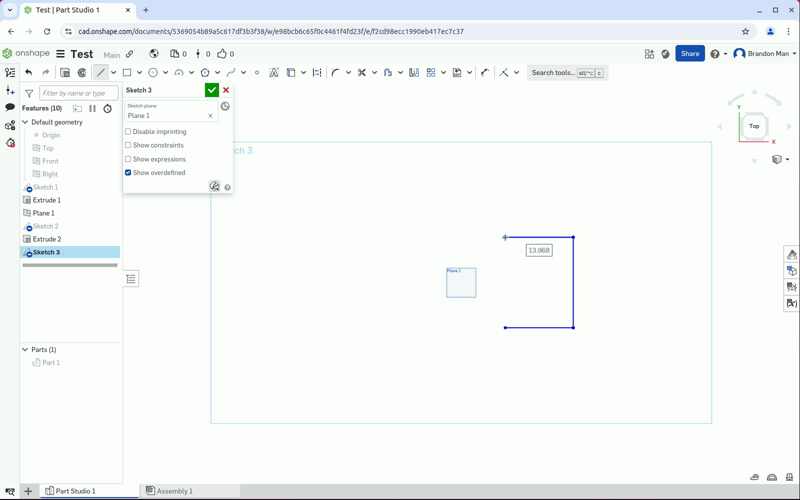
mouse_move(505, 327)
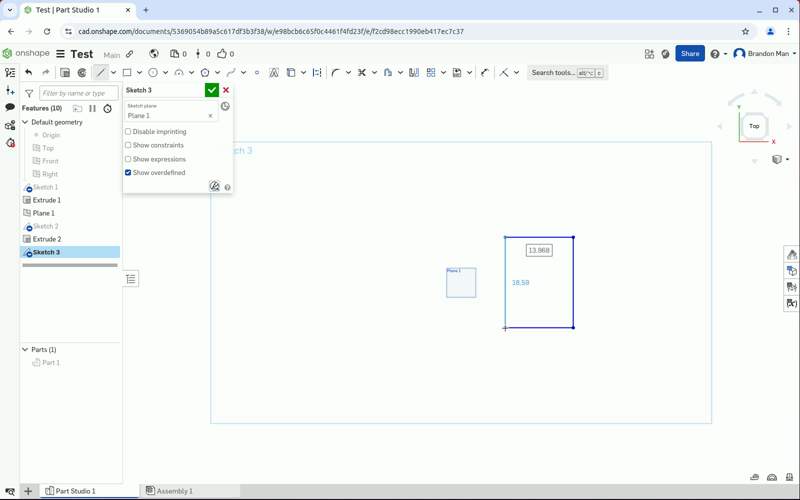
key_up(shift)
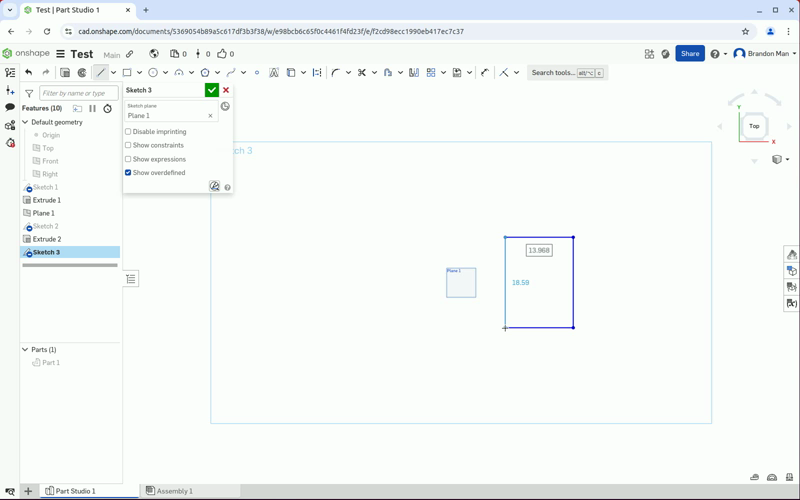
click(505, 327)
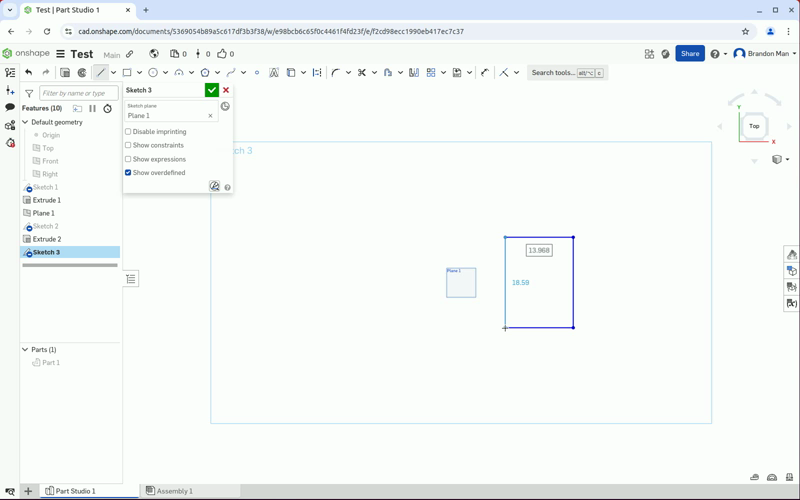
key(esc)
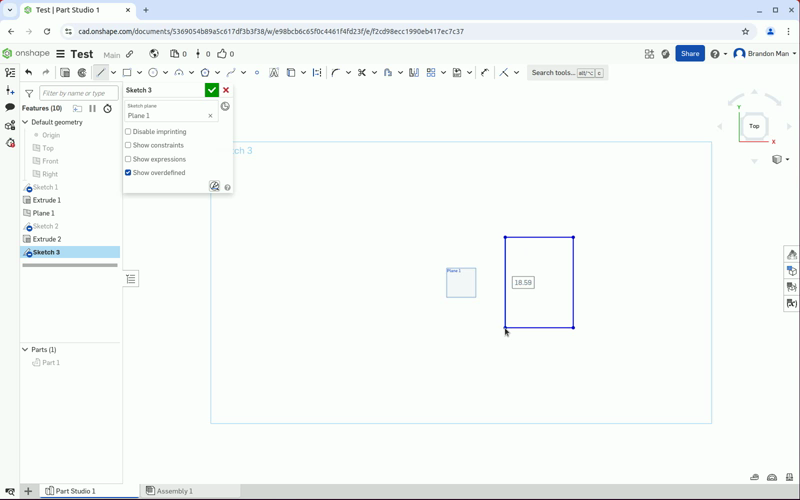
mouse_move(521, 248)
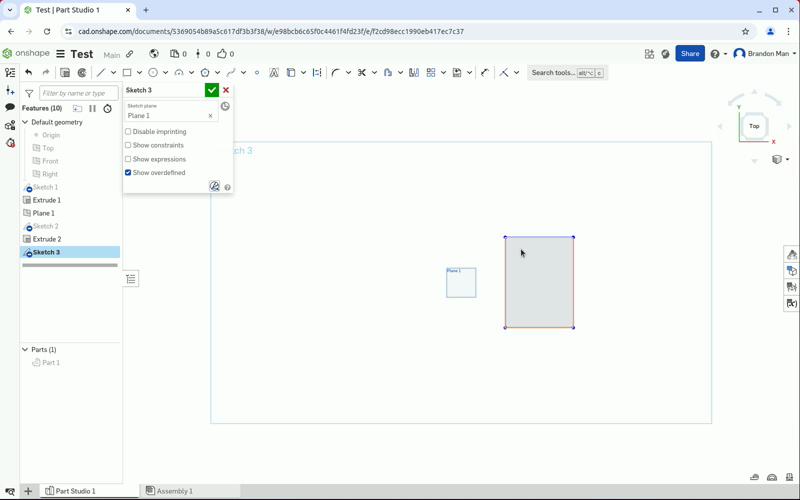
click(521, 248)
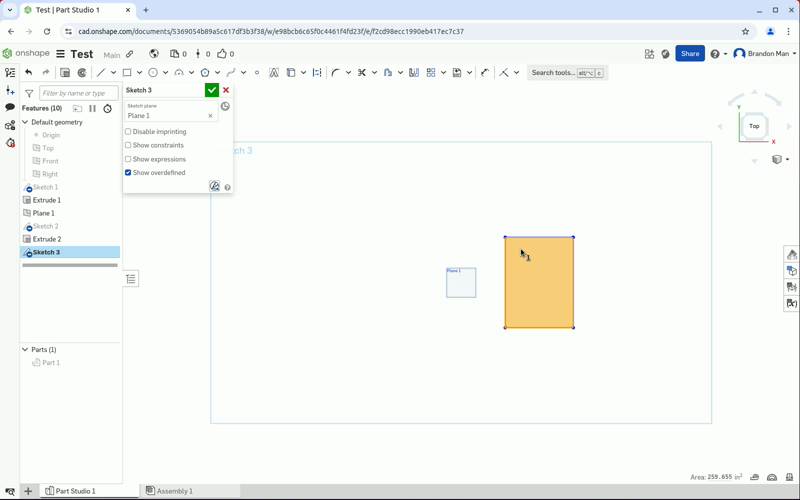
mouse_move(73, 352)
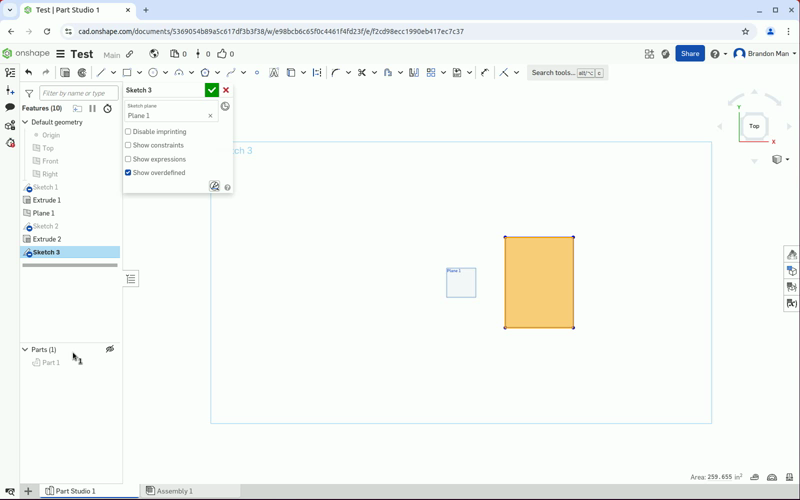
key(shift+y)
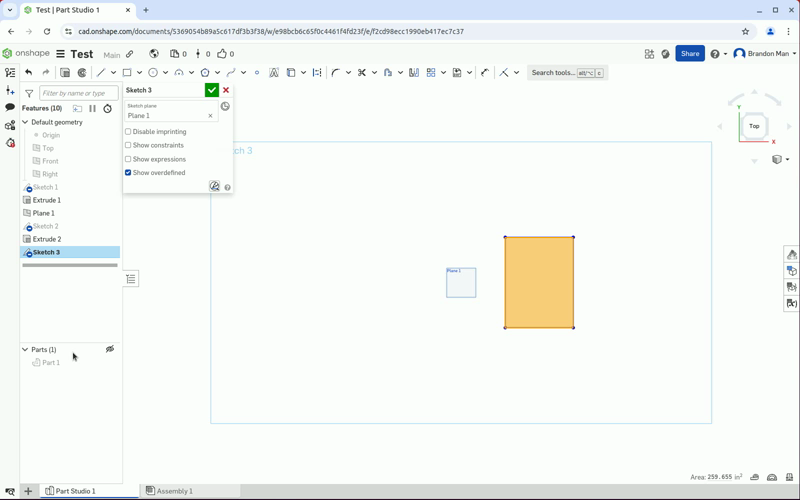
key(shift+e)
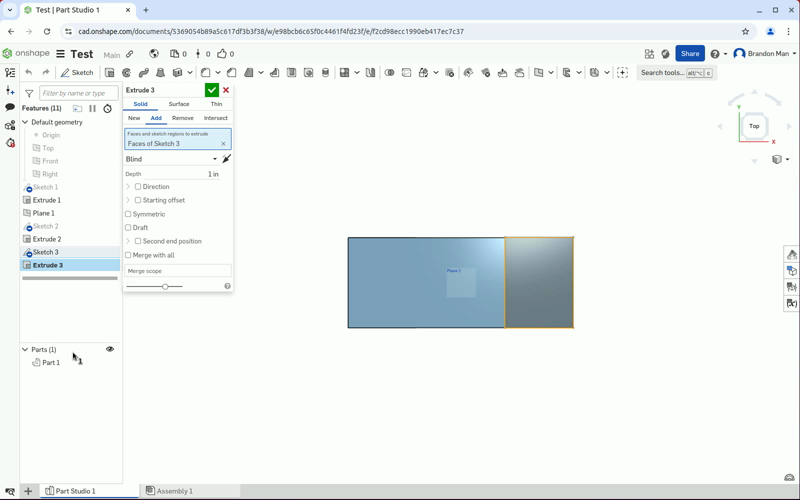
mouse_move(143, 106)
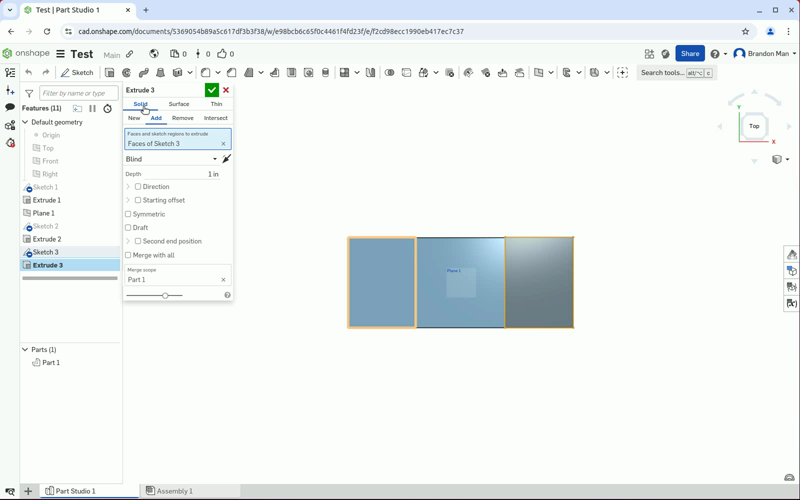
click(143, 106)
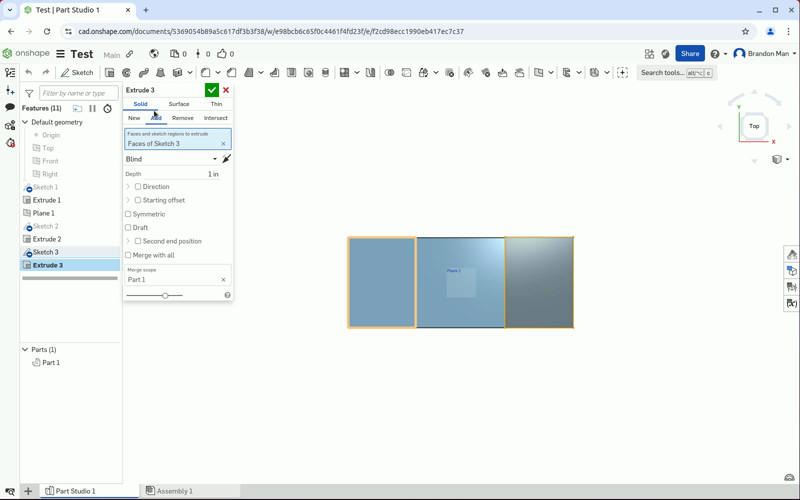
mouse_move(186, 120)
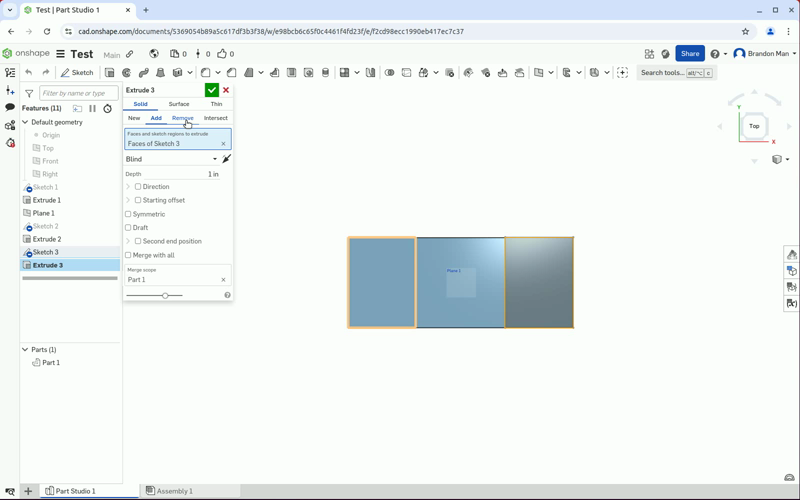
click(186, 120)
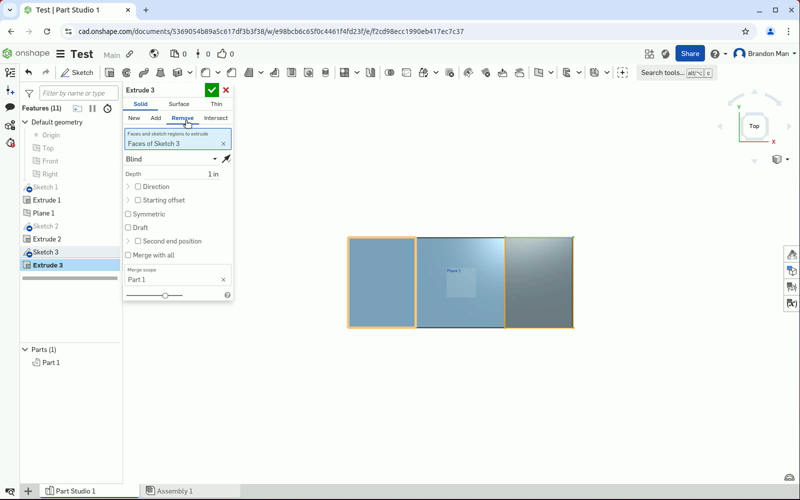
key(tab, 4)
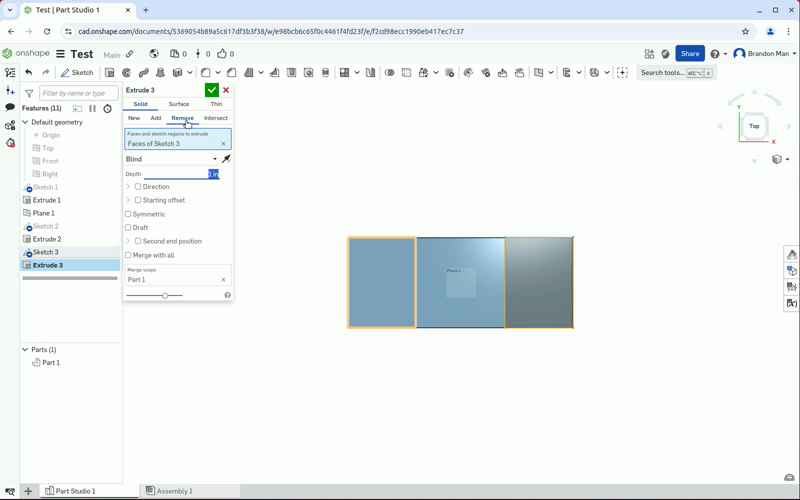
text(9.147)
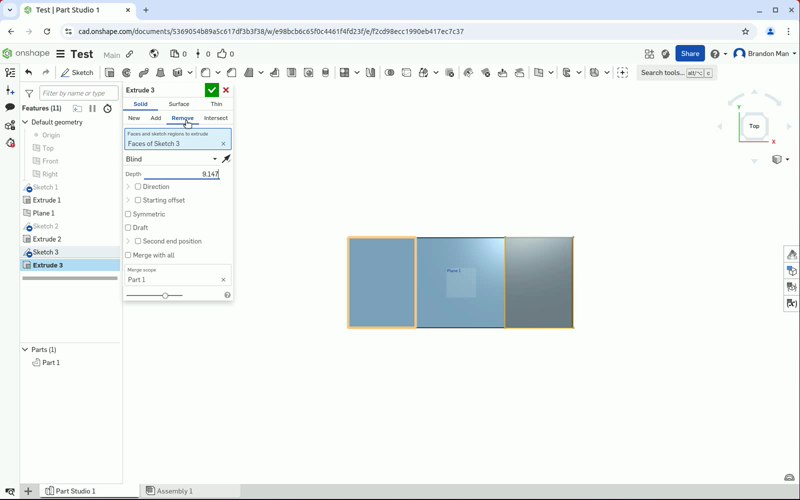
key(tab, 6)
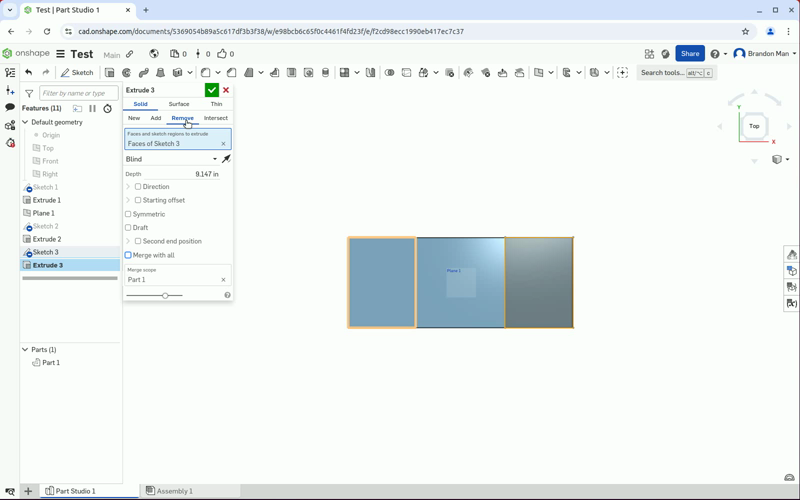
key(space)
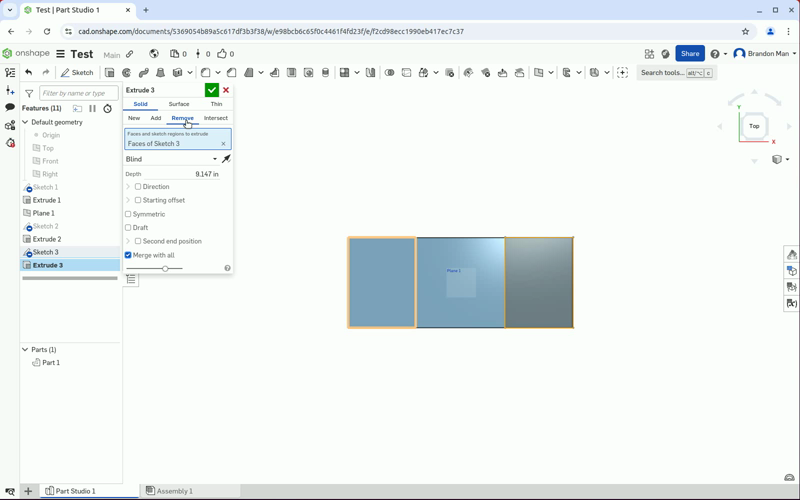
key(enter)
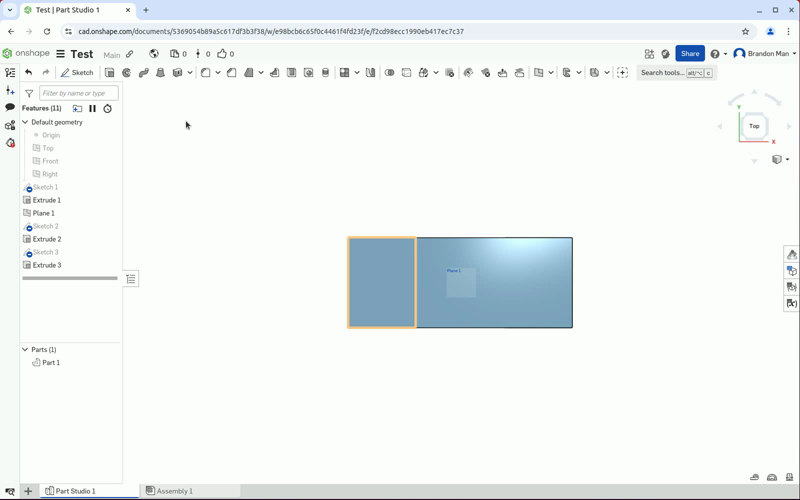
key(shift+h)
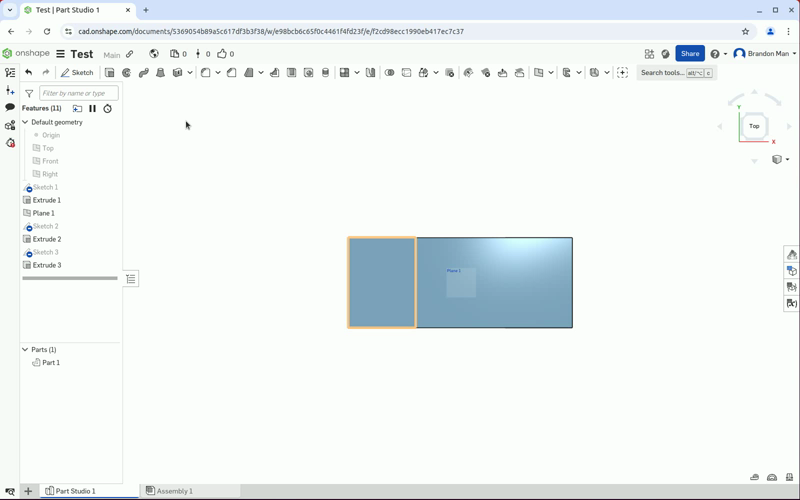
key(shift+h)
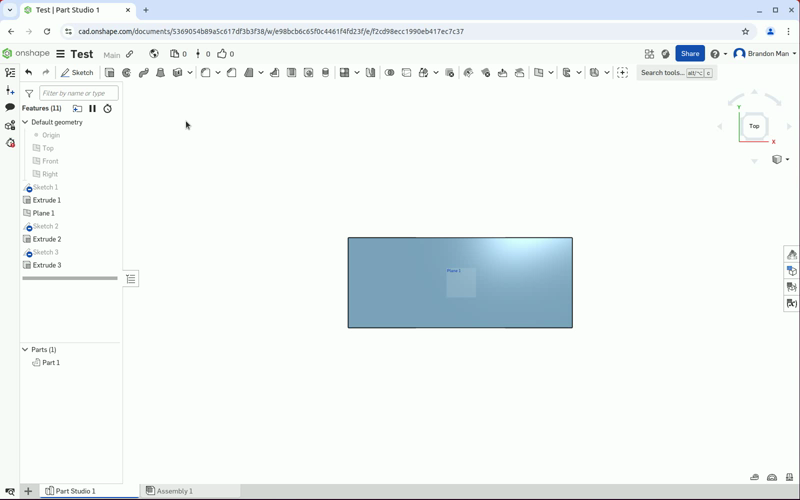
mouse_move(73, 189)
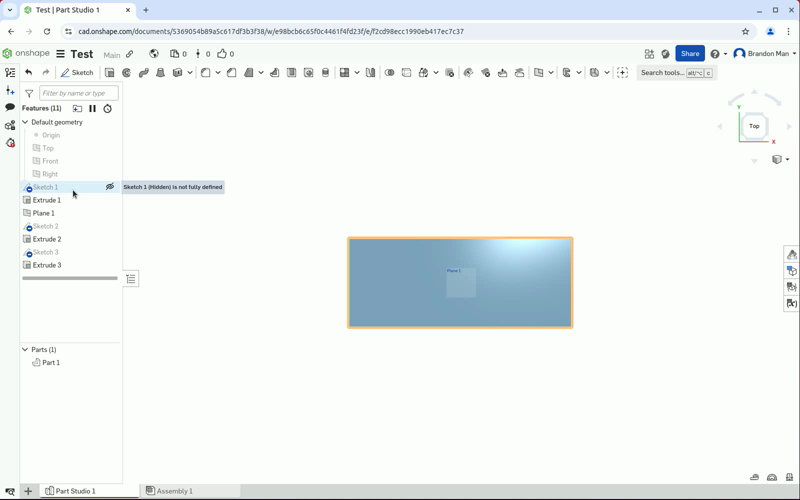
click(73, 189)
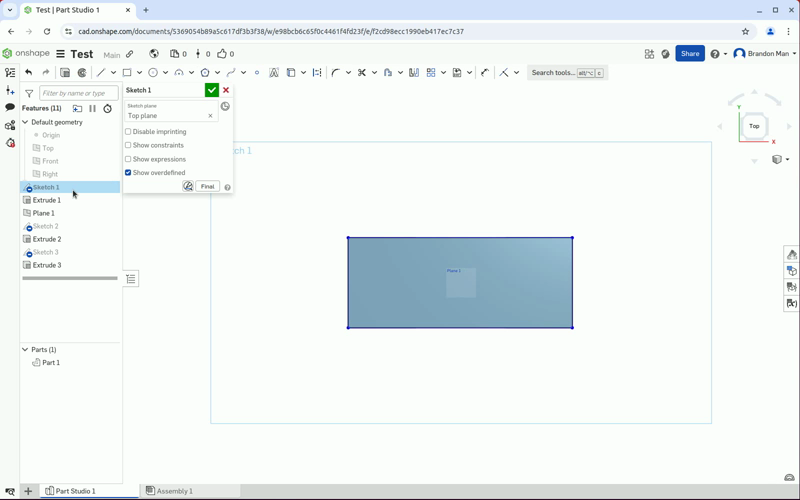
mouse_move(229, 92)
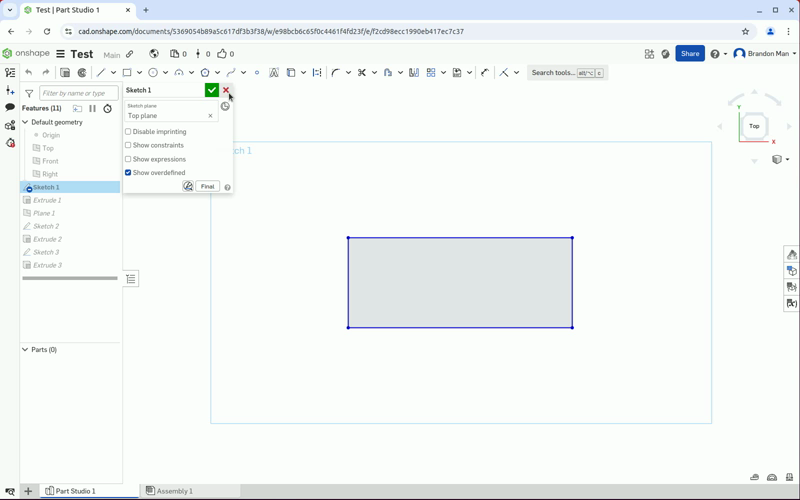
click(229, 92)
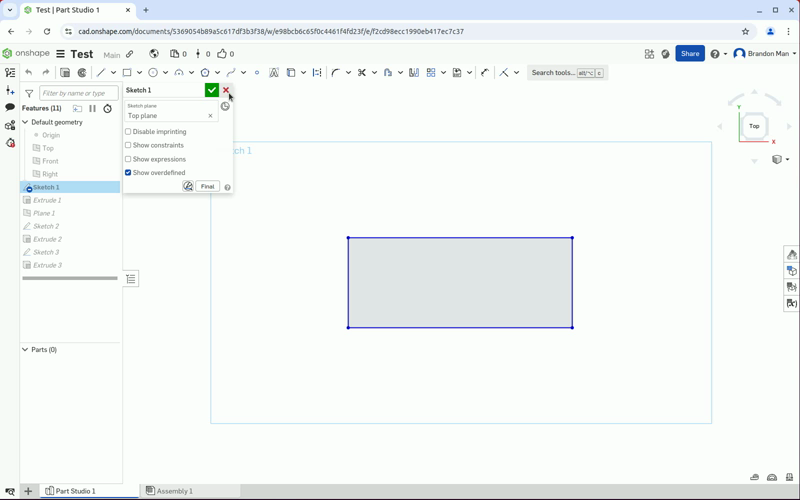
key(shift+s)
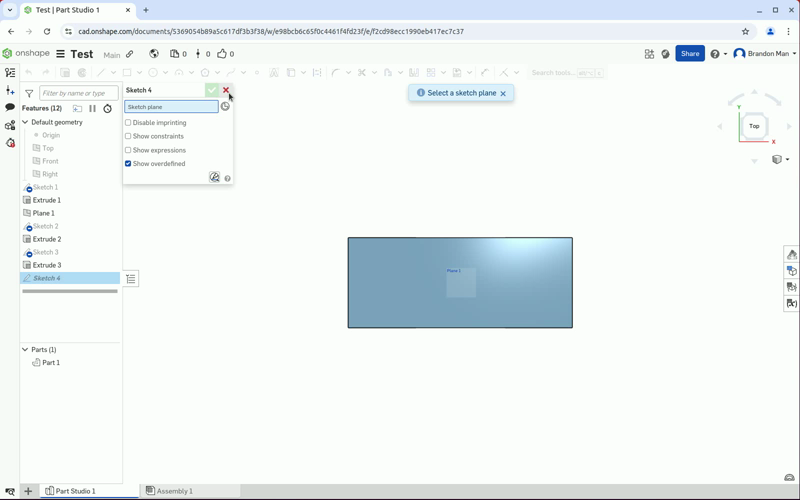
mouse_move(73, 215)
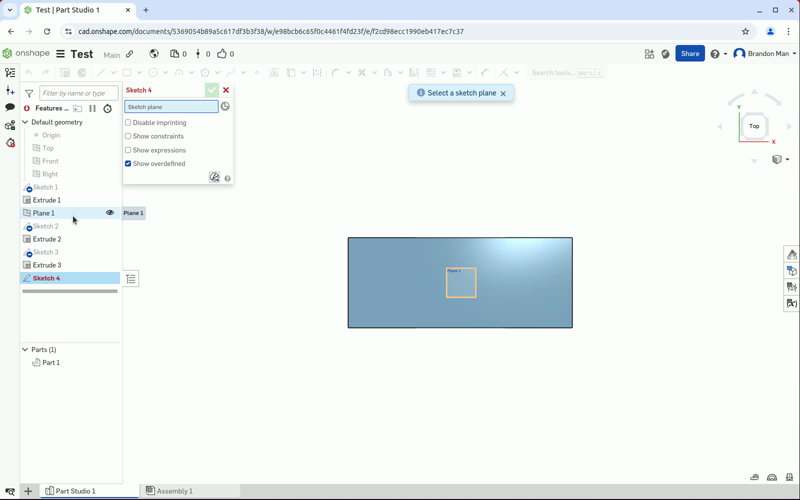
click(73, 215)
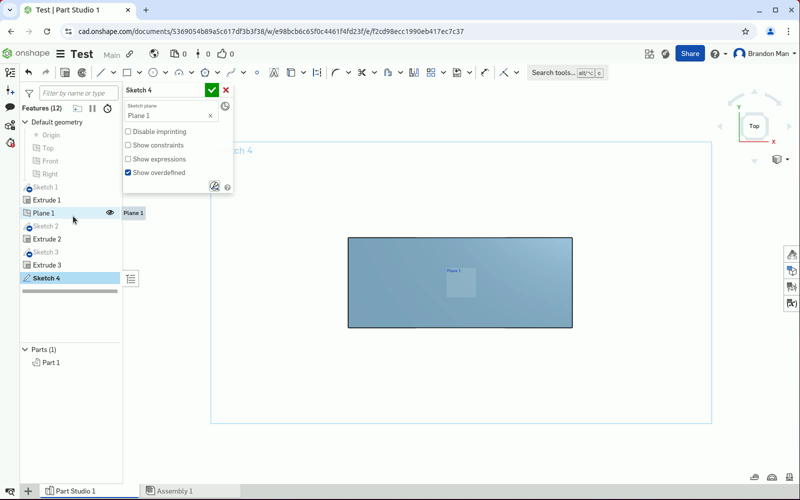
mouse_move(73, 352)
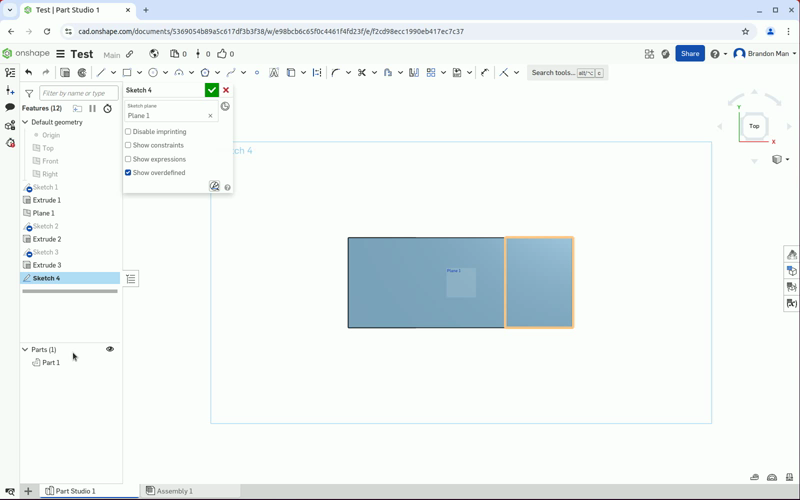
key(y)
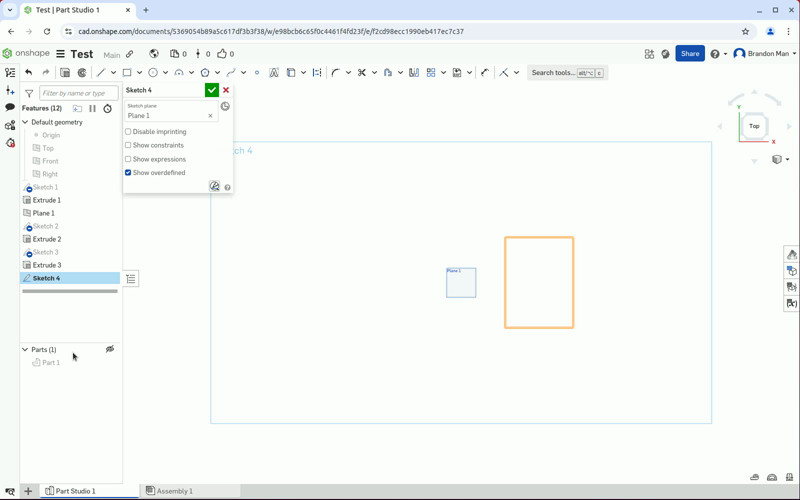
key(l)
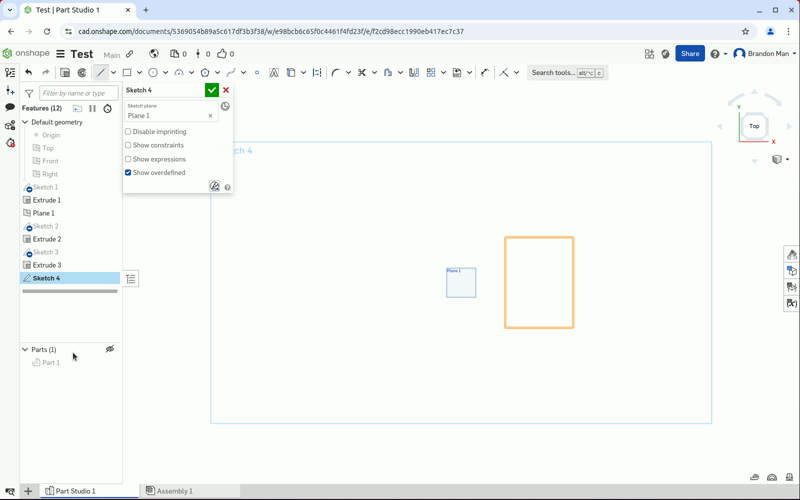
key_down(shift)
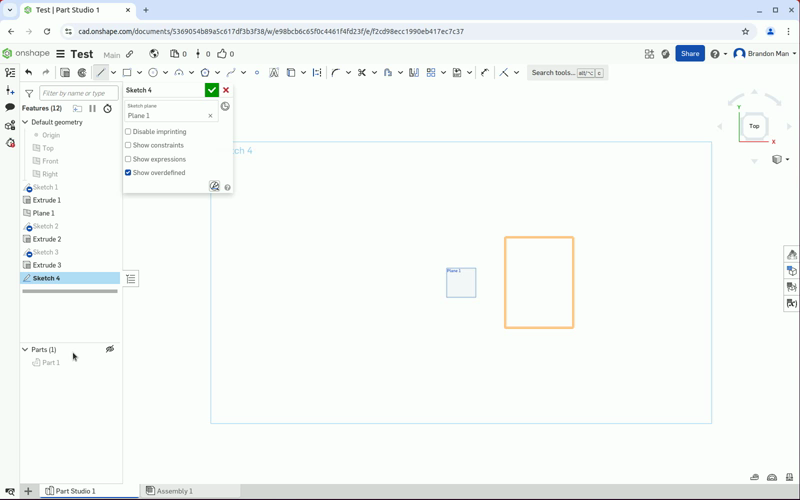
mouse_move(348, 327)
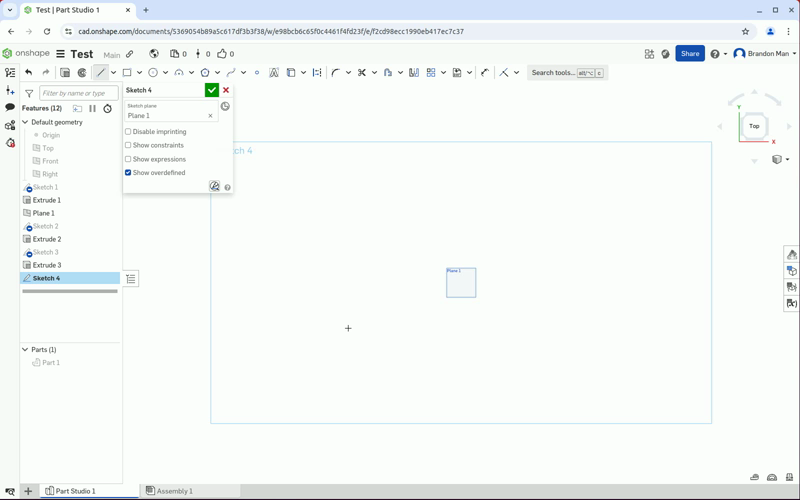
click(348, 327)
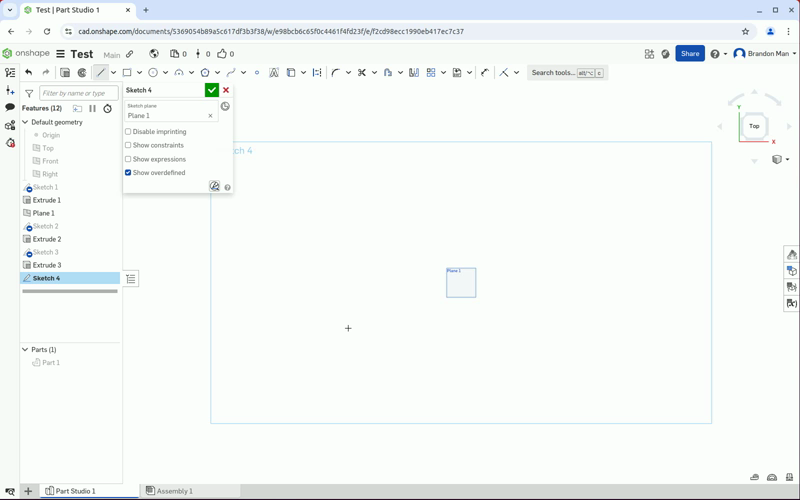
key_up(shift)
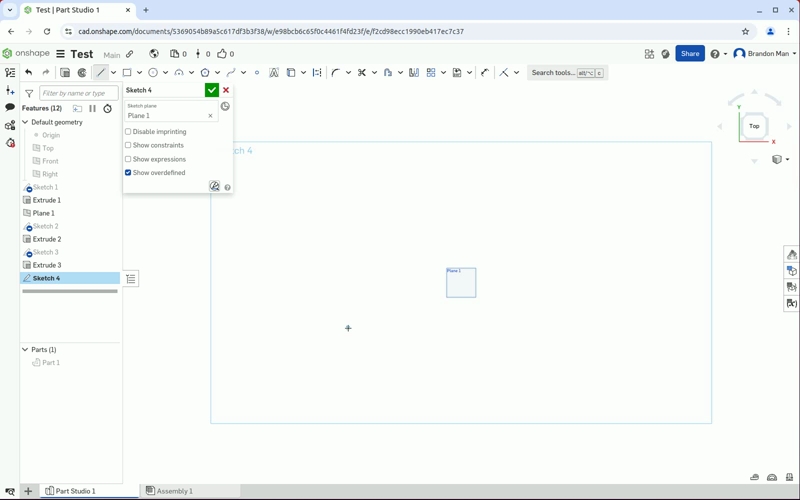
key_down(shift)
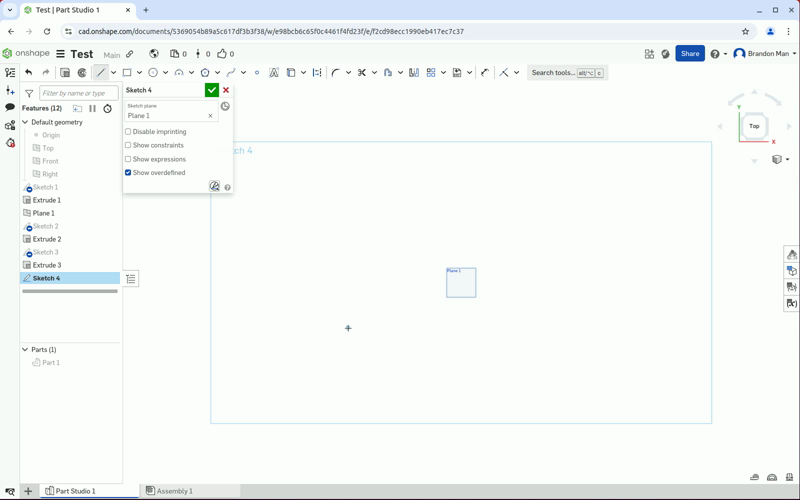
mouse_move(415, 327)
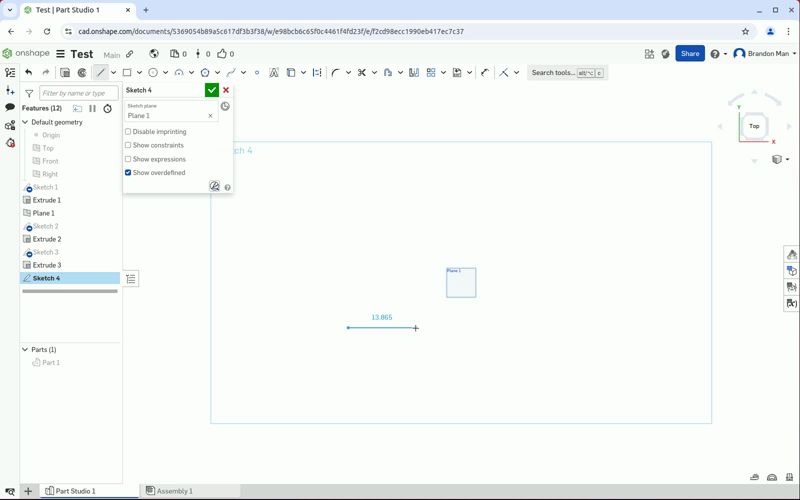
click(415, 327)
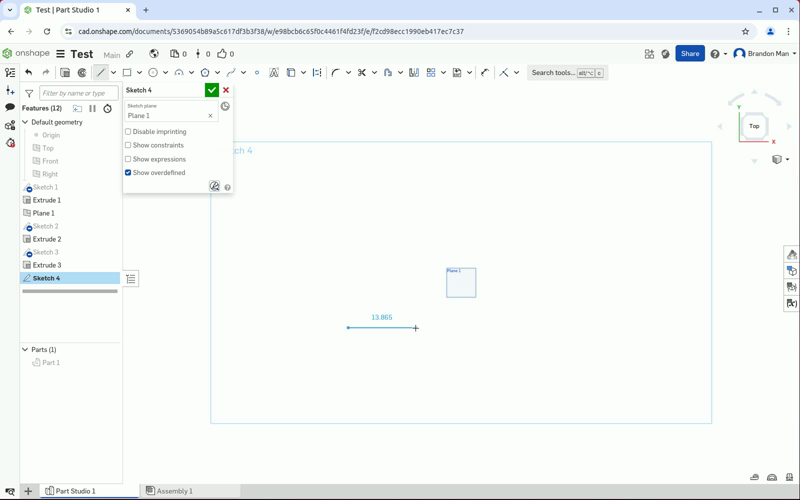
key_up(shift)
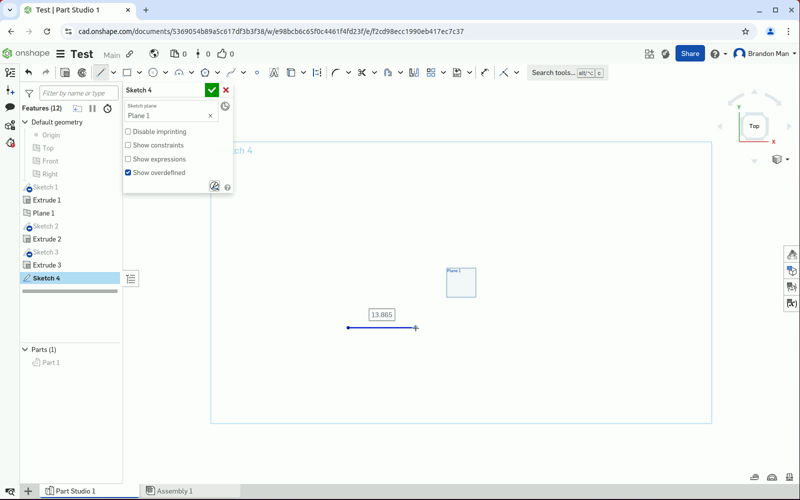
key_down(shift)
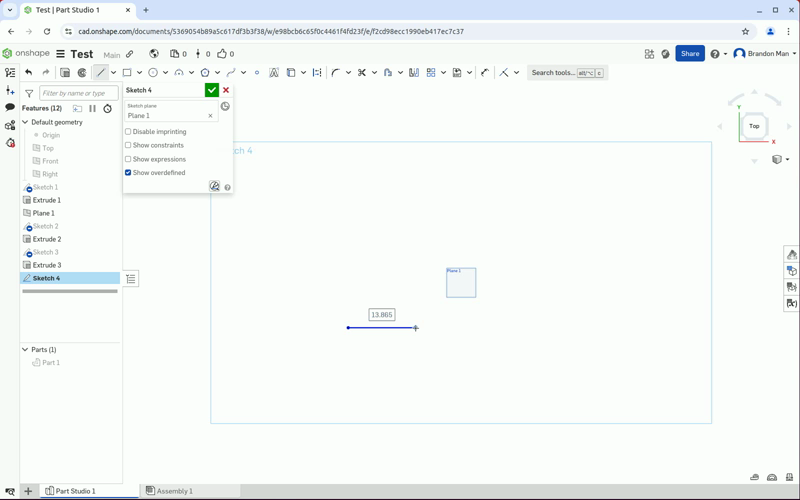
mouse_move(415, 237)
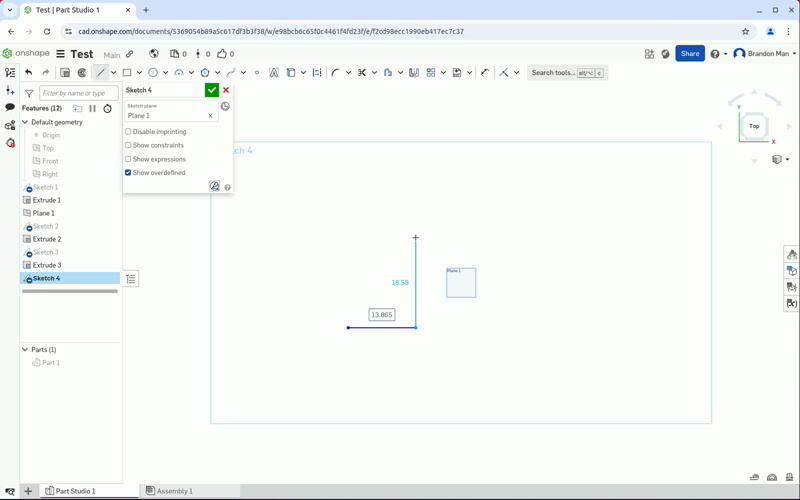
click(415, 237)
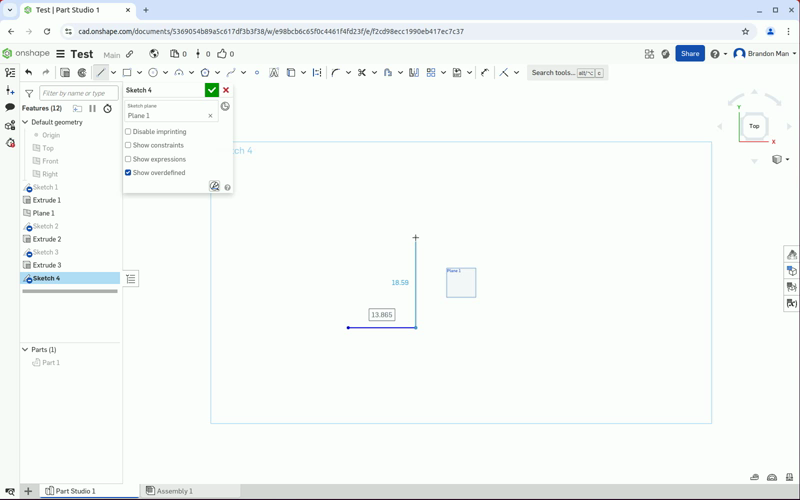
key_up(shift)
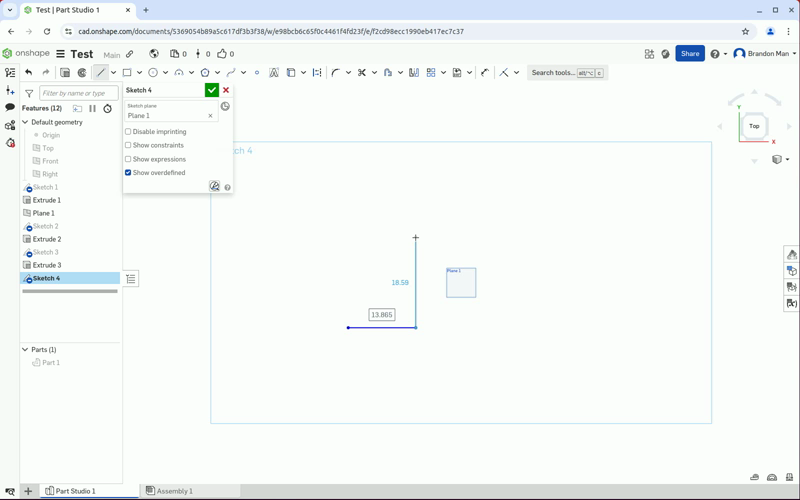
key_down(shift)
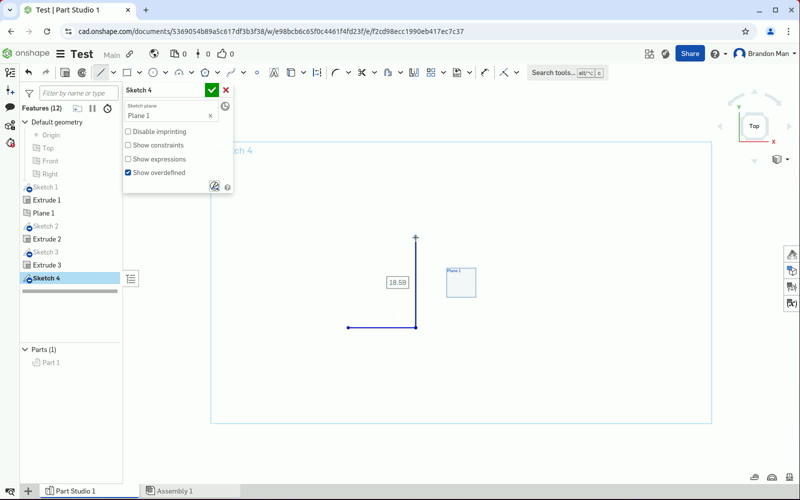
mouse_move(348, 237)
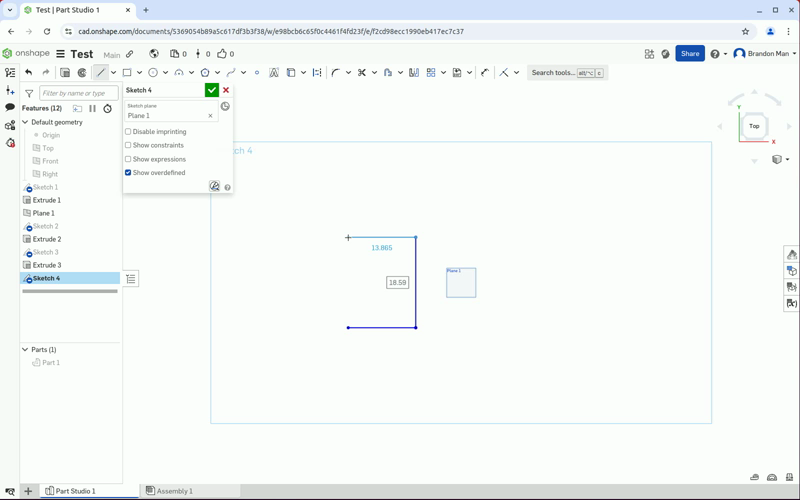
click(348, 237)
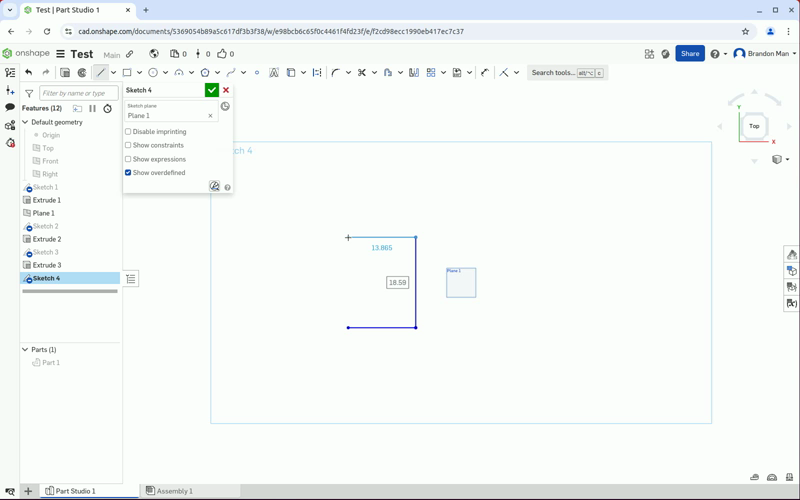
key_up(shift)
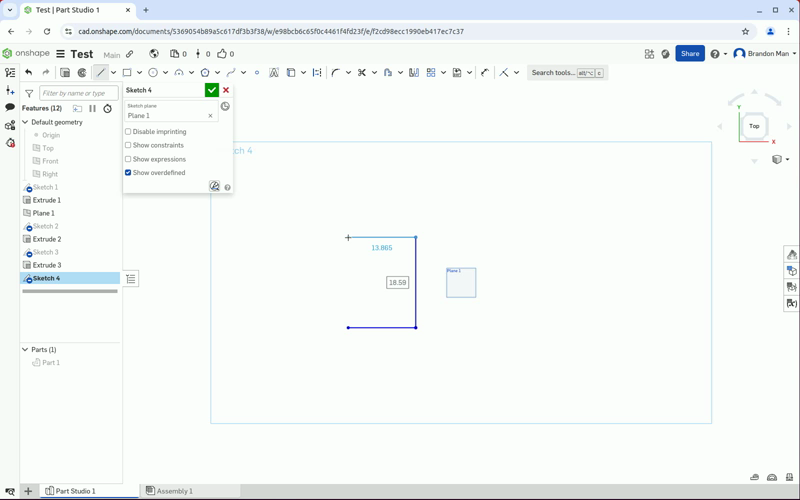
key_down(shift)
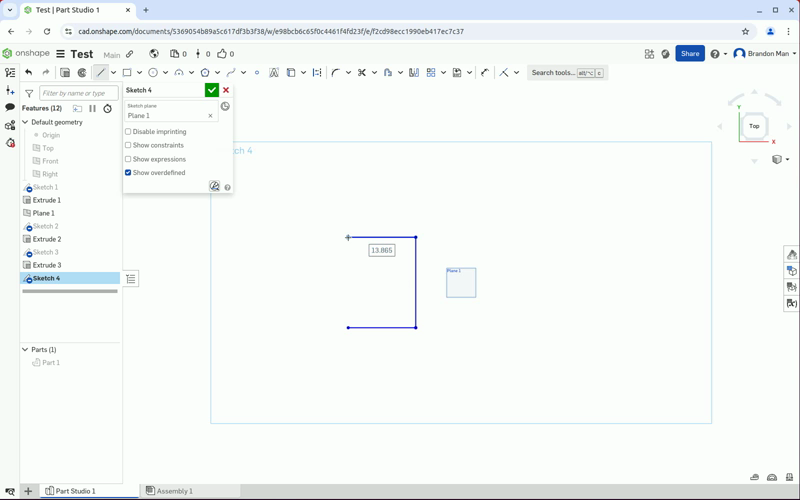
mouse_move(348, 327)
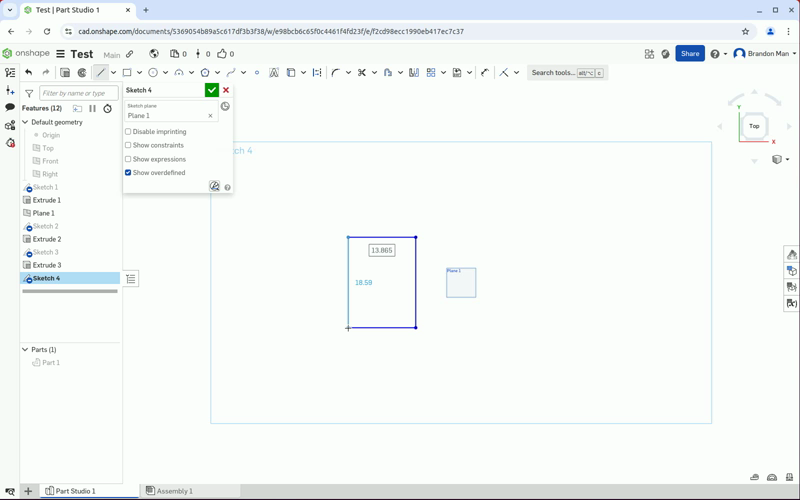
key_up(shift)
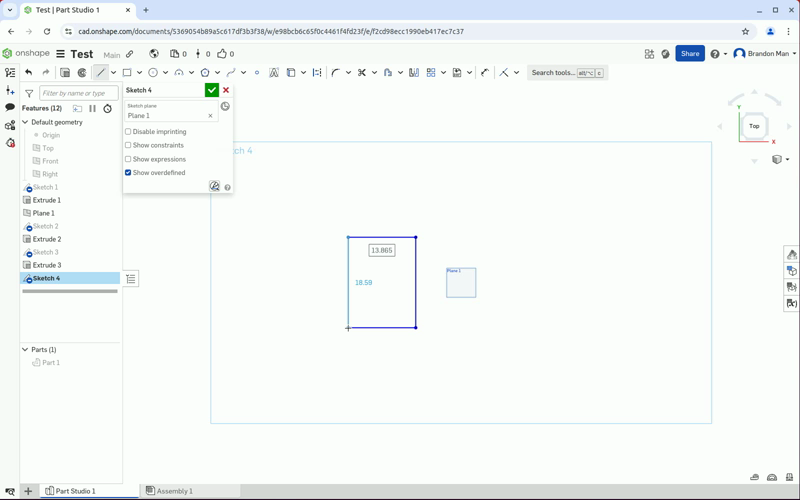
click(348, 327)
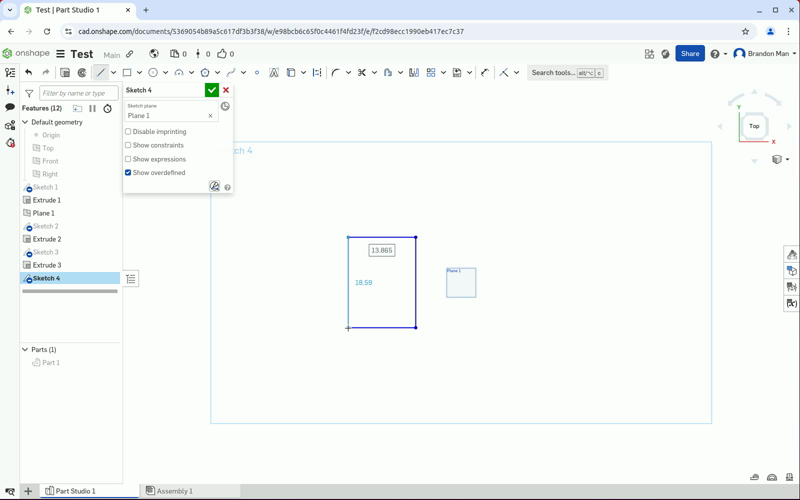
key(esc)
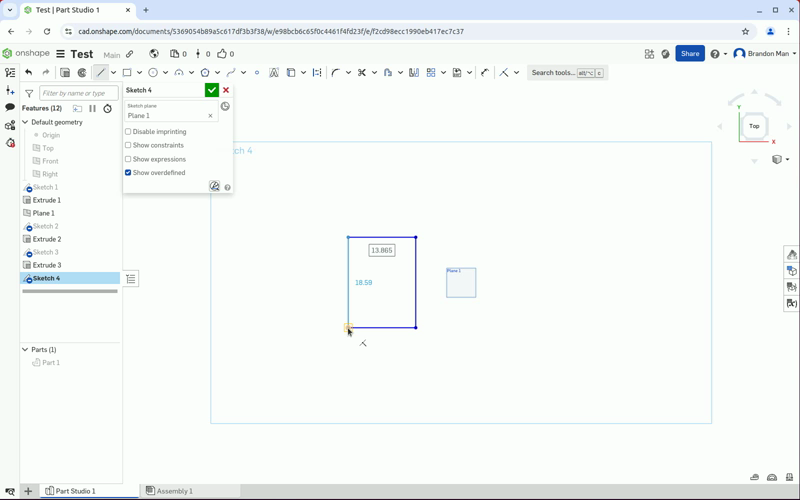
mouse_move(354, 315)
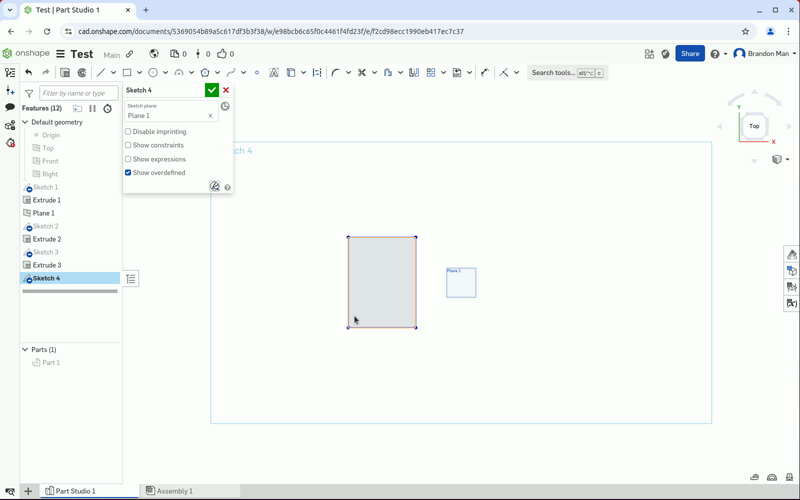
click(354, 315)
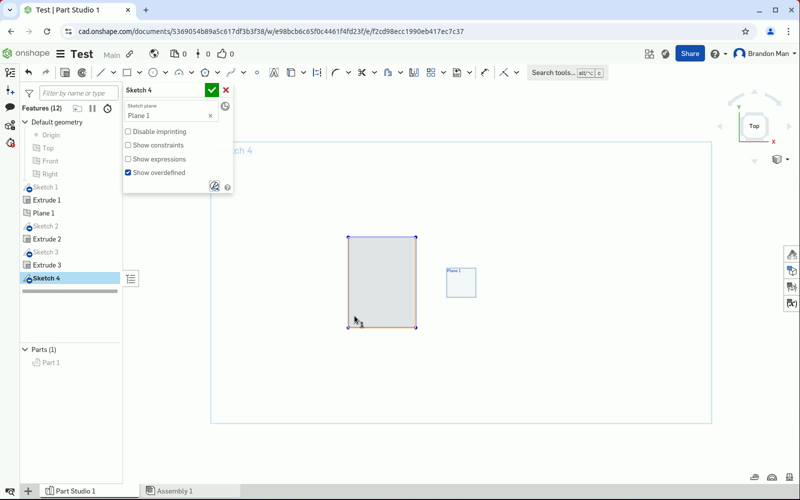
mouse_move(73, 352)
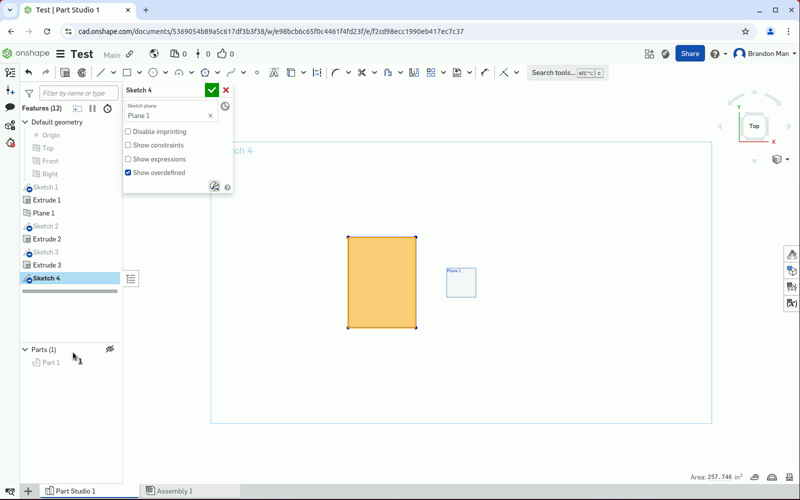
key(shift+y)
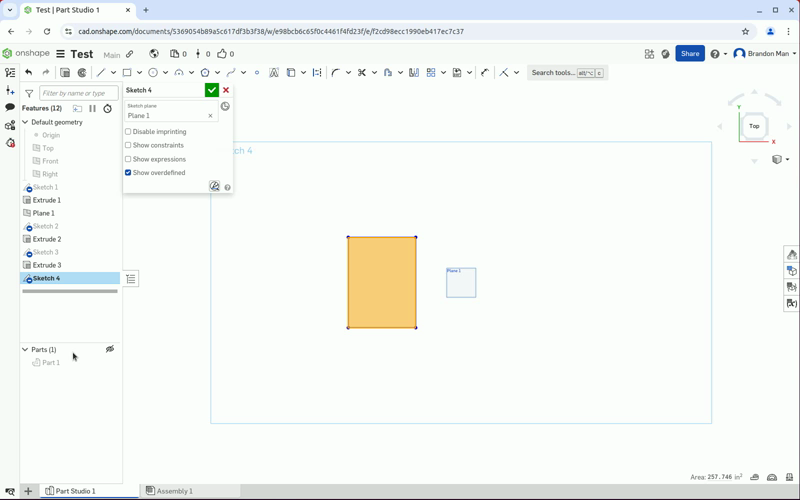
key(shift+e)
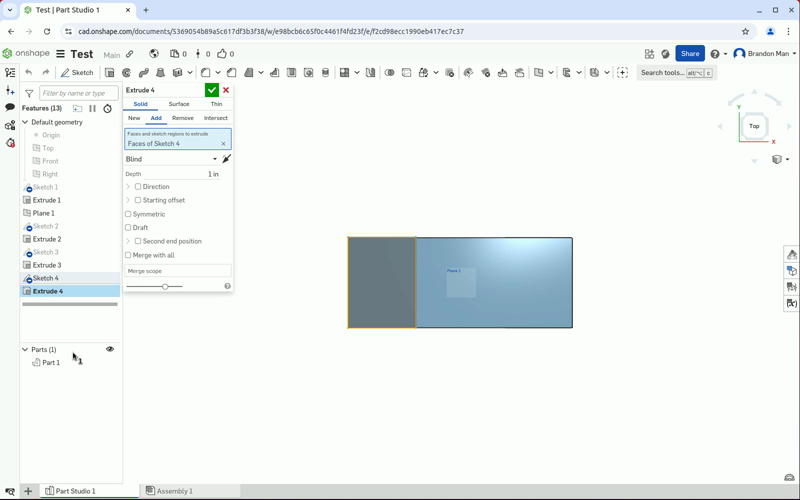
mouse_move(143, 106)
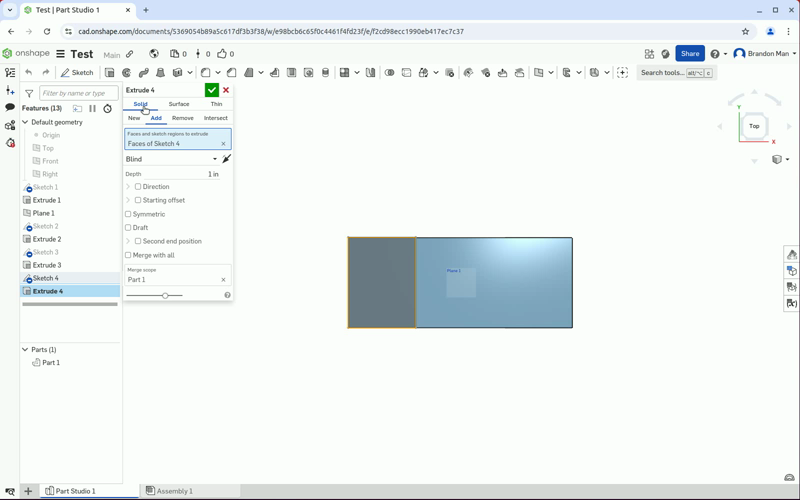
click(143, 106)
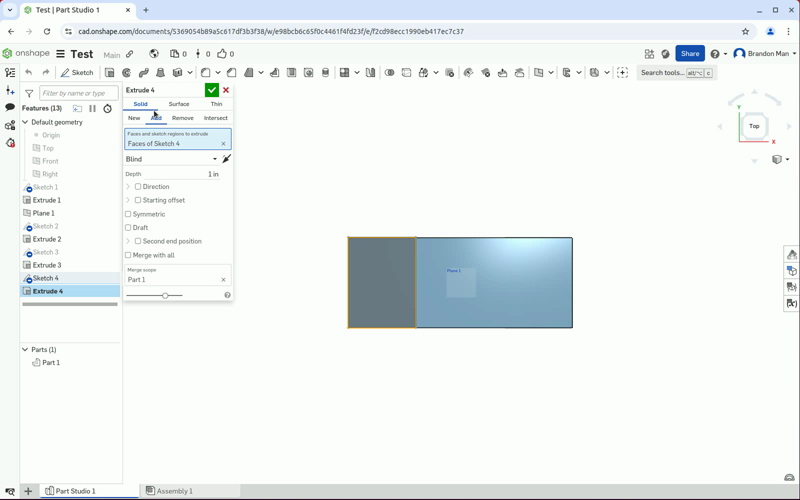
mouse_move(186, 120)
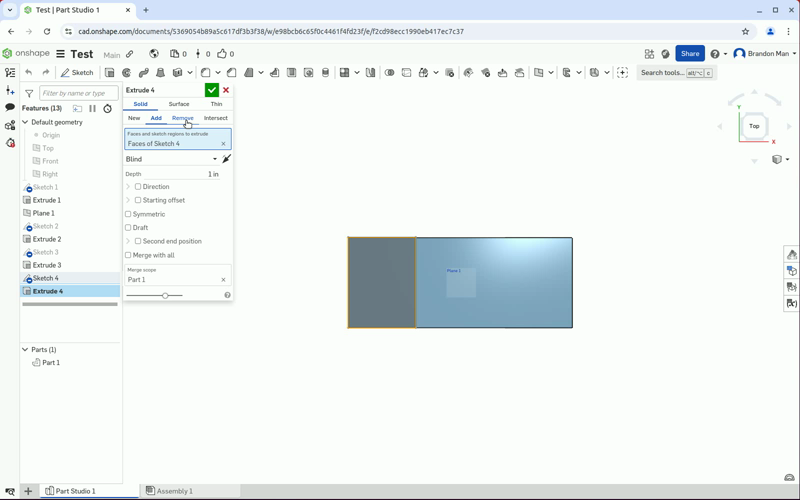
click(186, 120)
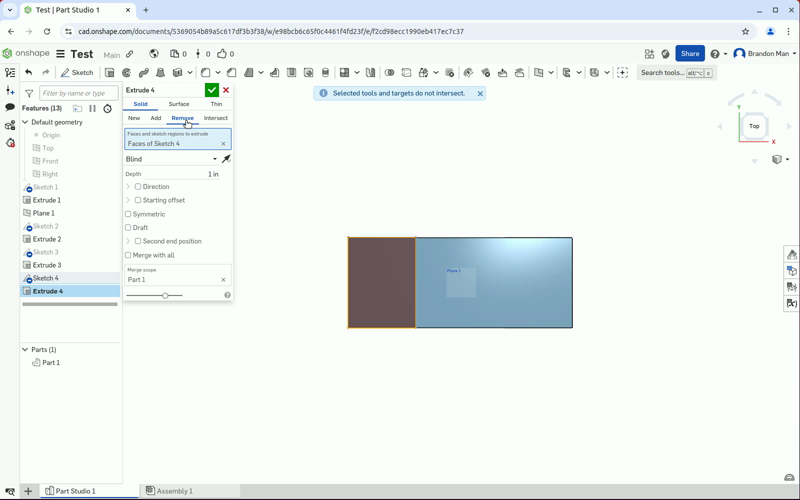
key(tab, 4)
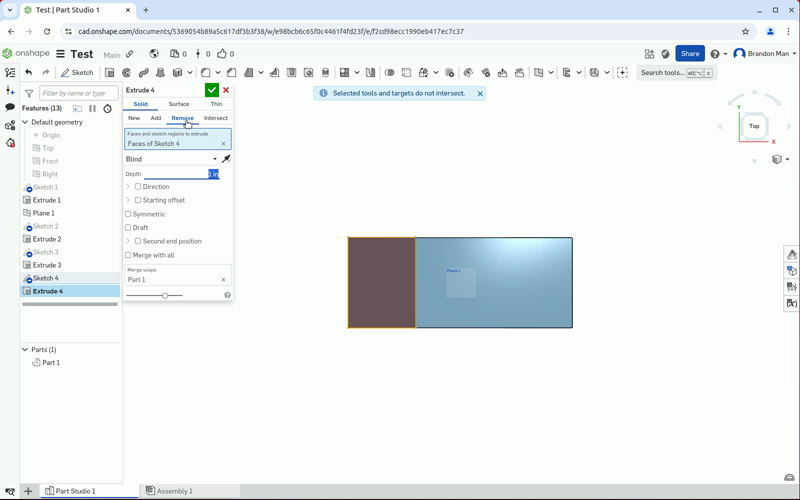
text(13.961)
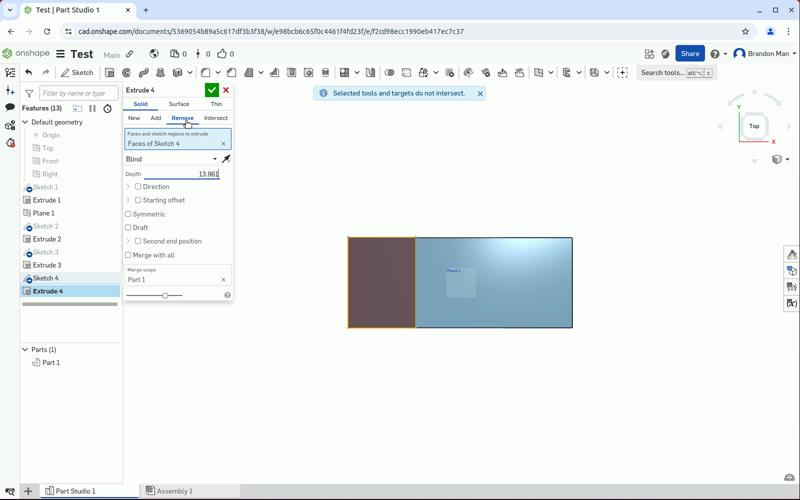
key(tab, 6)
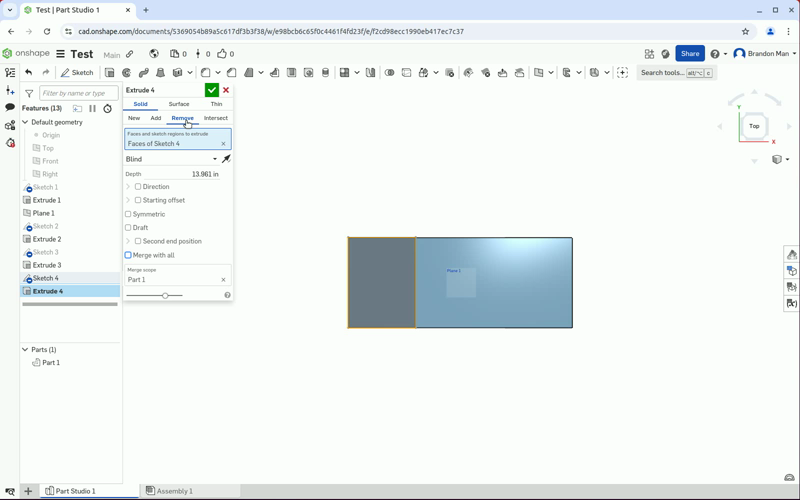
key(space)
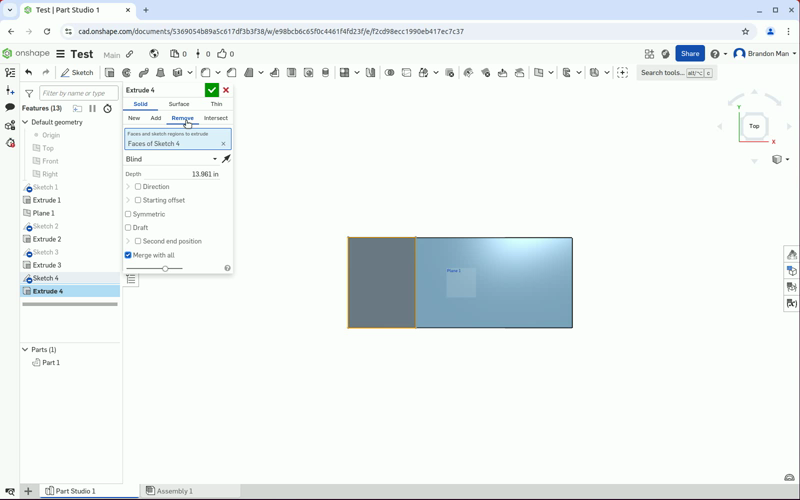
key(enter)
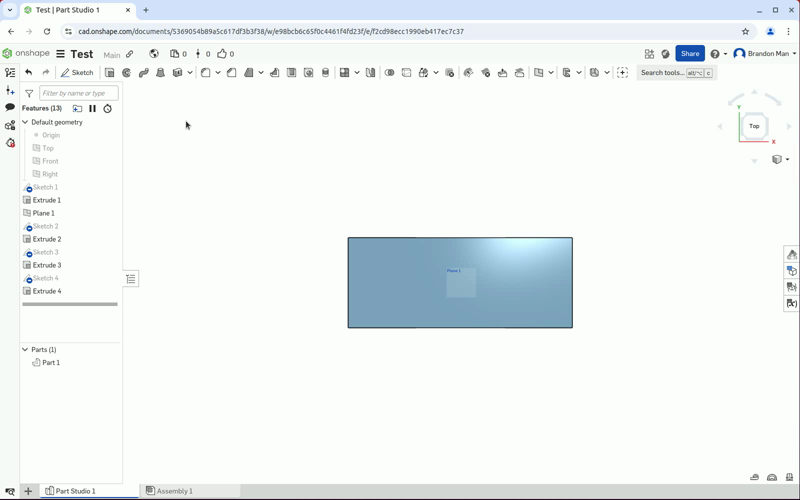
key(shift+h)
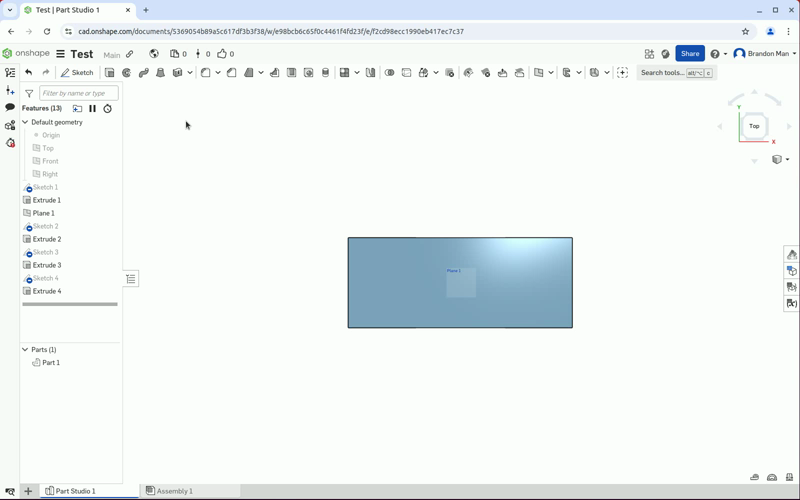
key(shift+h)
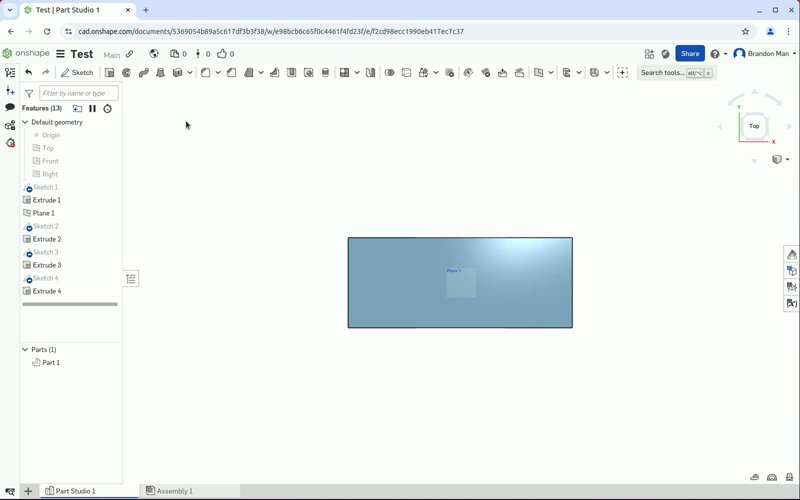
mouse_move(73, 189)
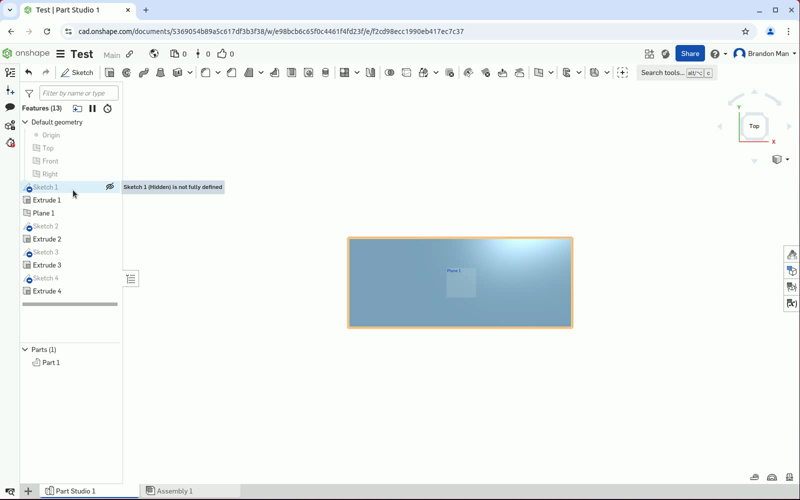
click(73, 189)
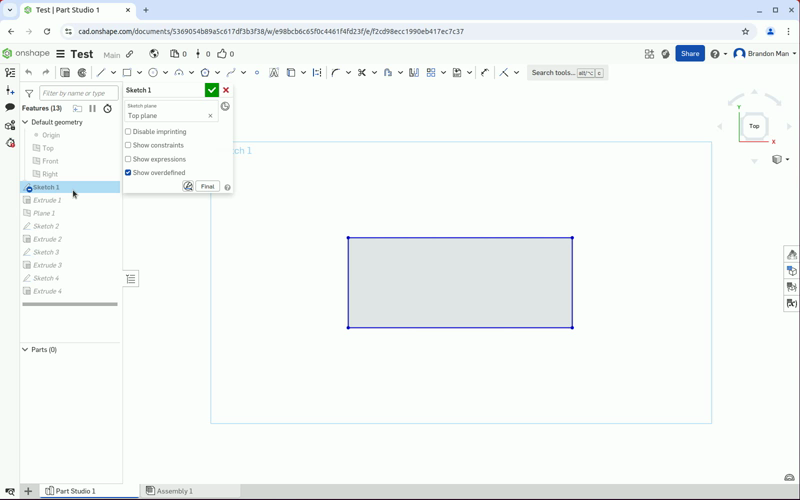
mouse_move(229, 92)
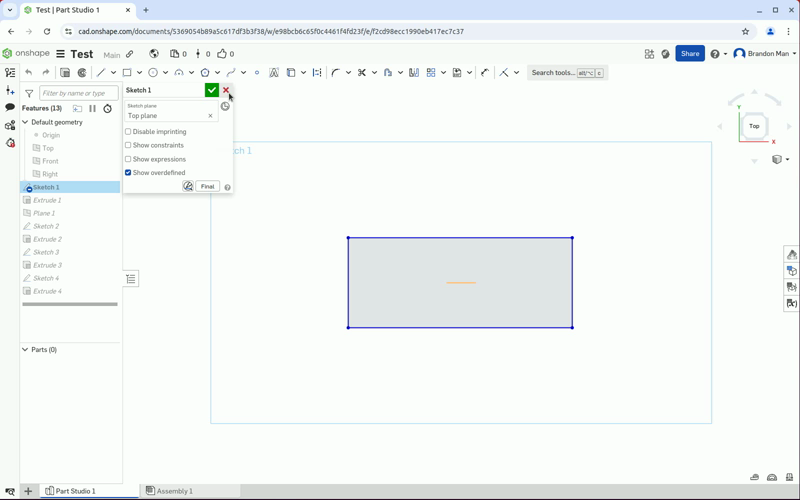
click(229, 92)
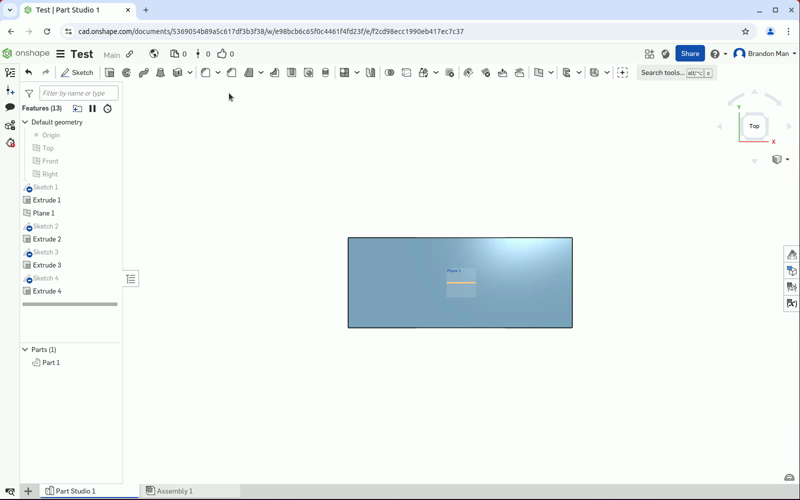
key(shift+s)
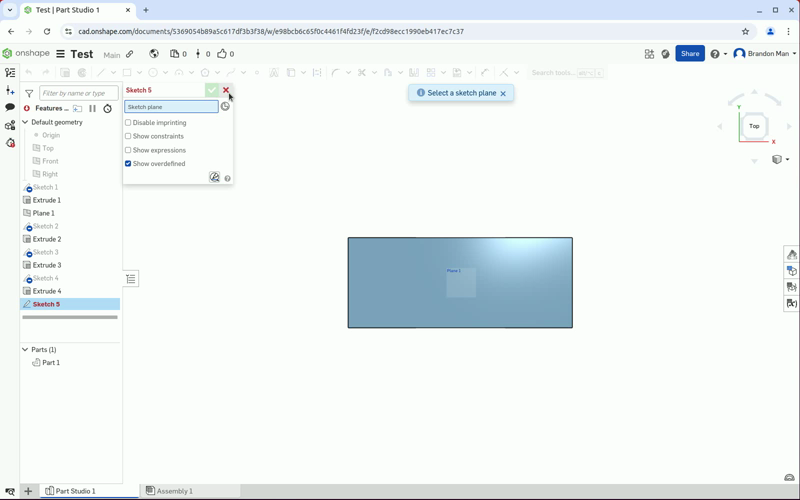
mouse_move(73, 215)
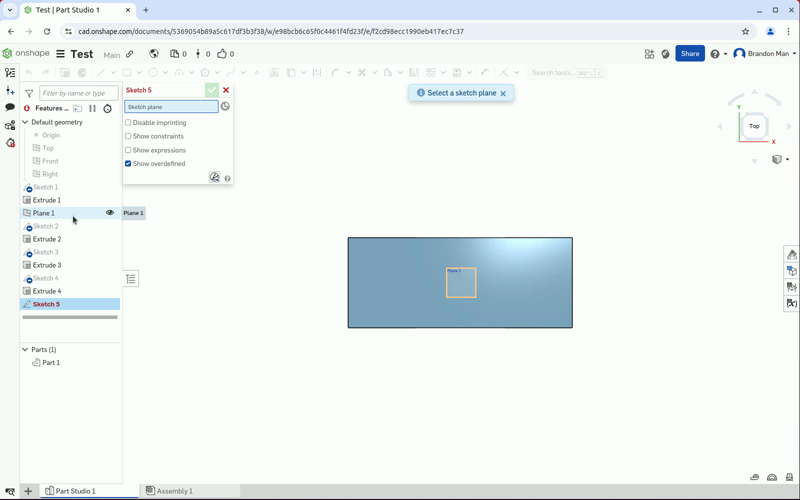
click(73, 215)
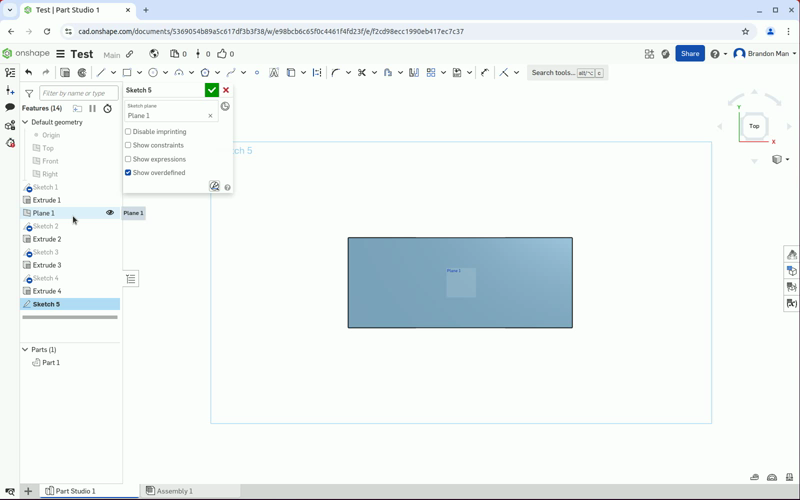
mouse_move(73, 352)
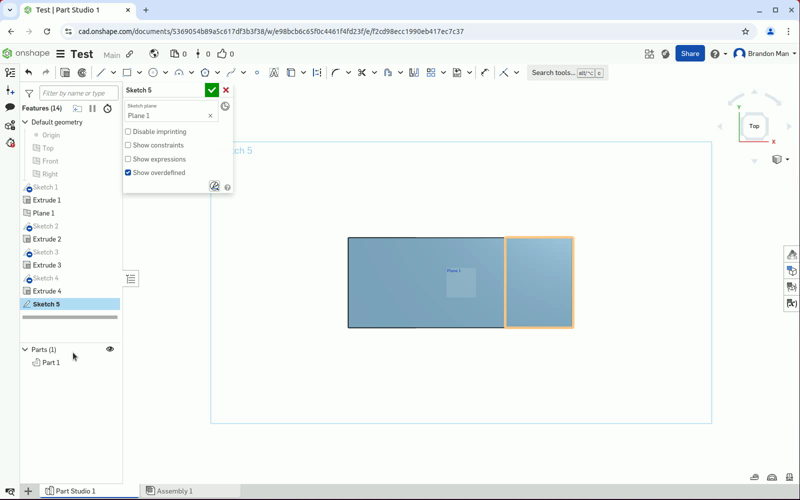
key(y)
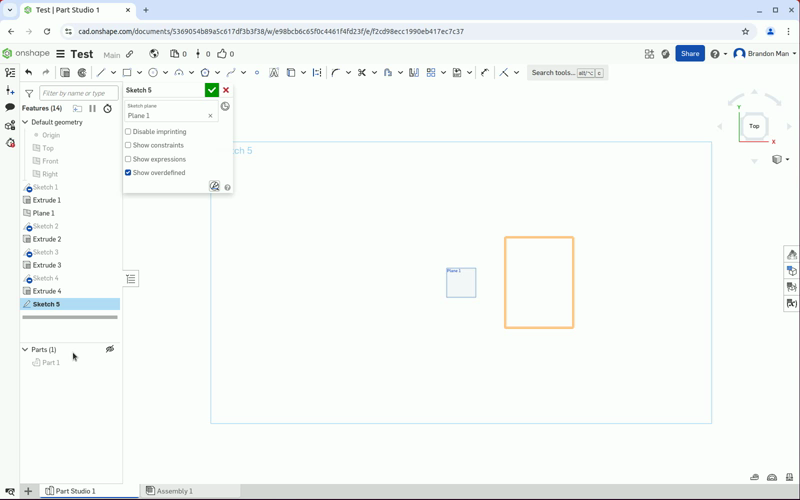
key(l)
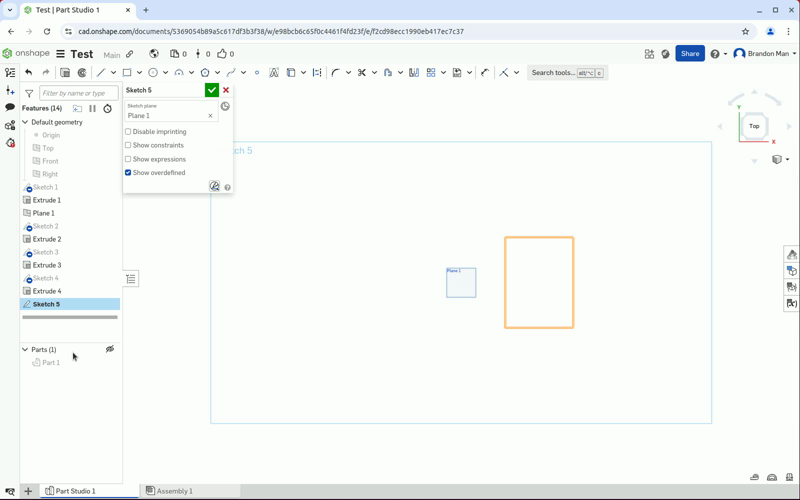
key_down(shift)
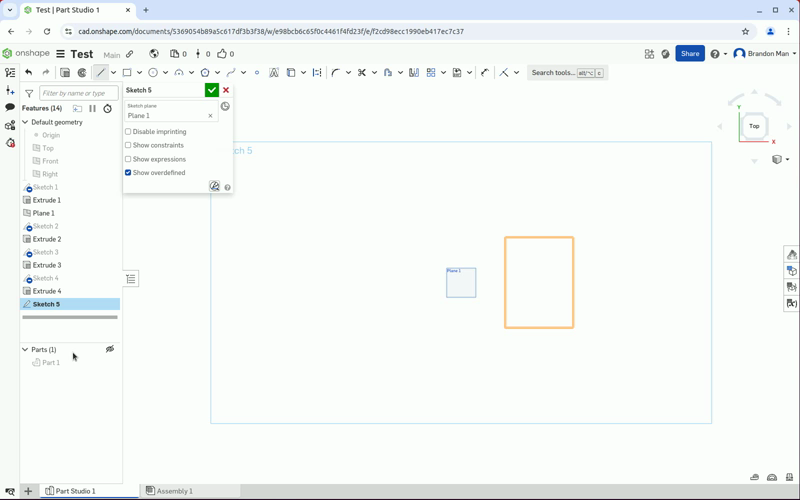
mouse_move(505, 327)
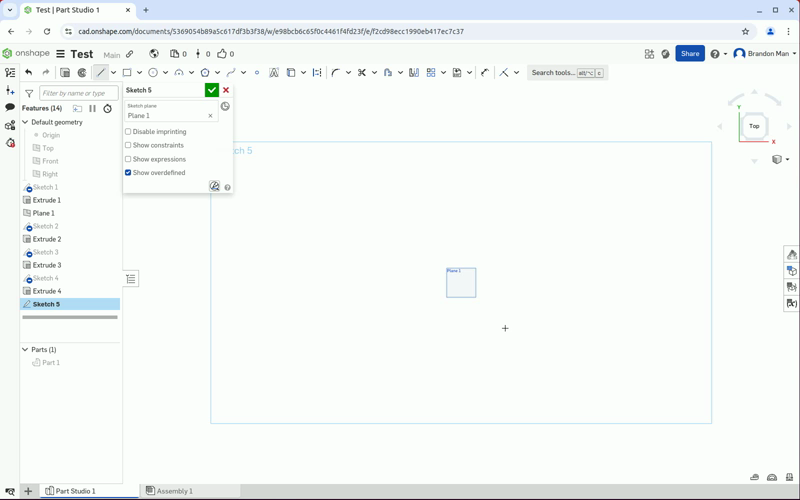
click(505, 327)
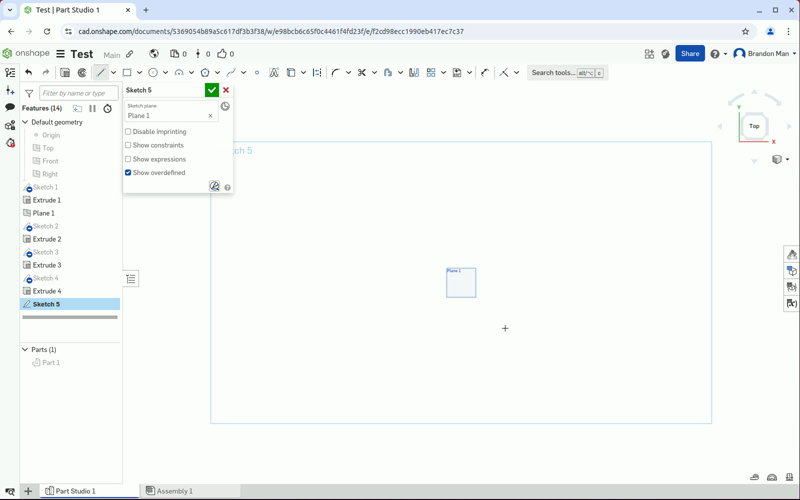
key_up(shift)
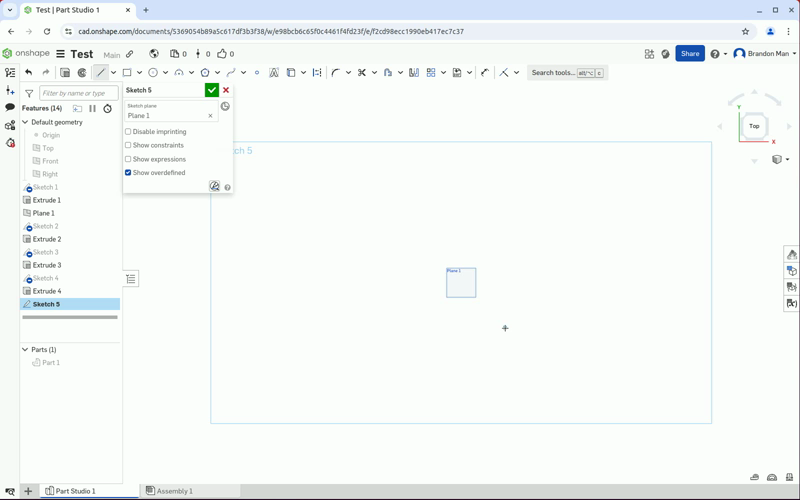
key_down(shift)
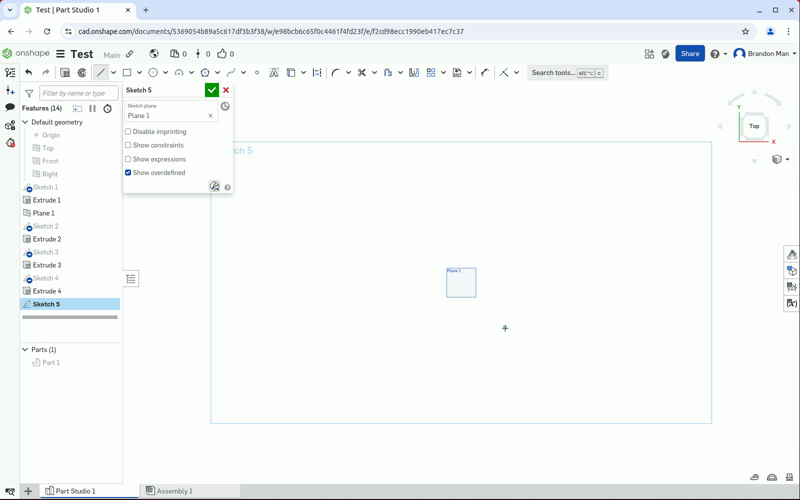
mouse_move(573, 327)
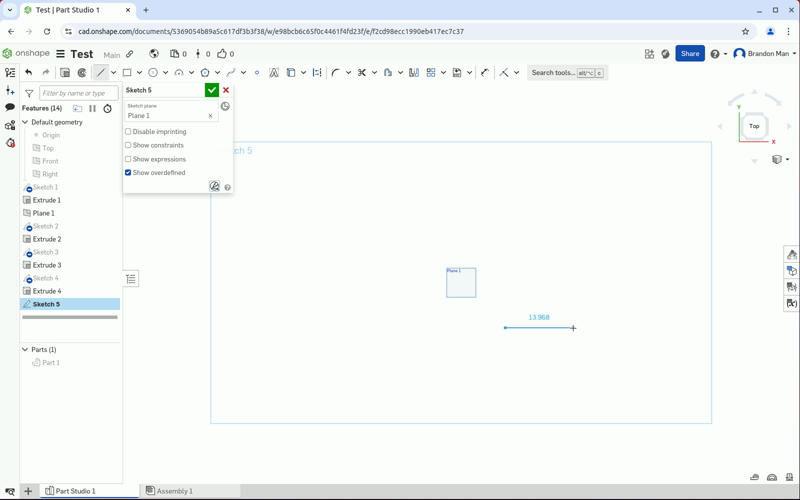
click(573, 327)
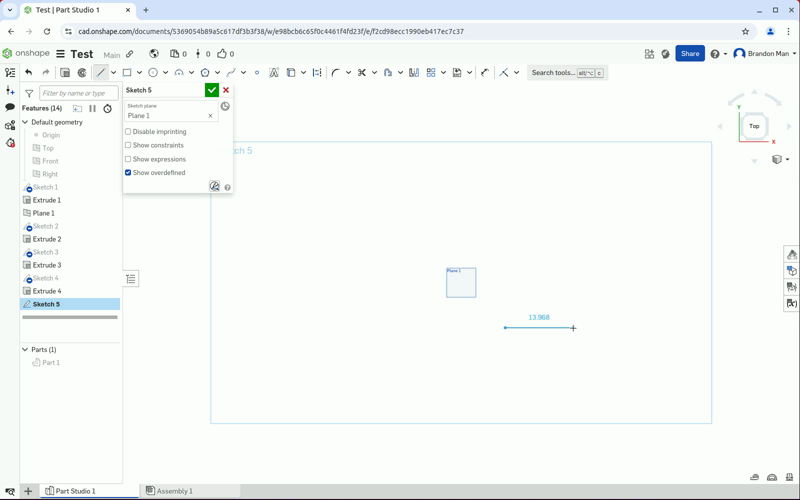
key_up(shift)
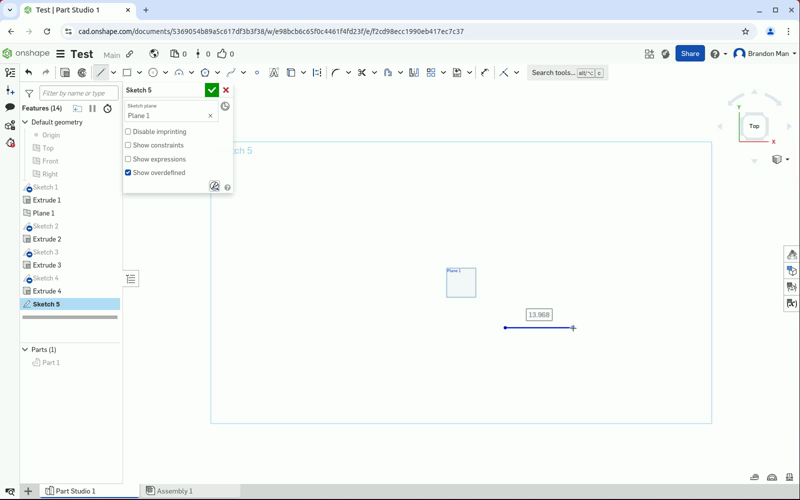
key_down(shift)
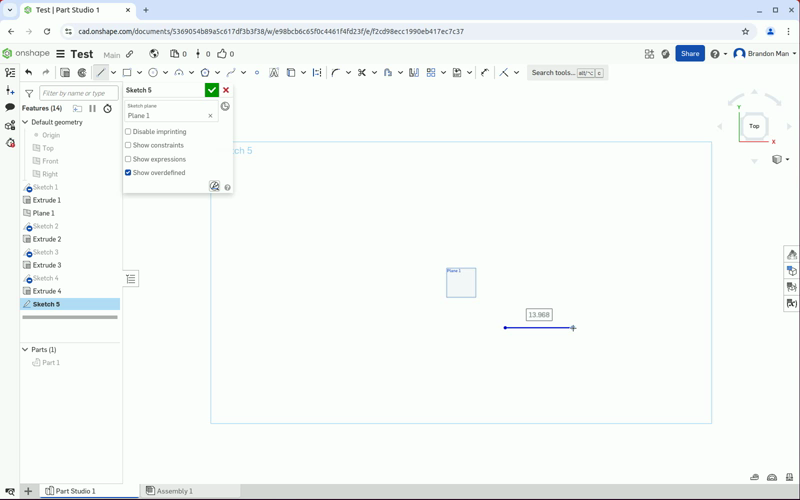
mouse_move(573, 237)
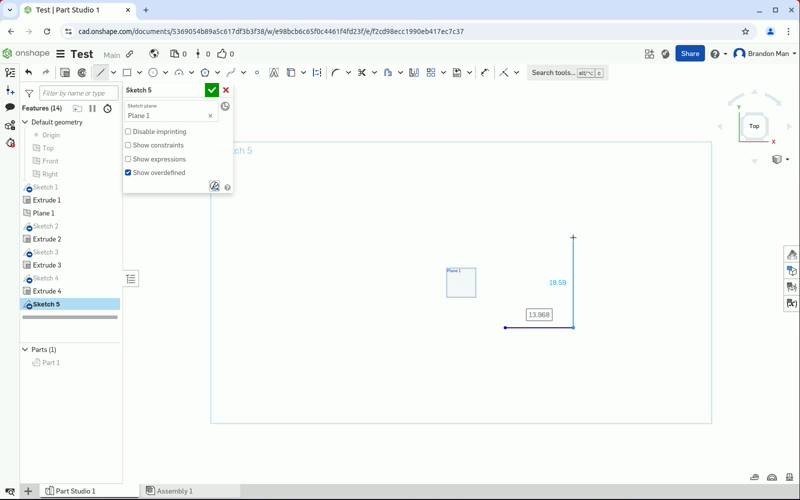
click(573, 237)
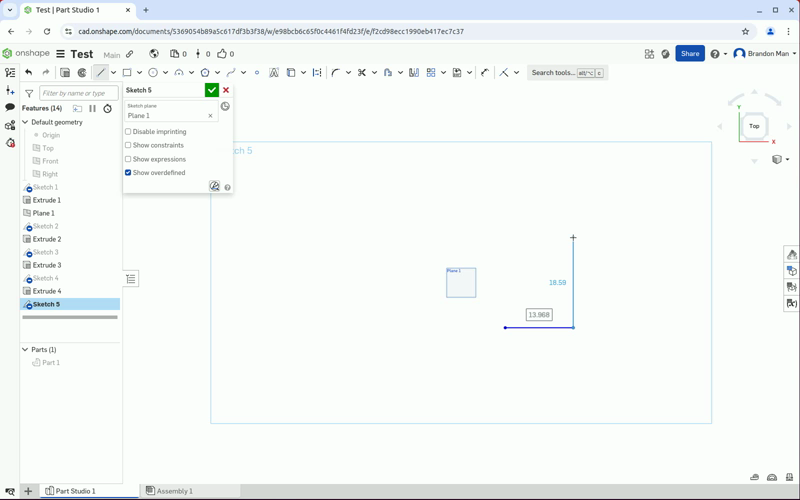
key_up(shift)
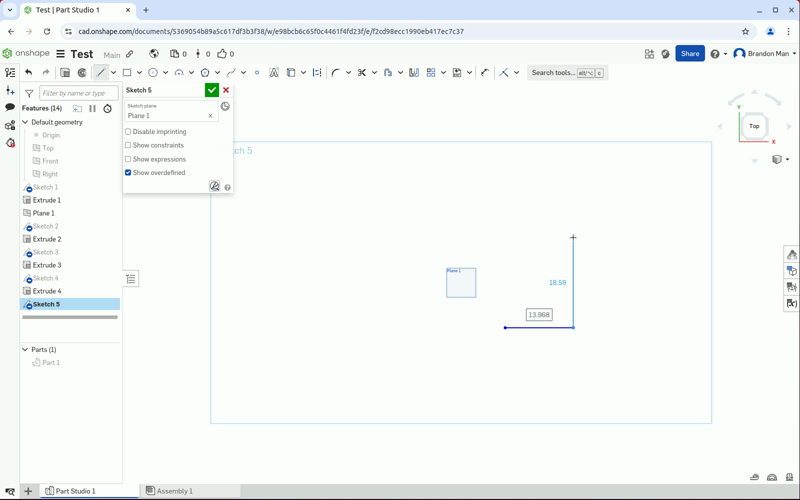
key_down(shift)
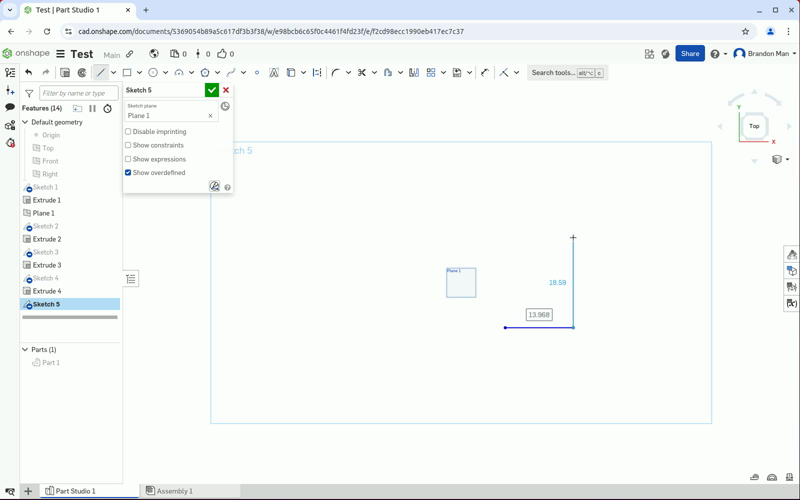
mouse_move(505, 237)
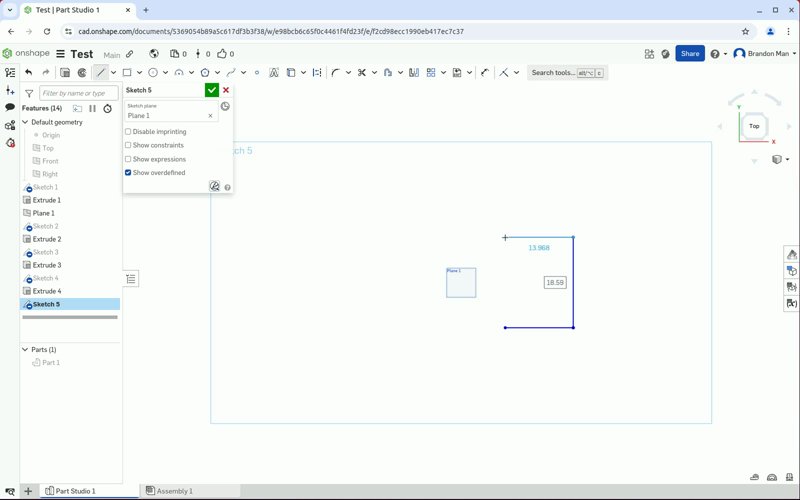
click(505, 237)
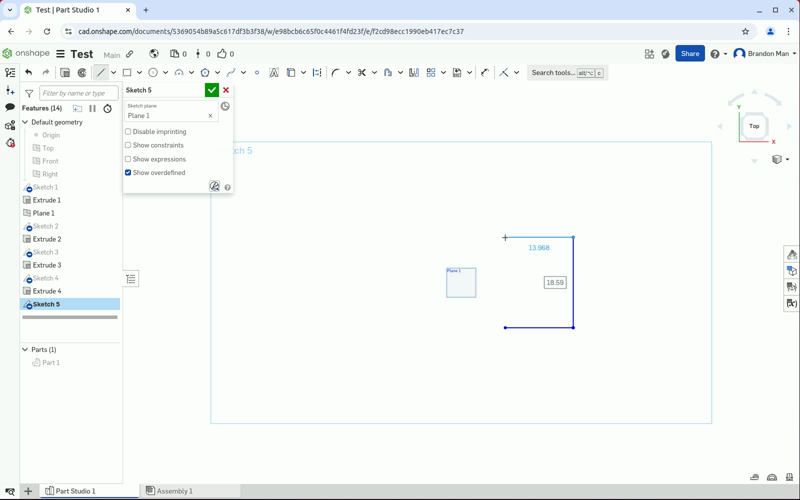
key_up(shift)
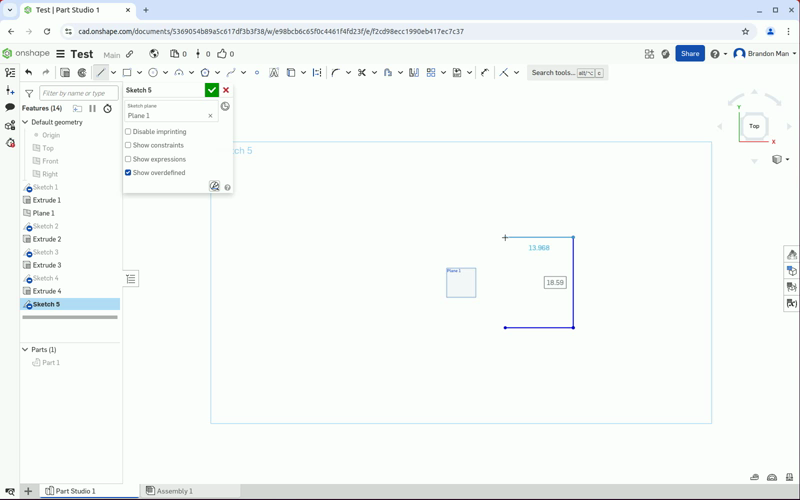
key_down(shift)
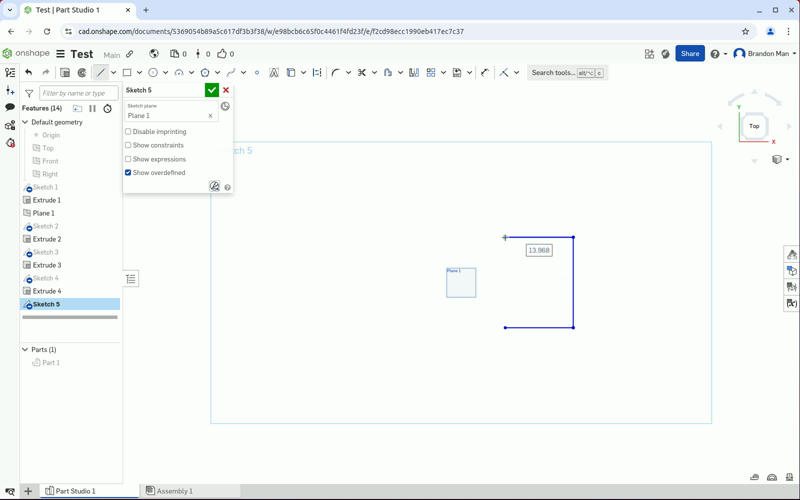
mouse_move(505, 327)
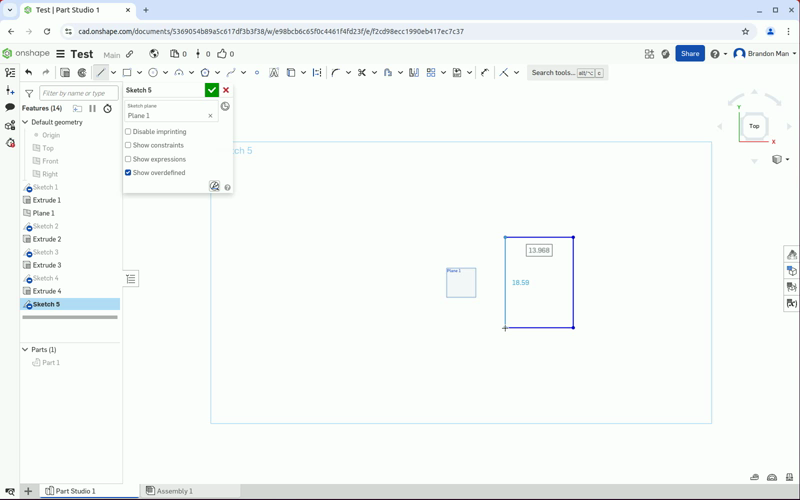
key_up(shift)
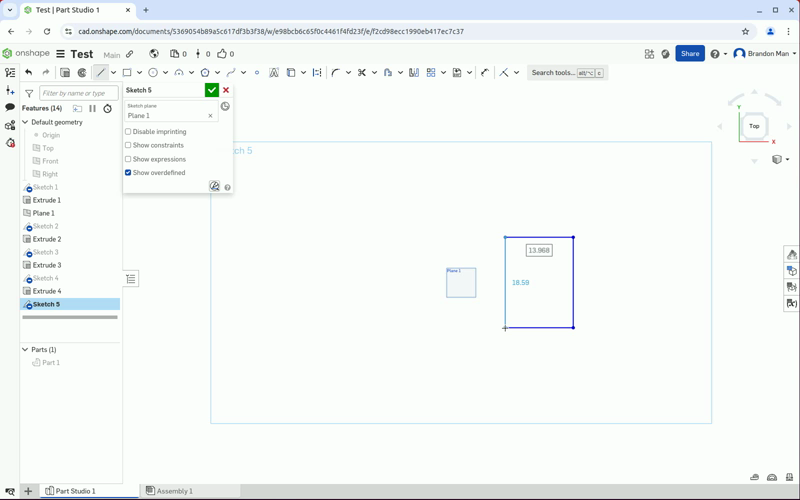
click(505, 327)
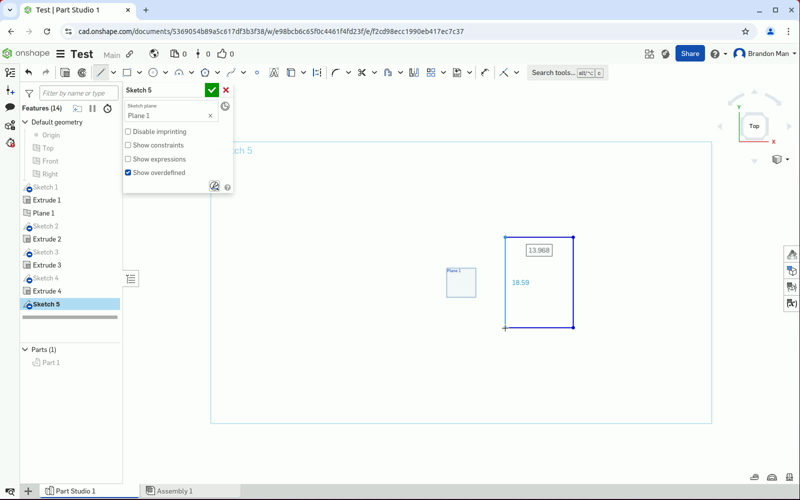
key(esc)
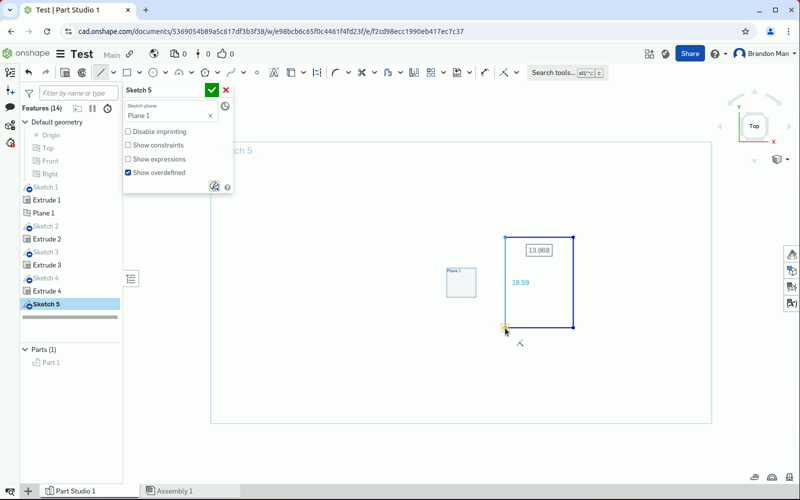
mouse_move(554, 315)
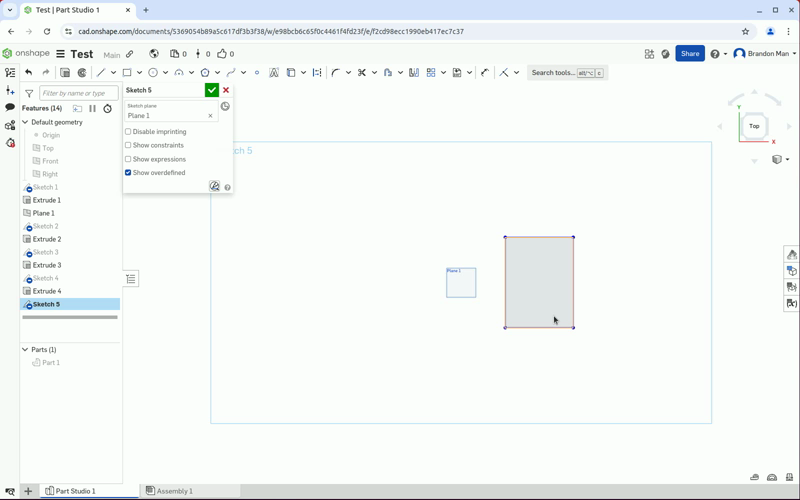
click(554, 315)
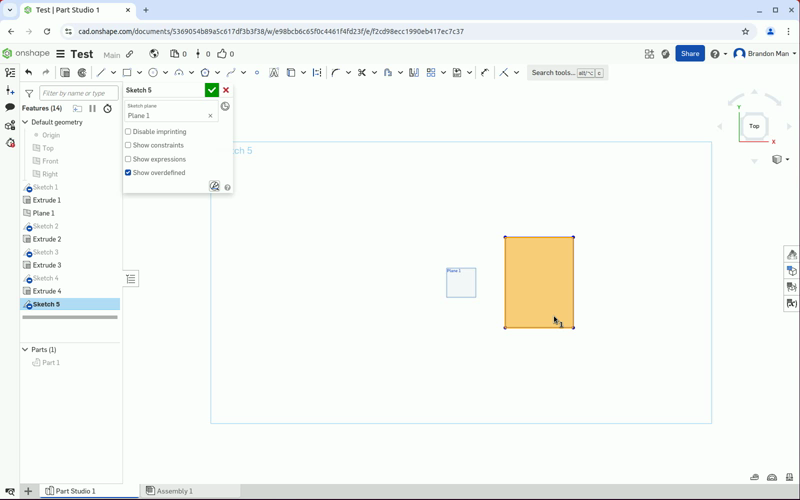
mouse_move(73, 352)
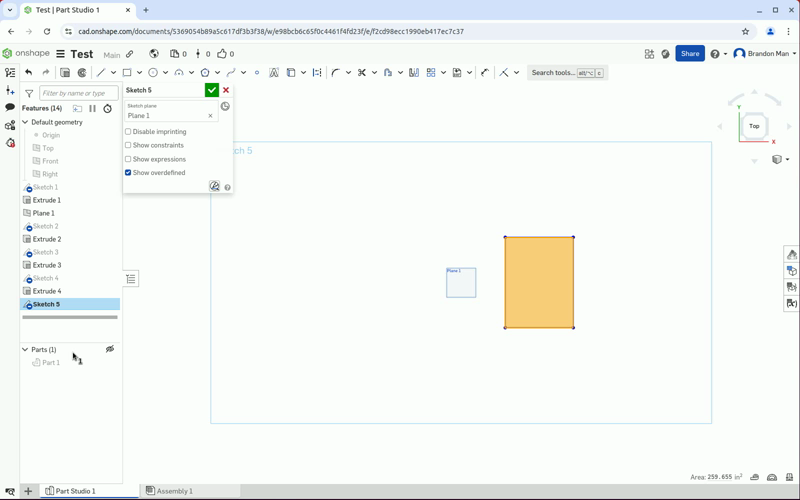
key(shift+y)
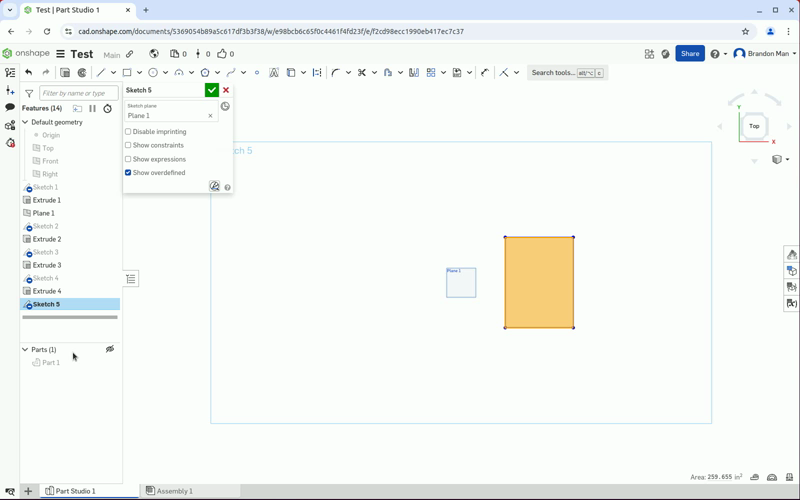
key(shift+e)
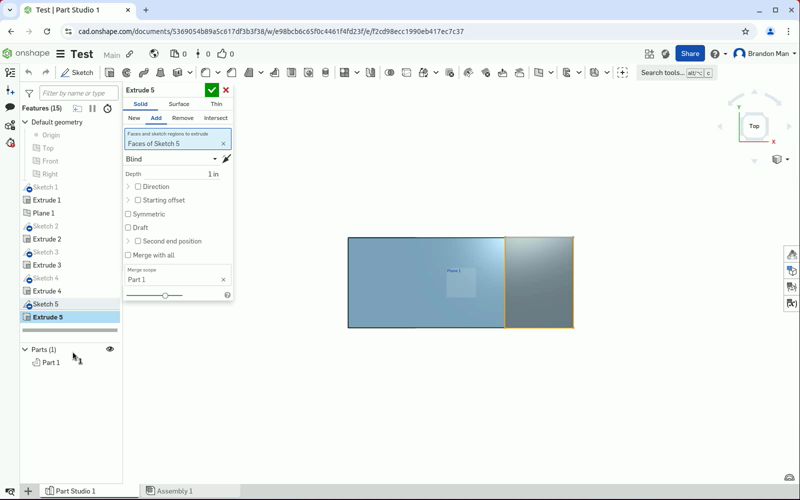
mouse_move(143, 106)
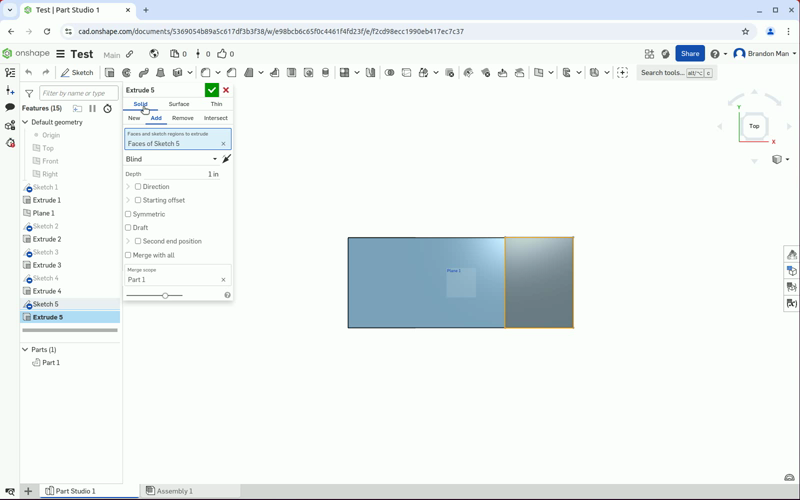
click(143, 106)
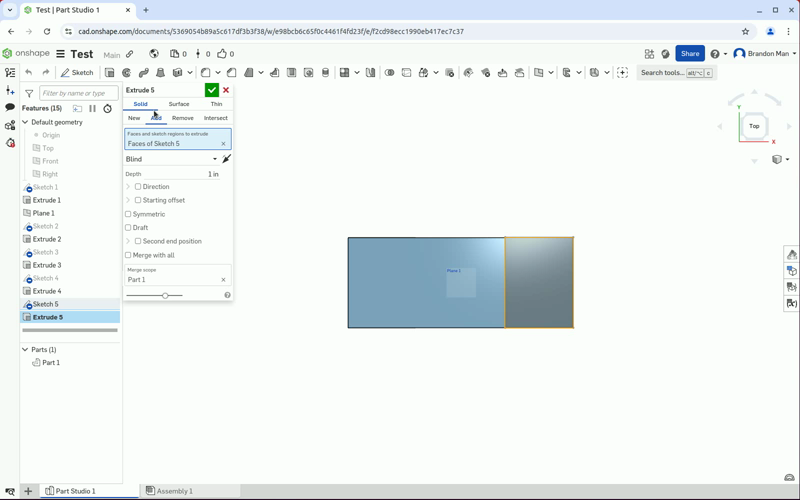
mouse_move(186, 120)
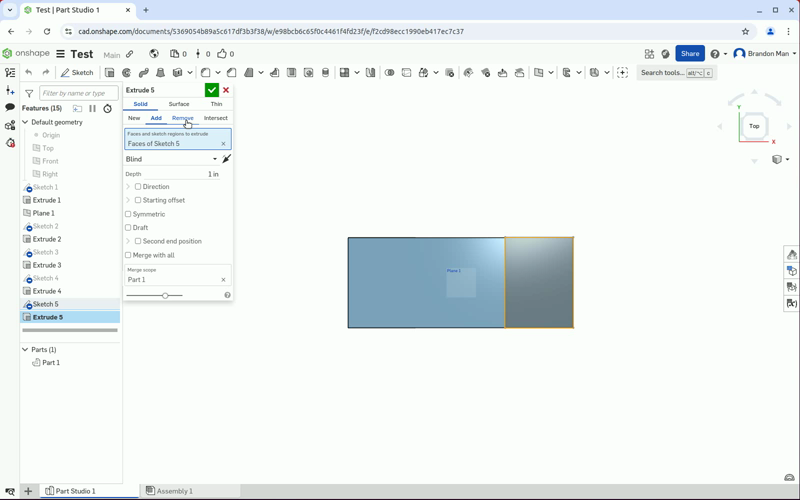
click(186, 120)
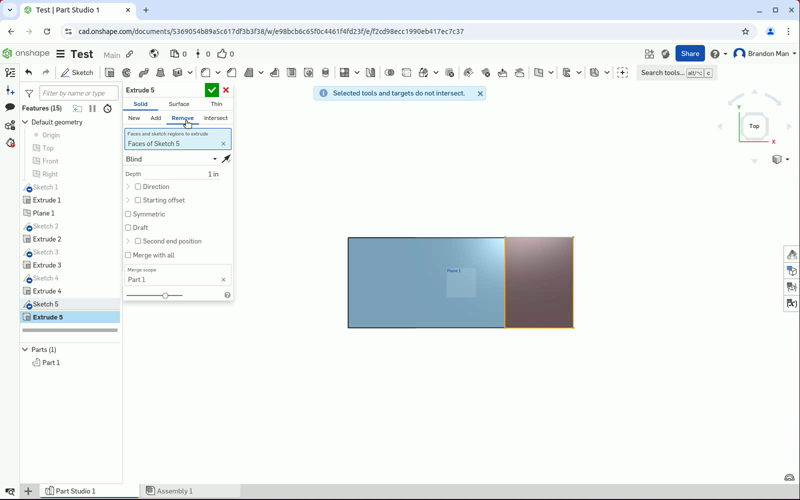
key(tab, 4)
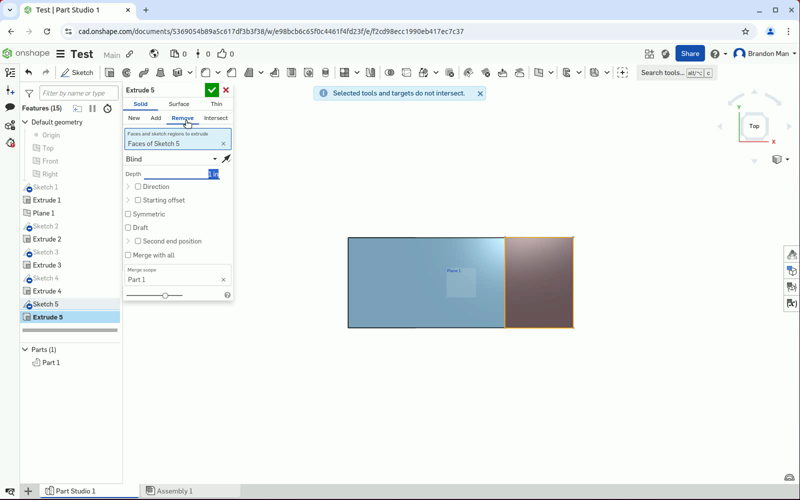
text(13.961)
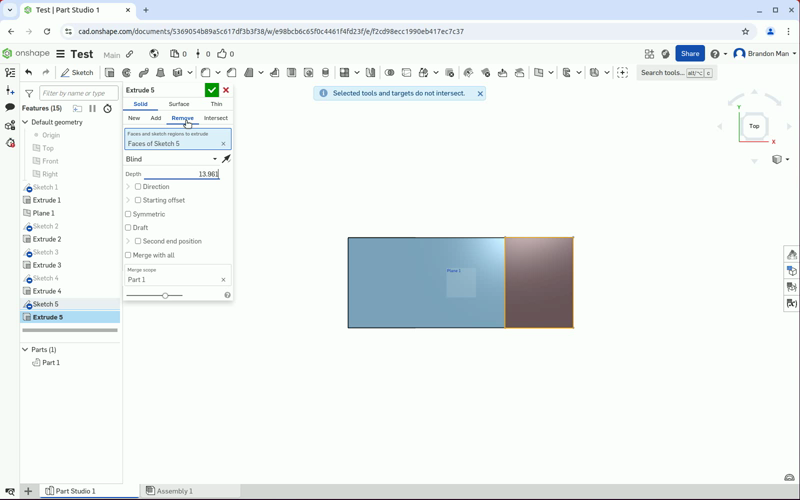
key(tab, 6)
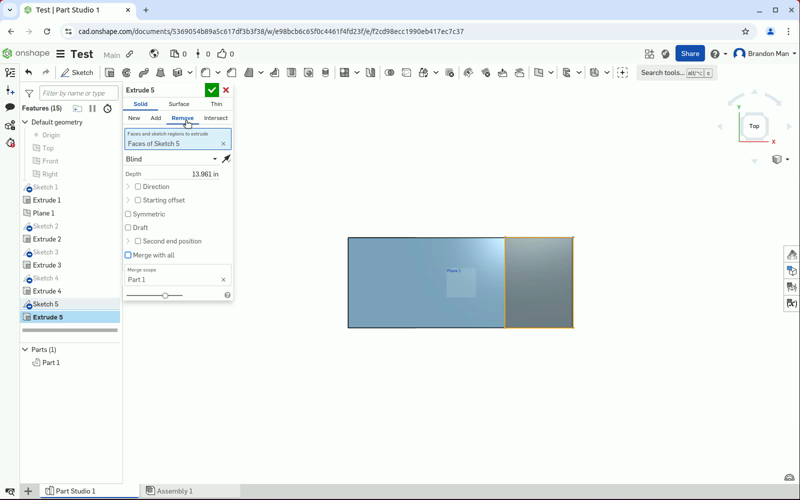
key(space)
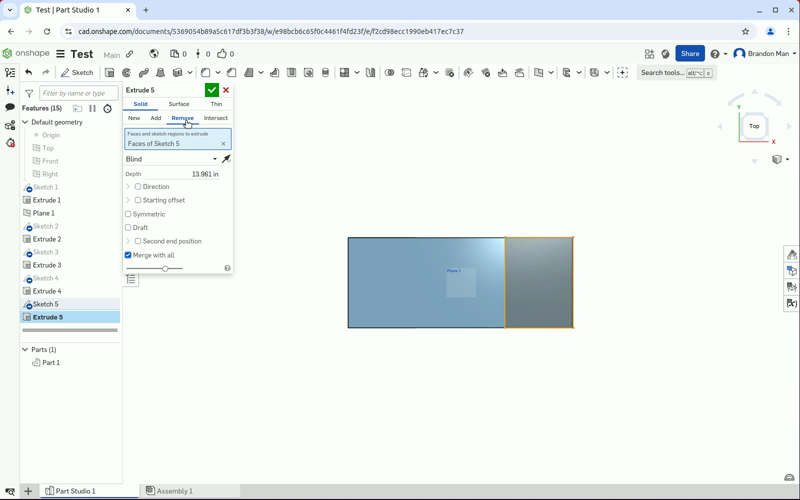
key(enter)
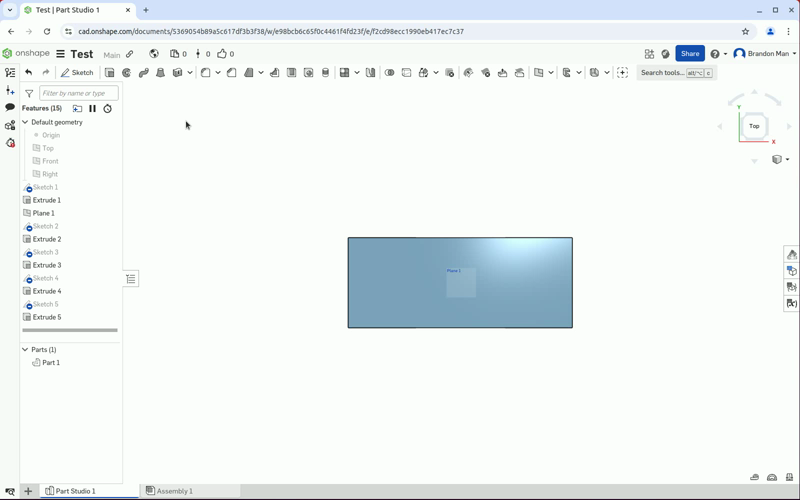
key(shift+h)
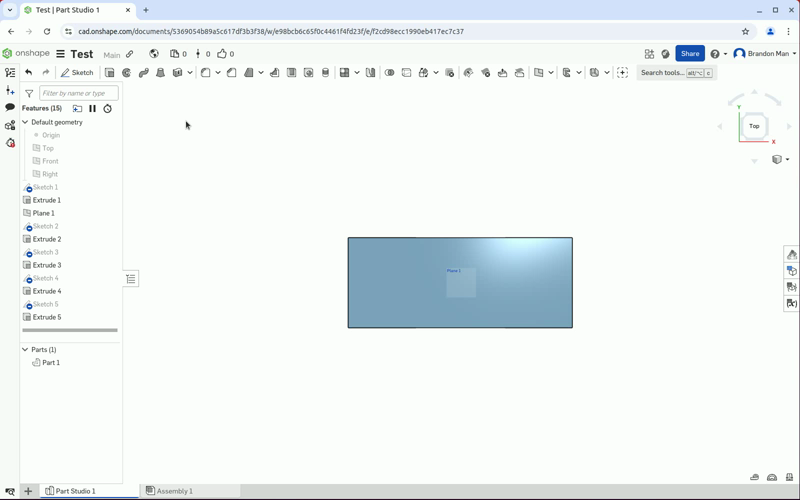
key(shift+h)
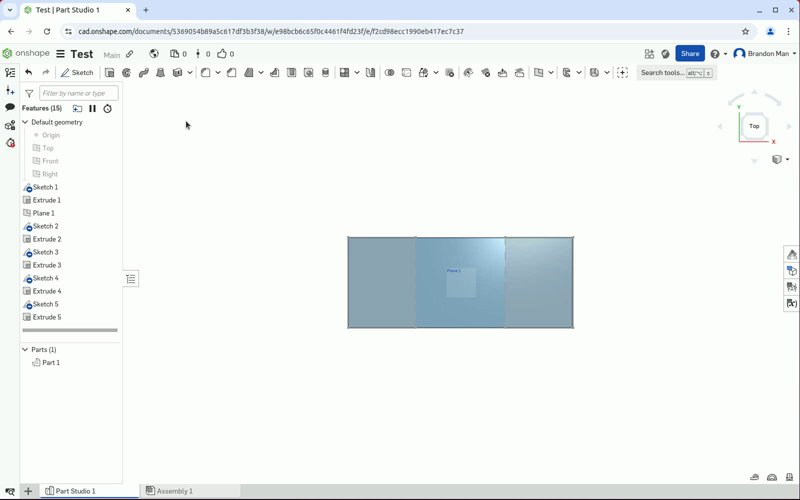
key(shift+7)
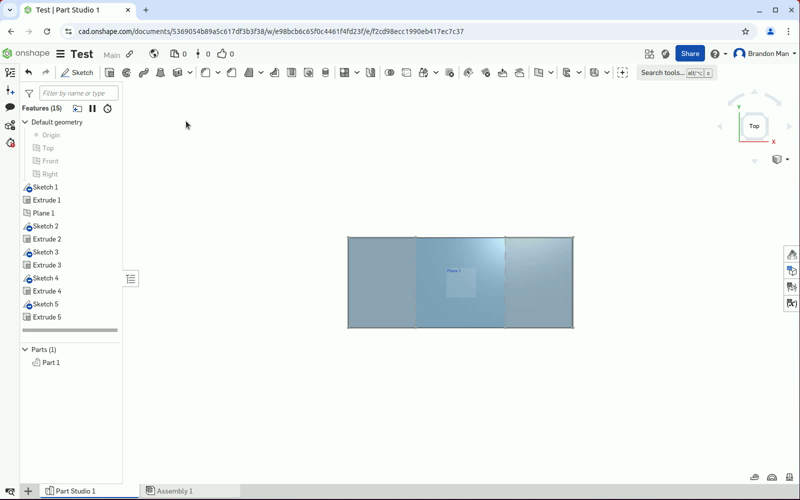
key(up, 3)
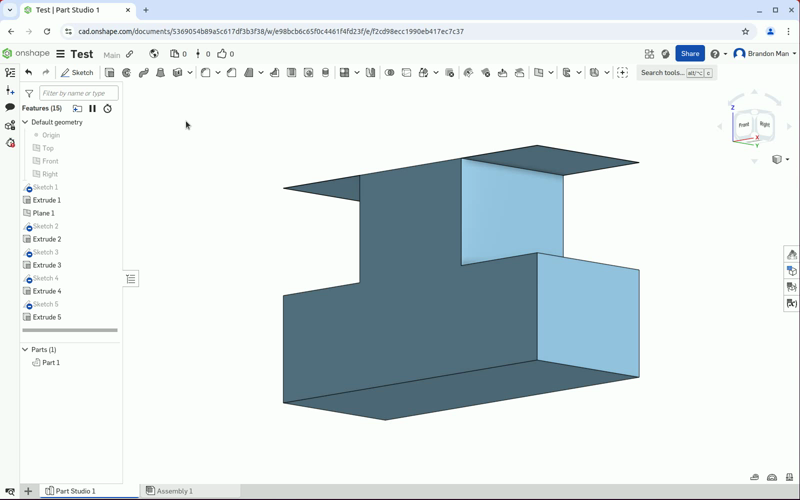
key(left, 3)
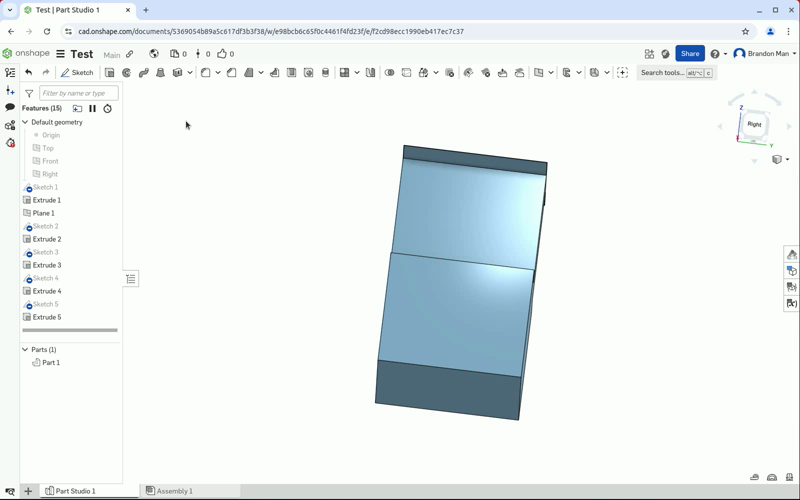
key(right, 3)
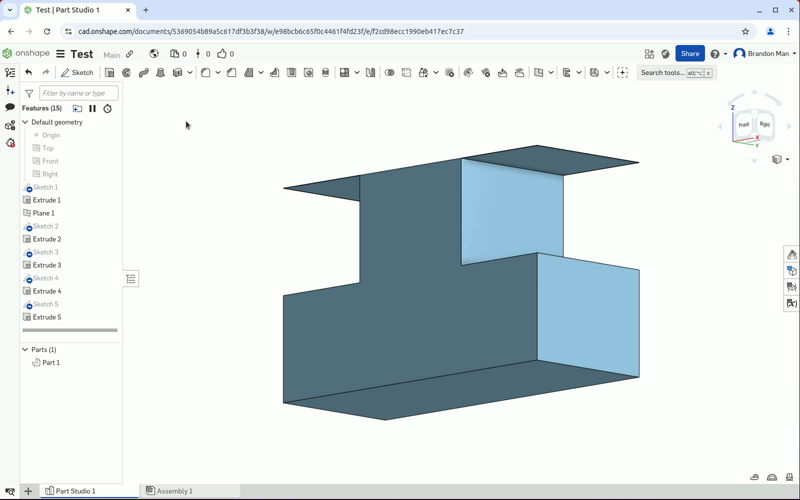
key(down, 3)
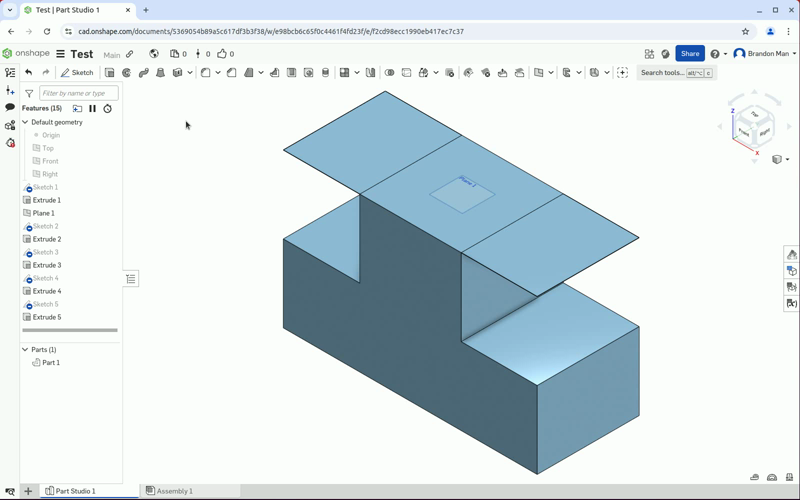
mouse_move(73, 189)
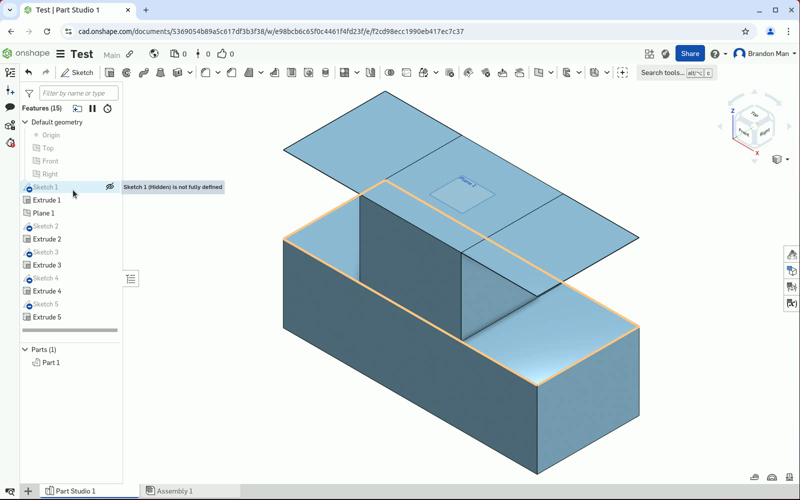
click(73, 189)